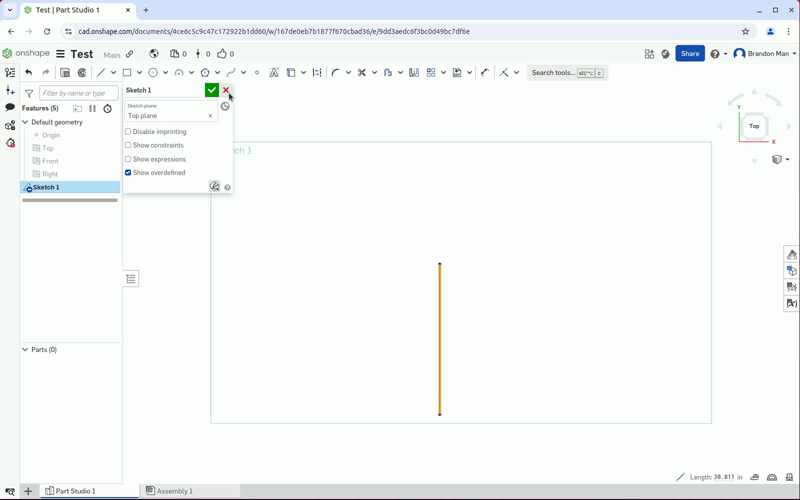
key(shift+h)
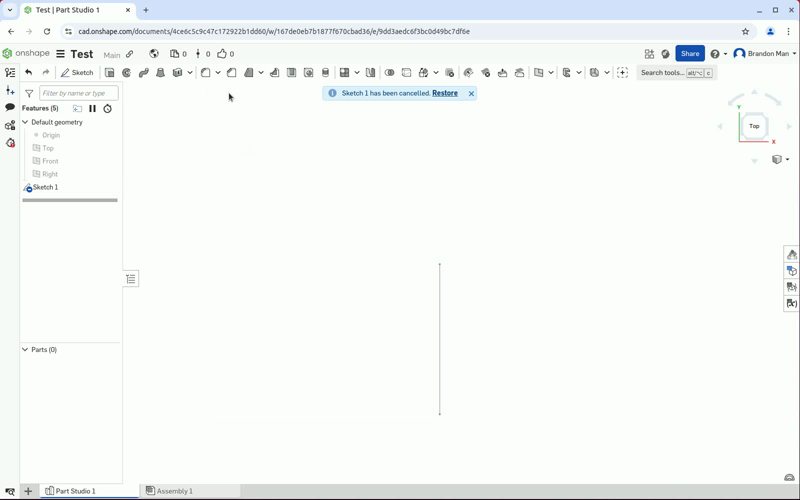
key(shift+s)
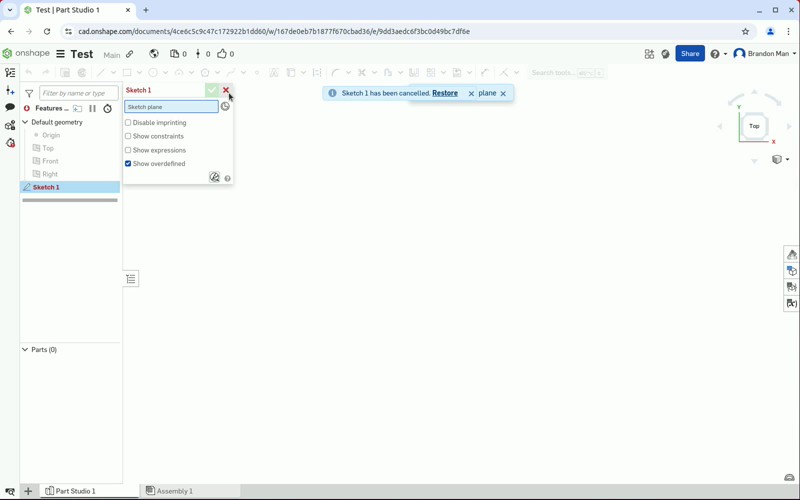
mouse_move(73, 150)
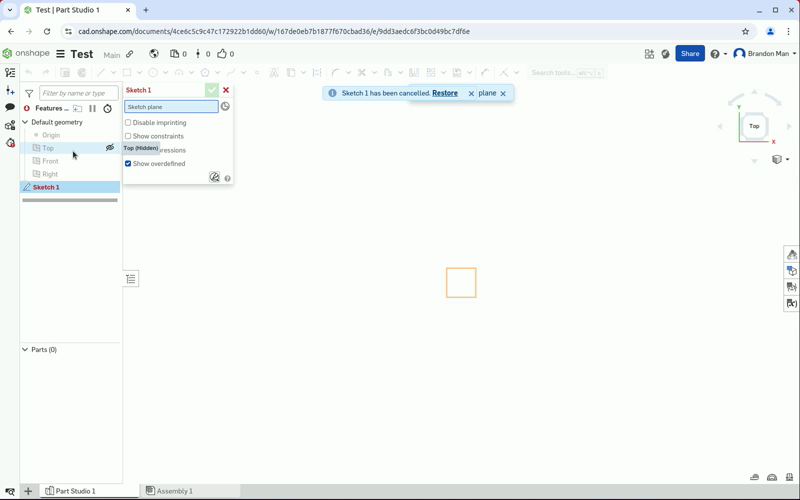
click(73, 150)
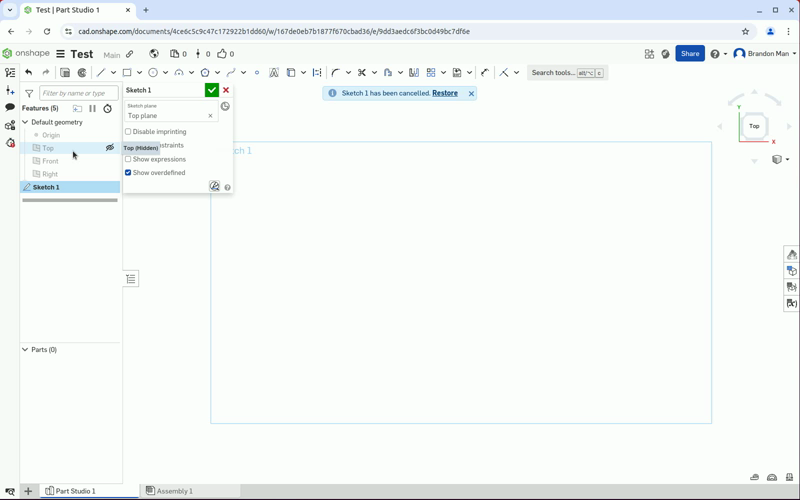
mouse_move(73, 352)
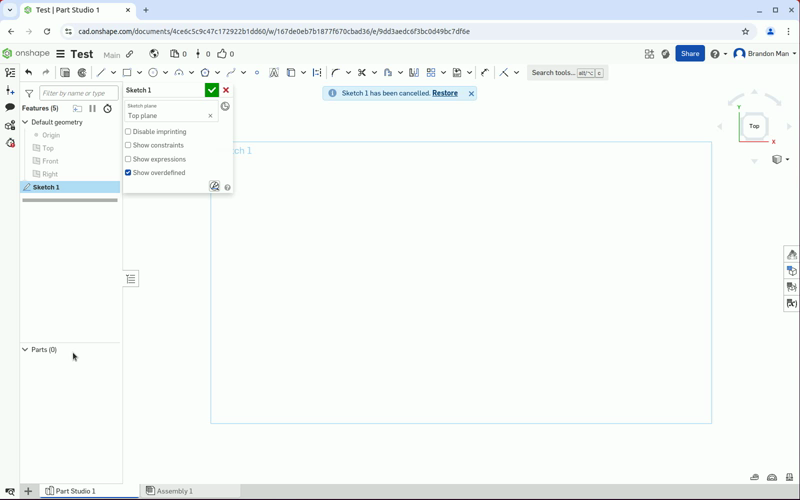
key(y)
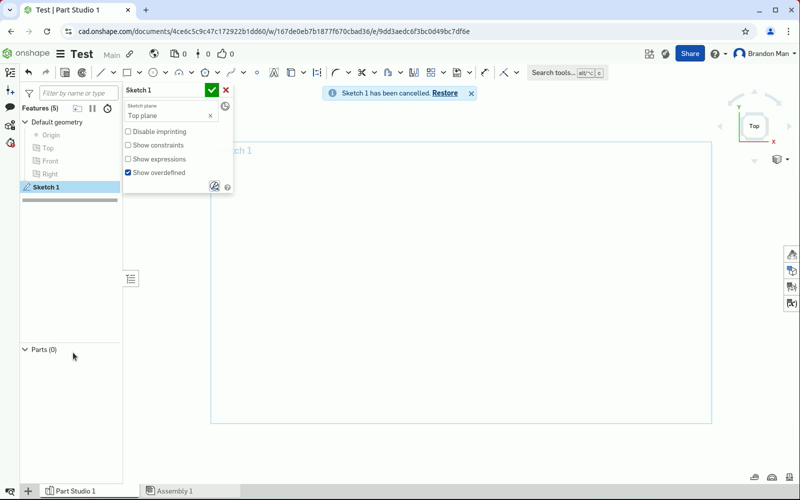
key(l)
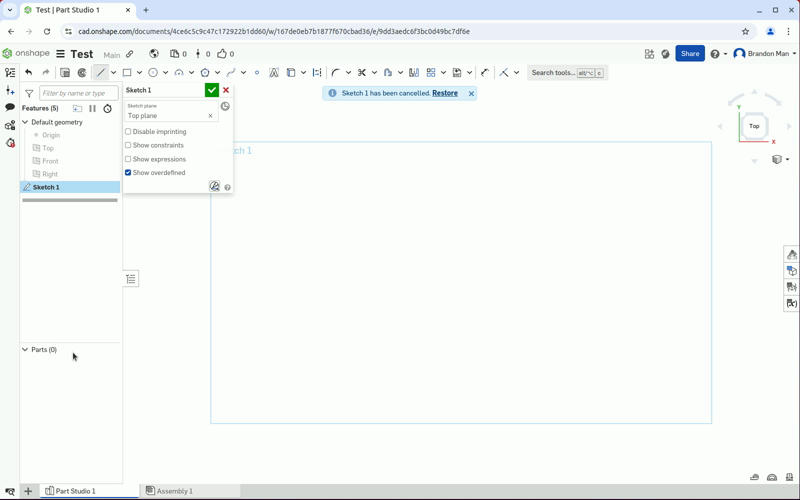
key_down(shift)
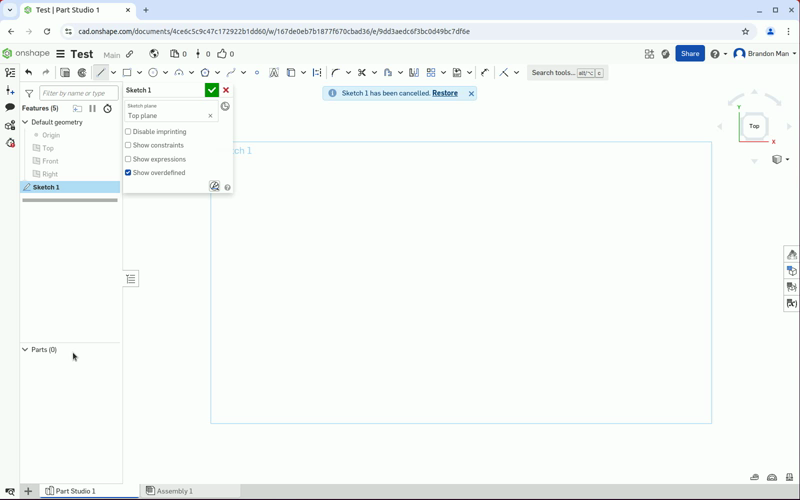
mouse_move(348, 339)
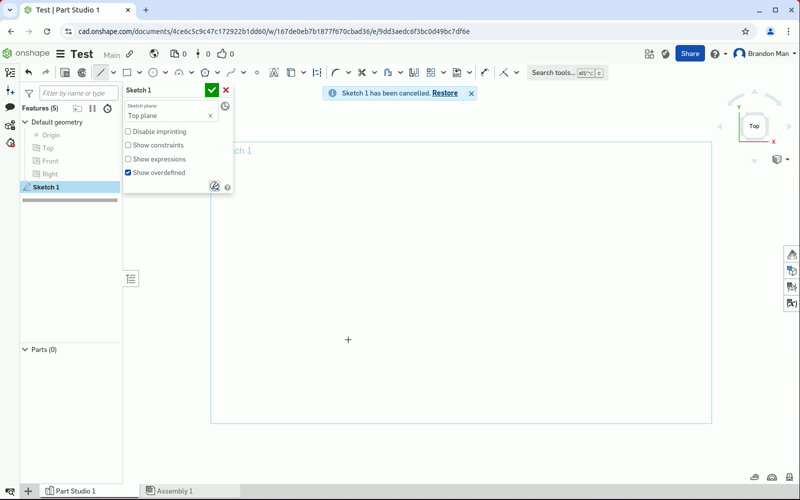
click(348, 339)
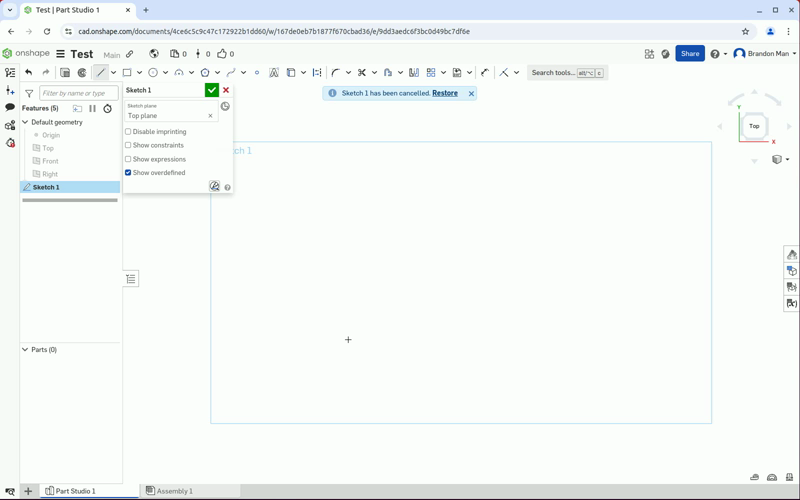
key_up(shift)
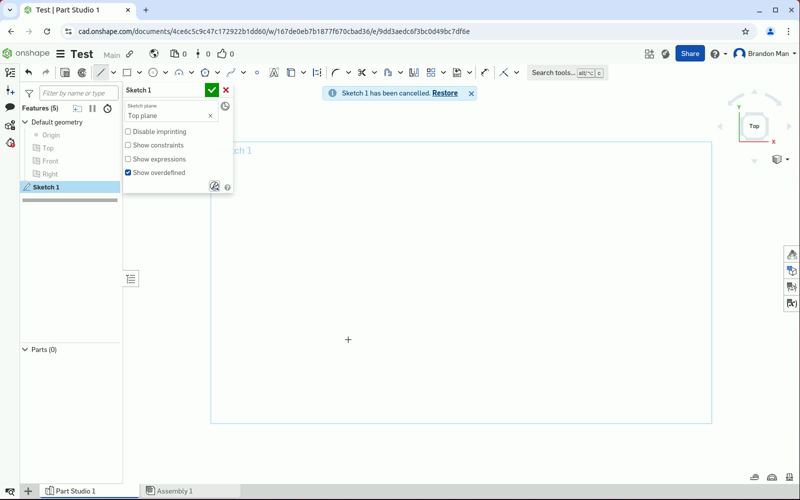
key_down(shift)
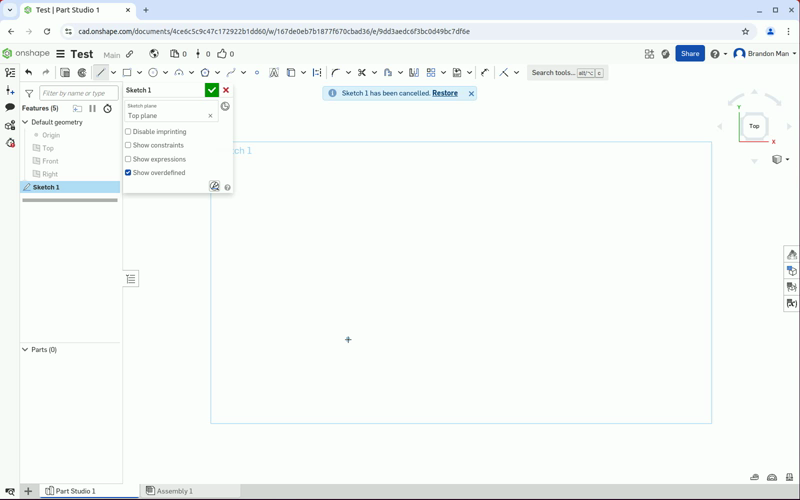
mouse_move(378, 339)
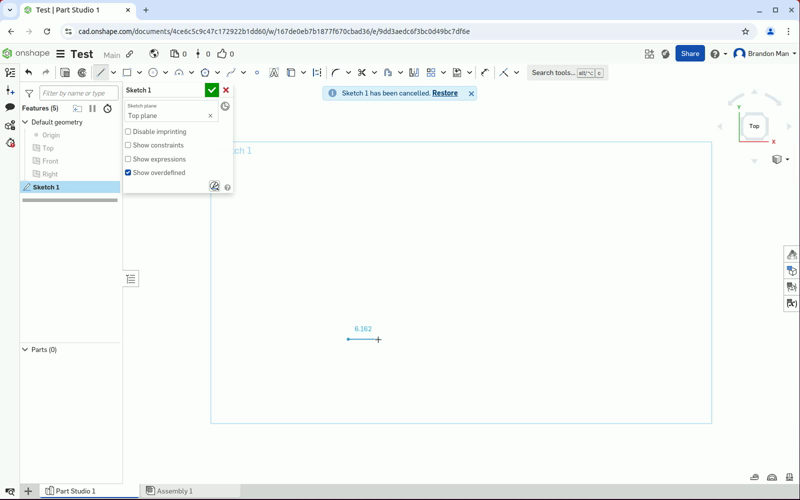
mouse_move(404, 339)
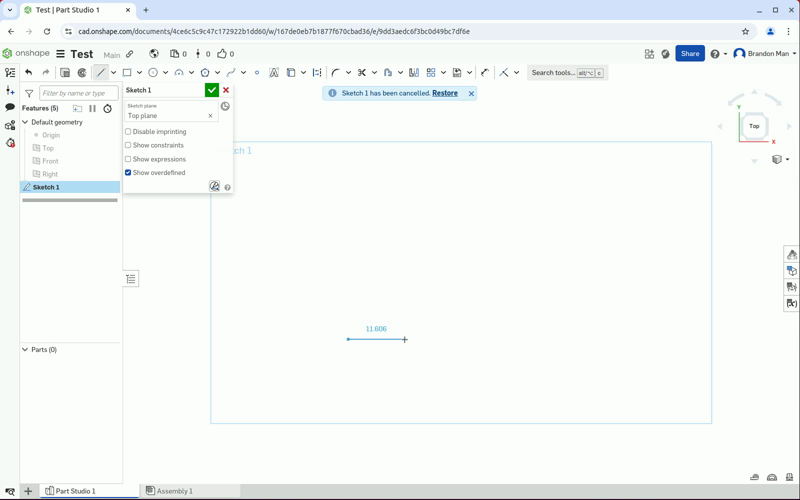
click(404, 339)
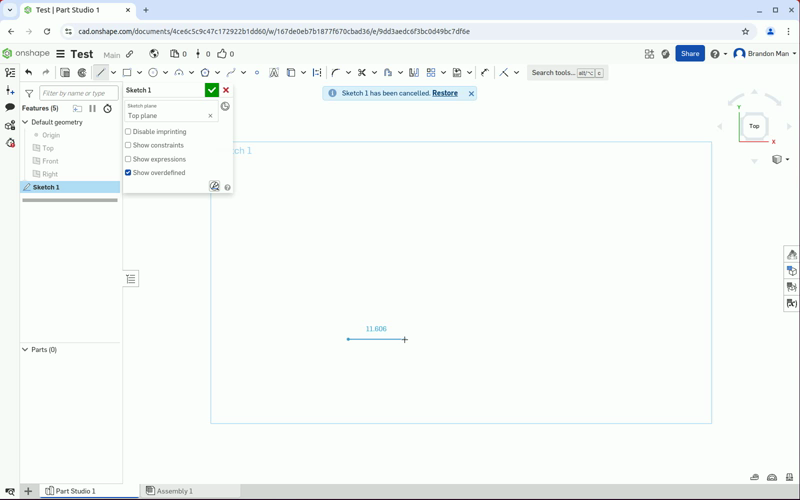
key_up(shift)
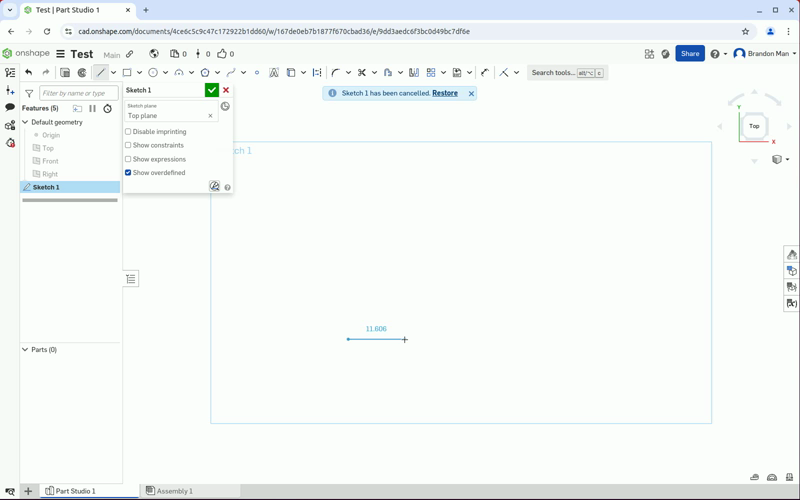
key_down(shift)
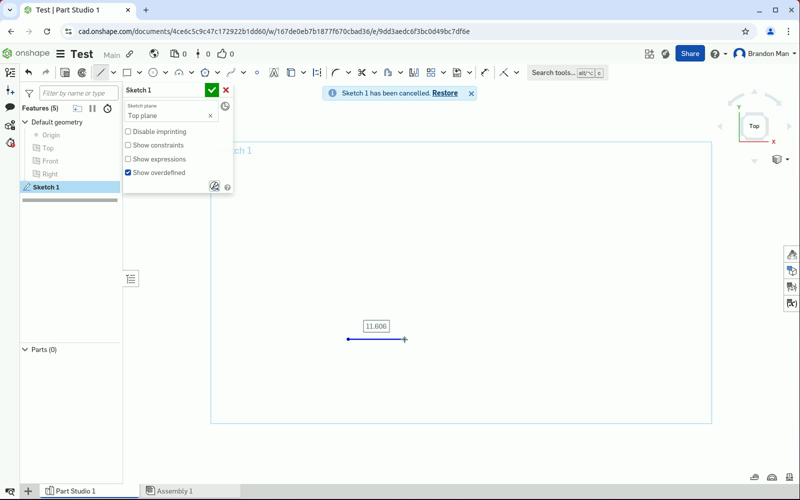
mouse_move(434, 339)
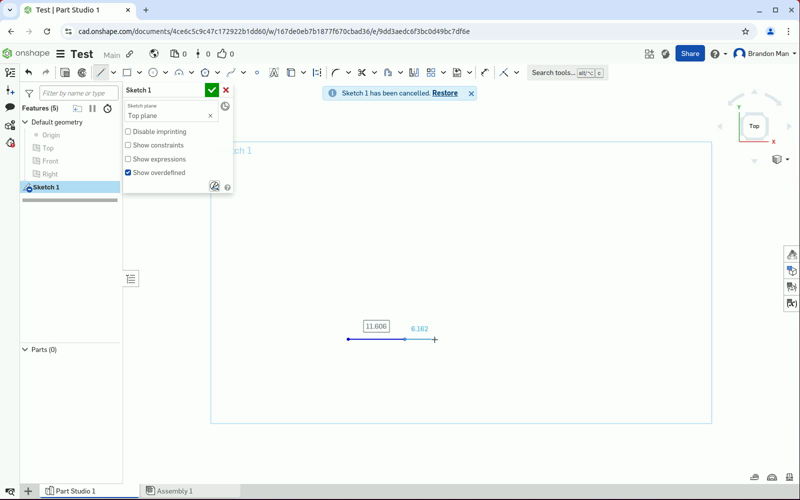
mouse_move(404, 310)
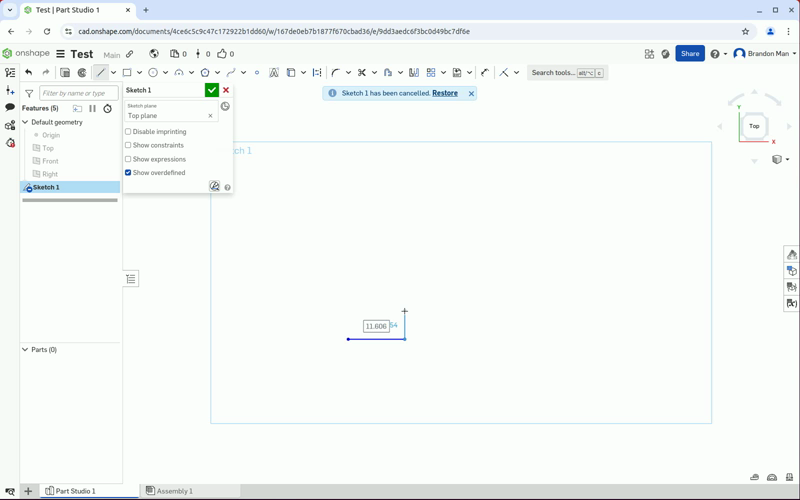
click(404, 310)
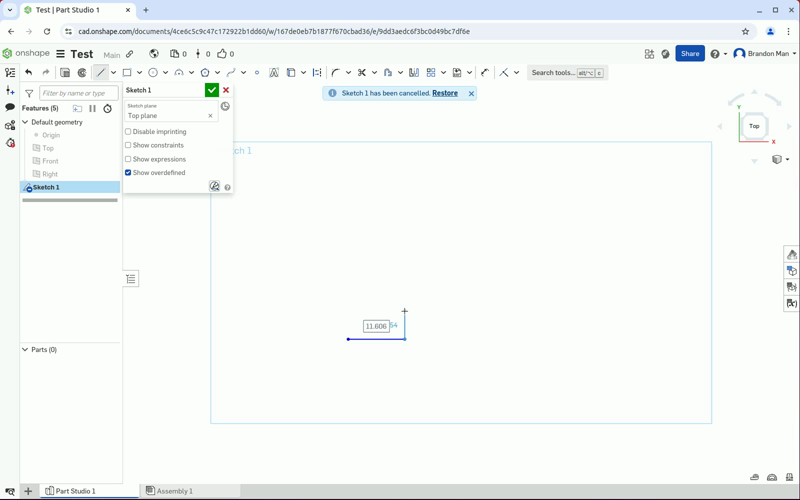
key_up(shift)
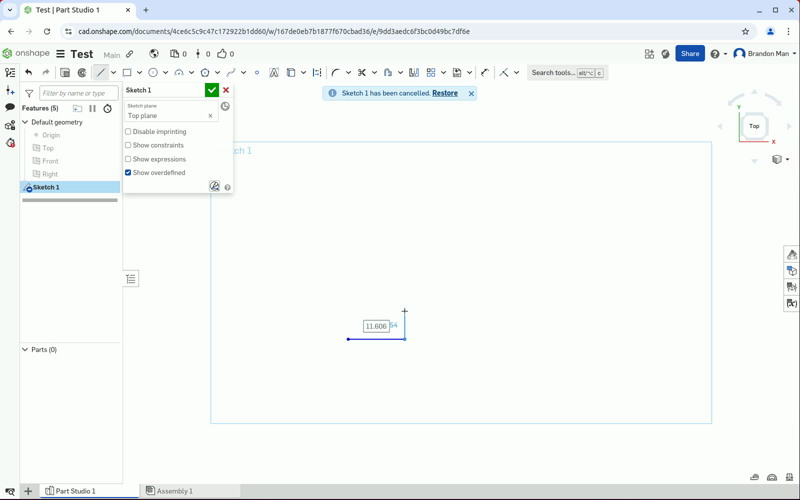
key_down(shift)
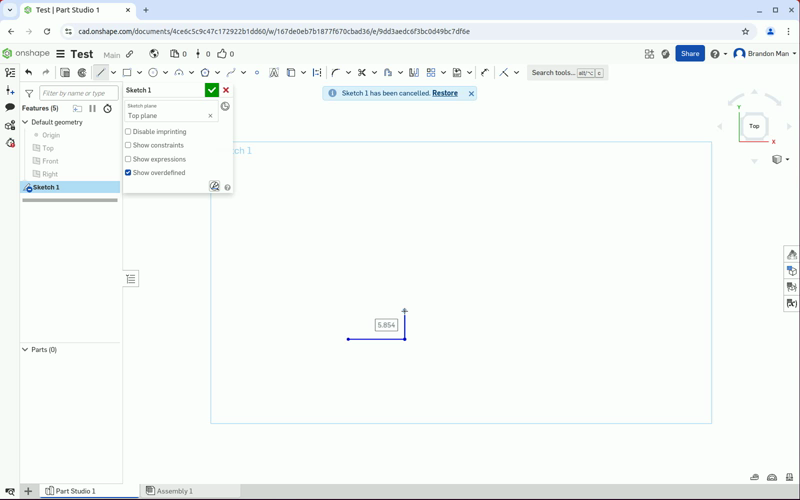
mouse_move(515, 310)
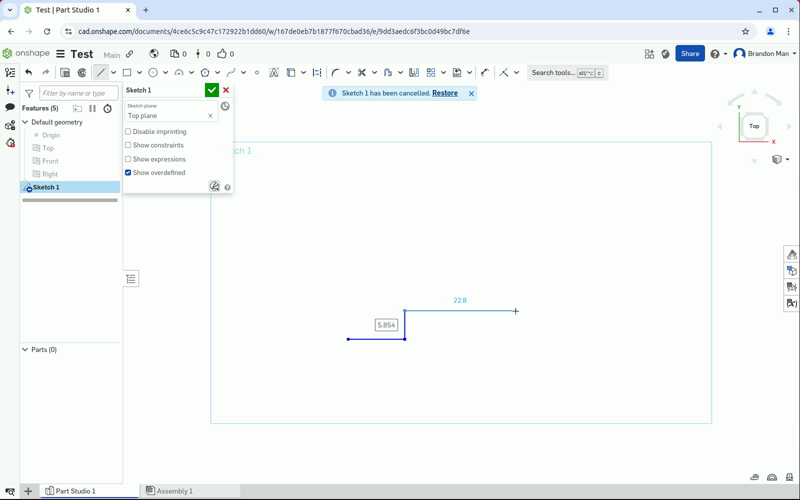
click(515, 310)
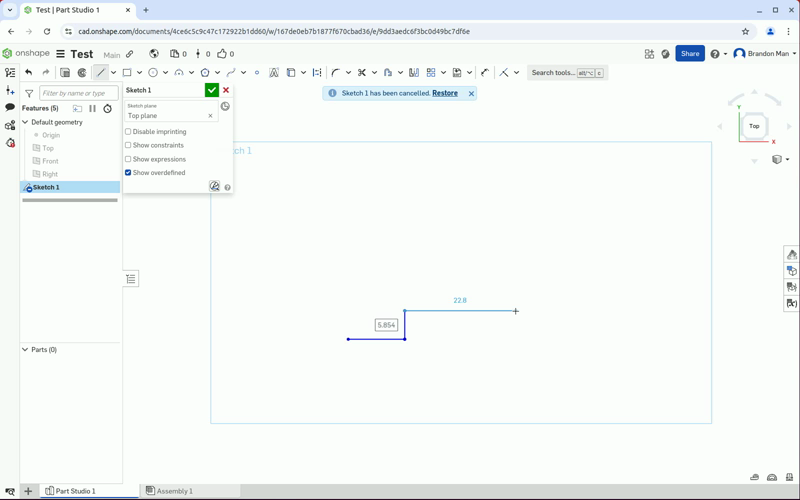
key_up(shift)
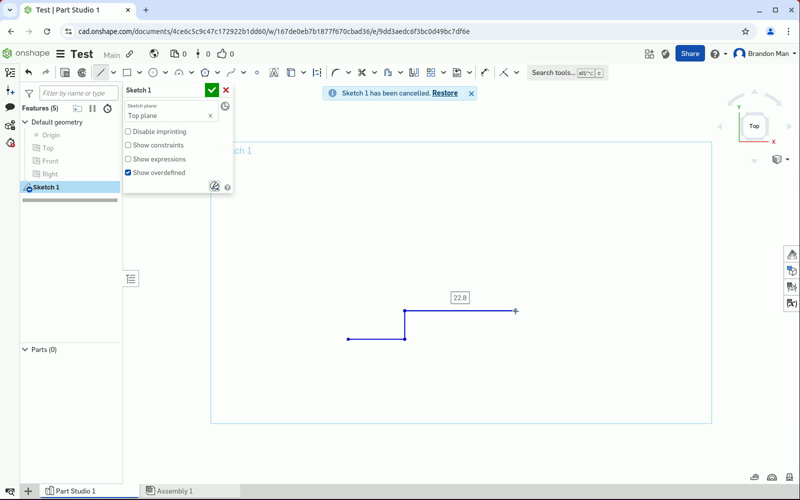
key_down(shift)
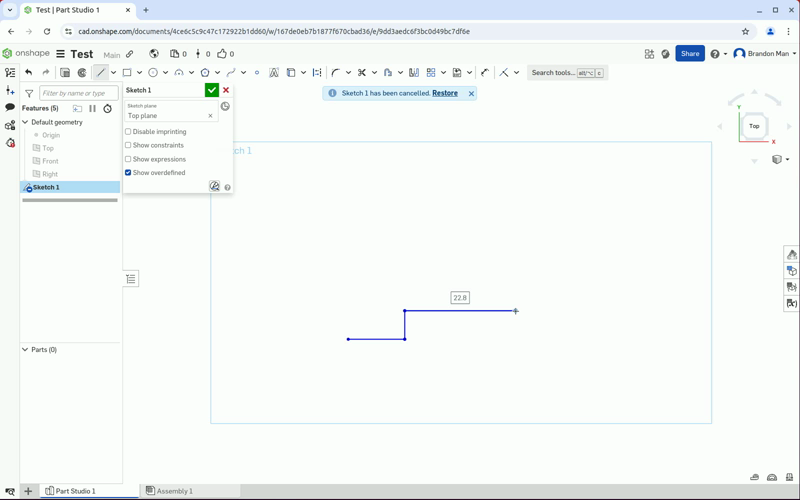
mouse_move(545, 310)
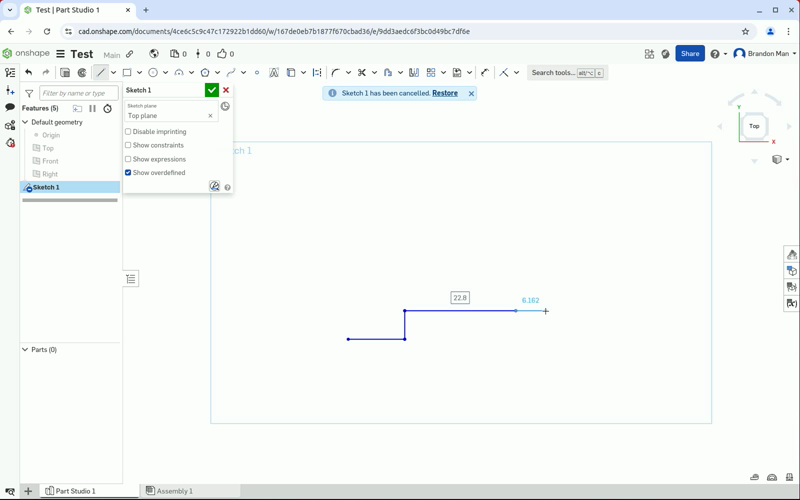
mouse_move(515, 339)
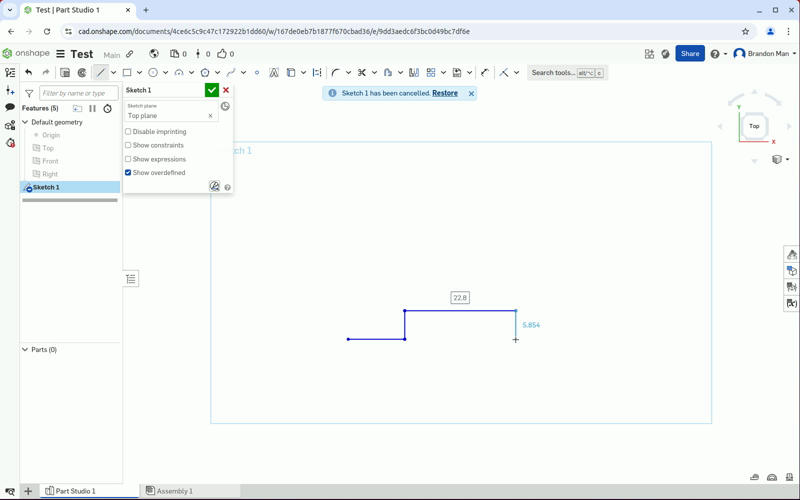
click(515, 339)
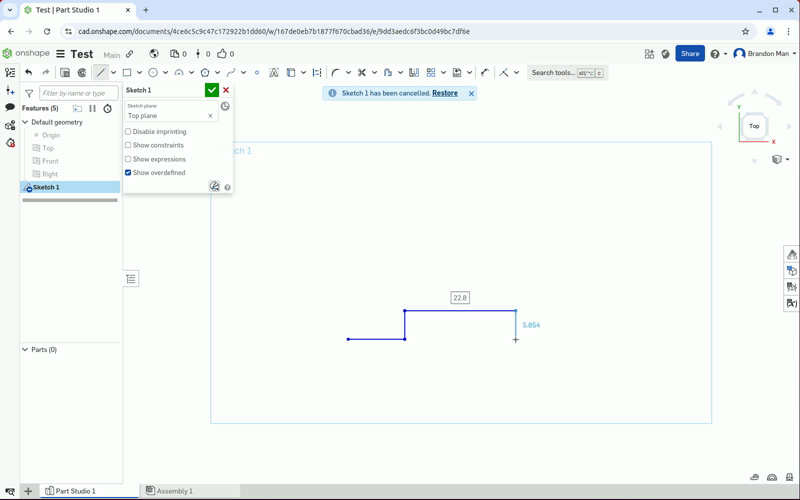
key_up(shift)
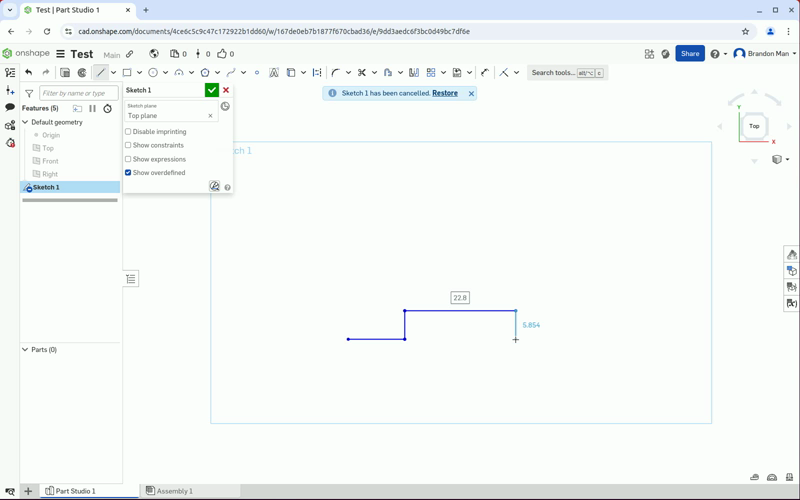
key_down(shift)
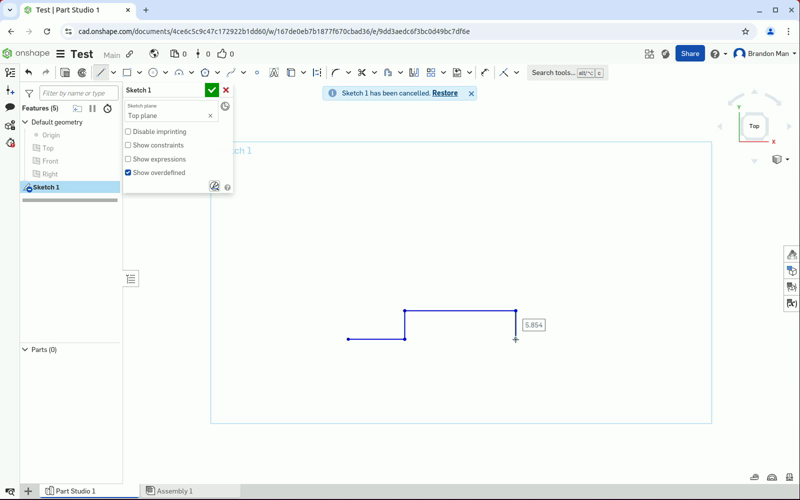
mouse_move(545, 339)
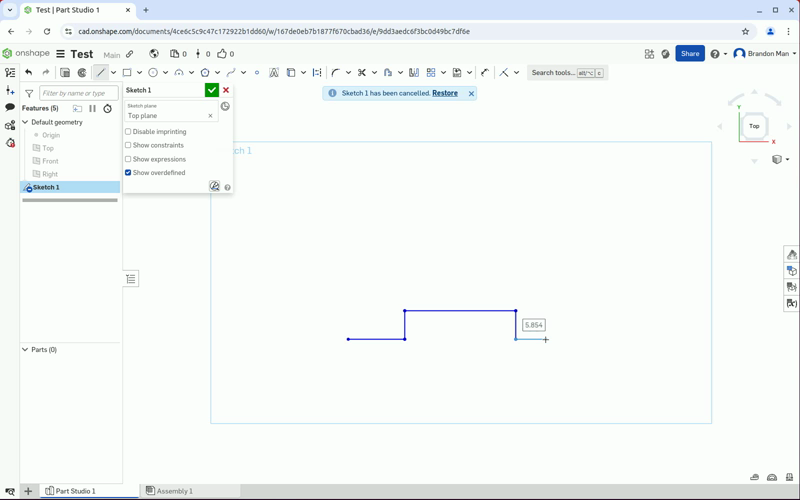
mouse_move(572, 339)
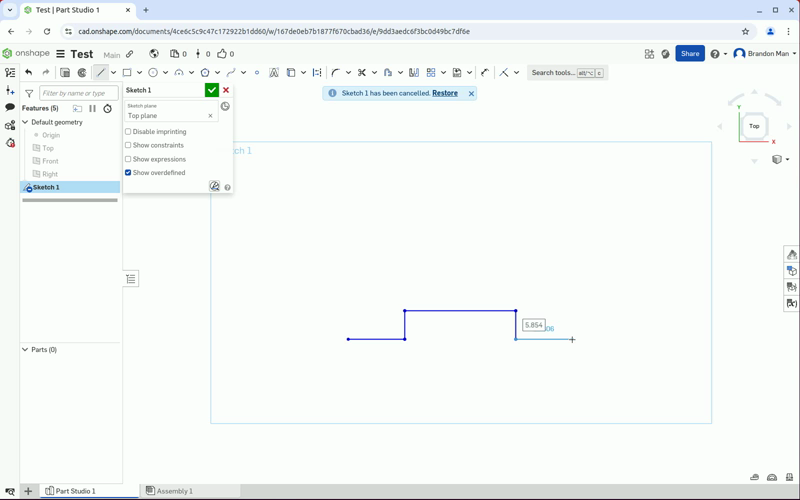
click(572, 339)
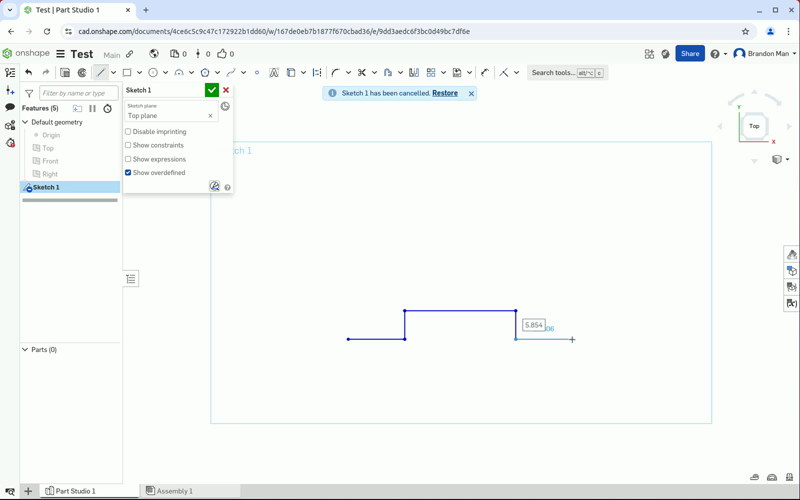
key_up(shift)
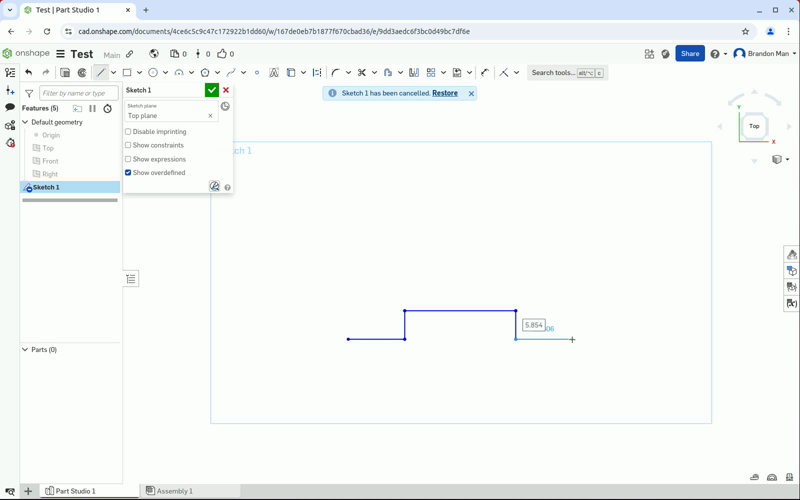
key_down(shift)
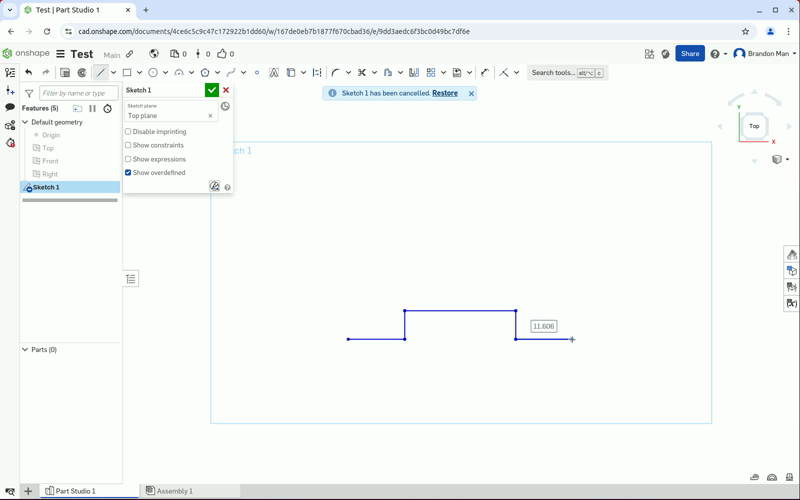
mouse_move(572, 226)
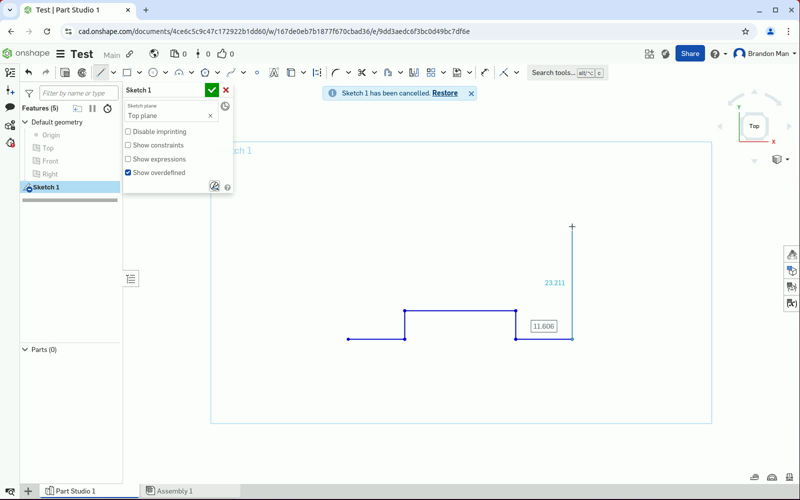
click(572, 226)
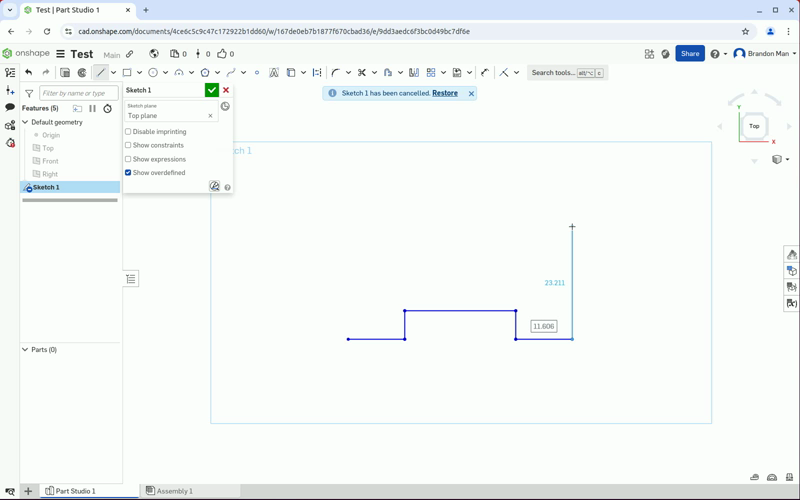
key_up(shift)
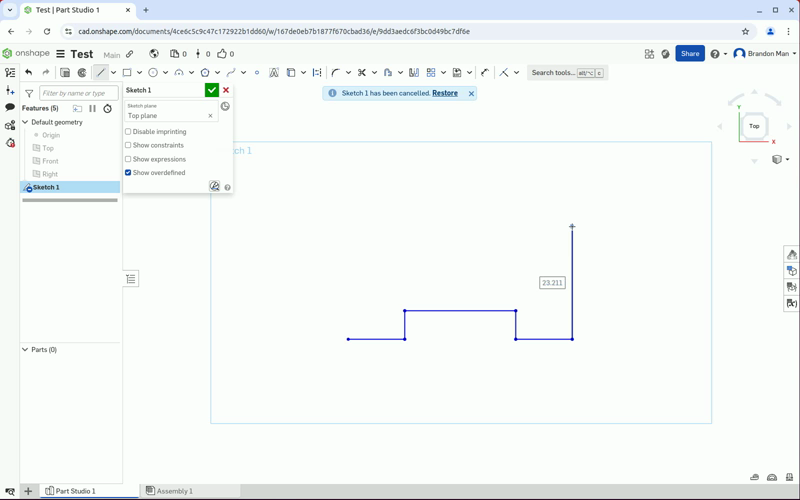
key_down(shift)
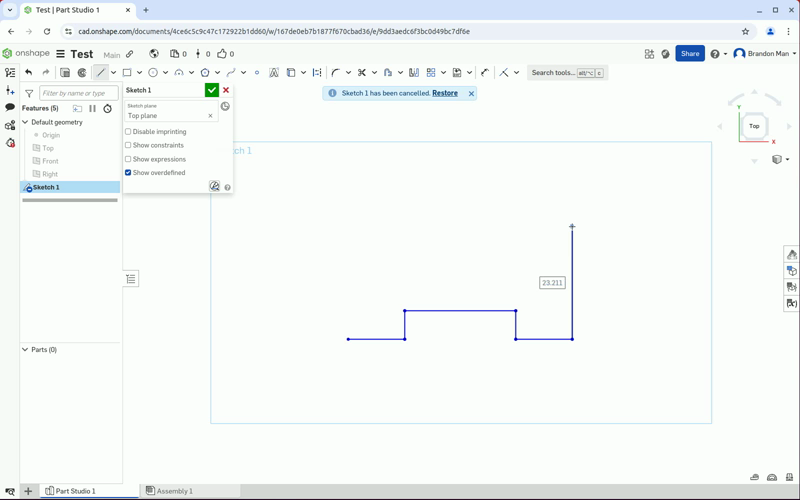
mouse_move(348, 226)
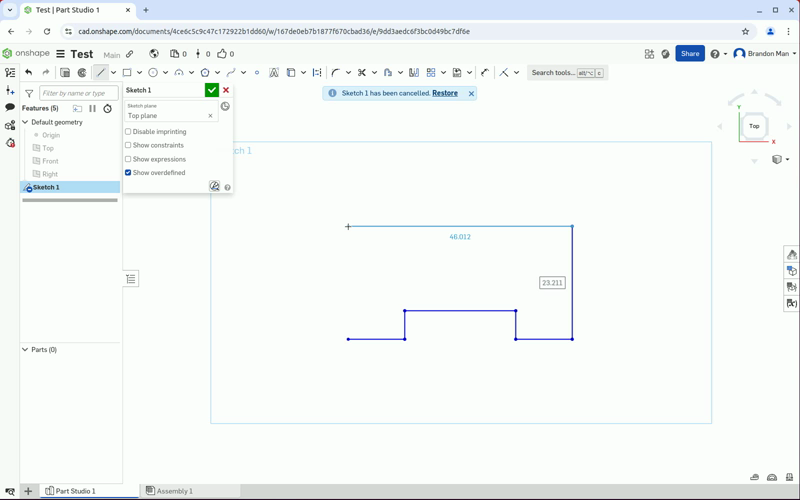
click(348, 226)
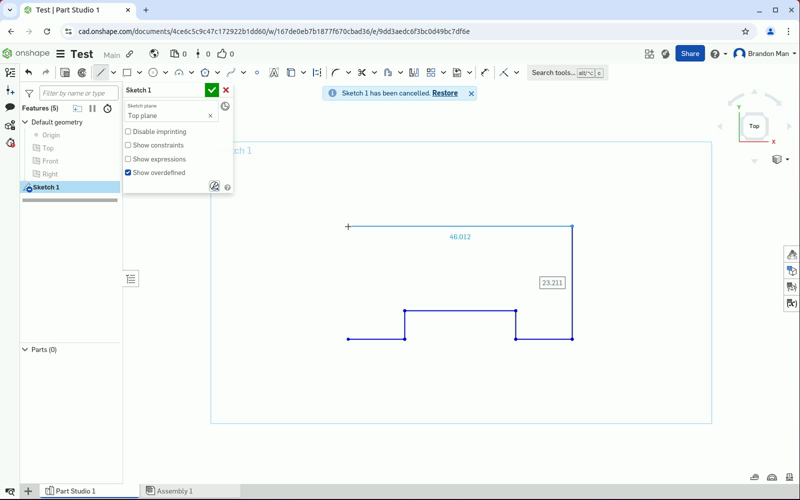
key_up(shift)
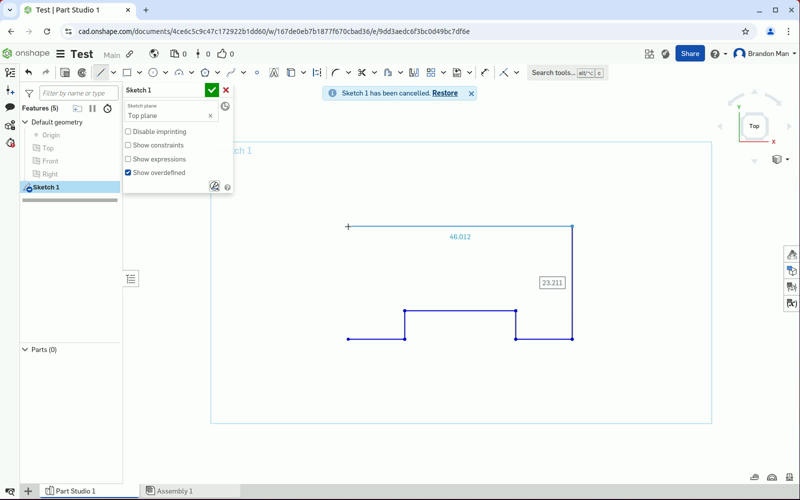
key_down(shift)
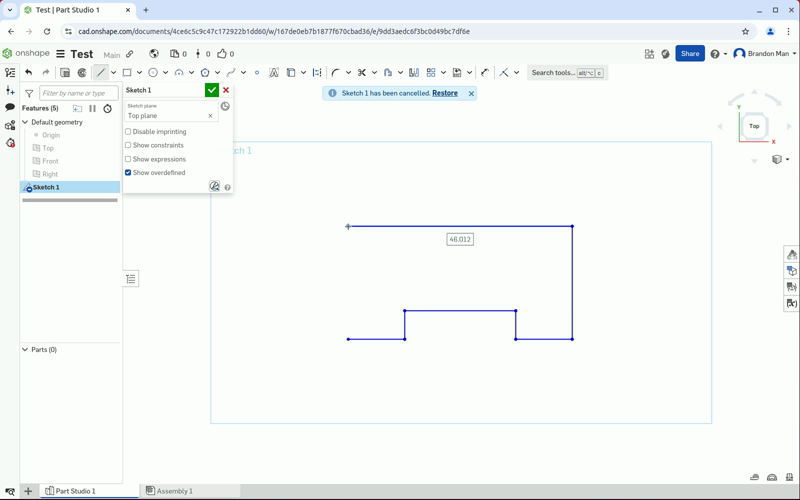
mouse_move(348, 339)
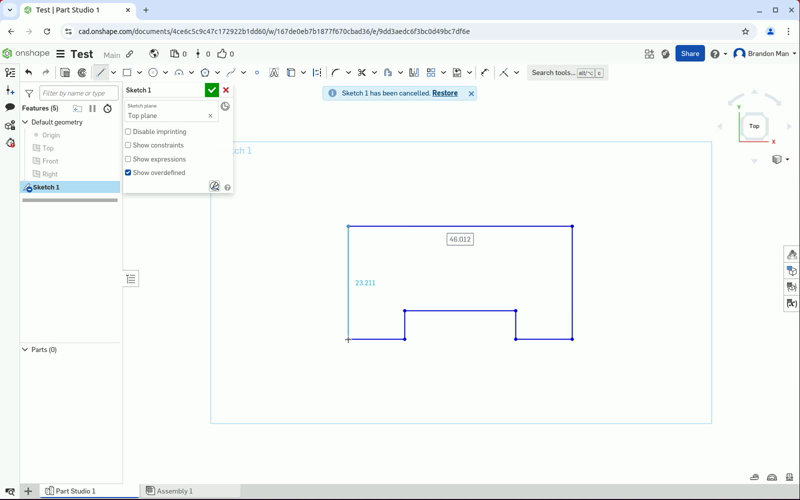
key_up(shift)
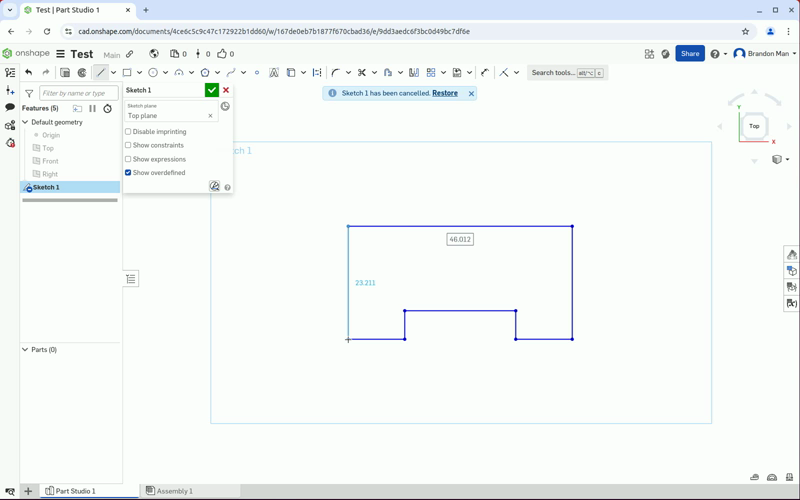
click(348, 339)
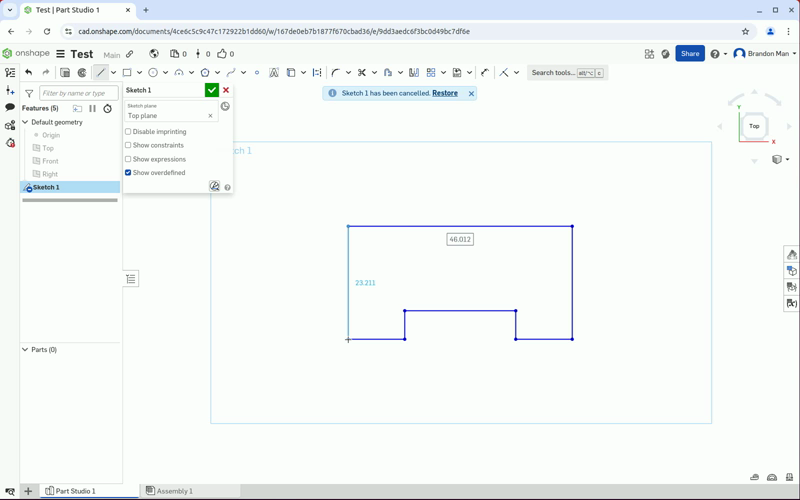
key(esc)
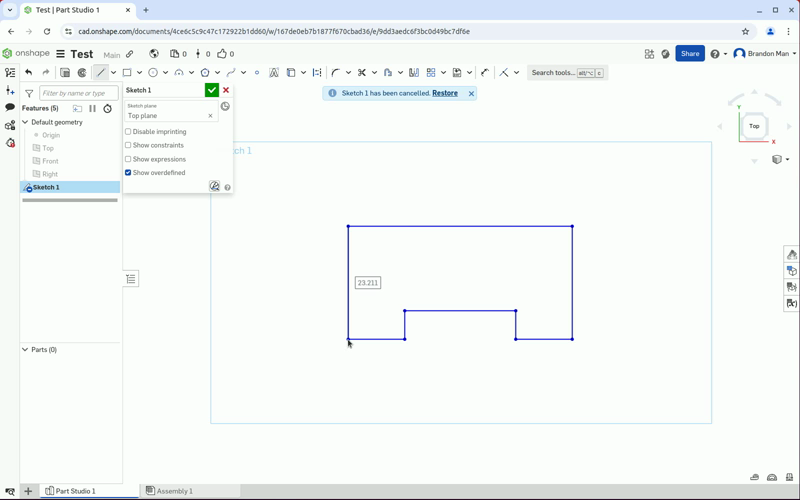
mouse_move(363, 263)
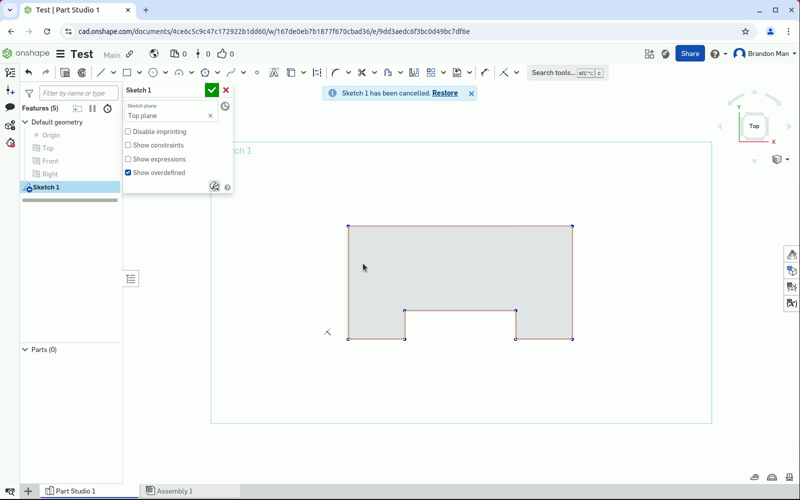
click(363, 263)
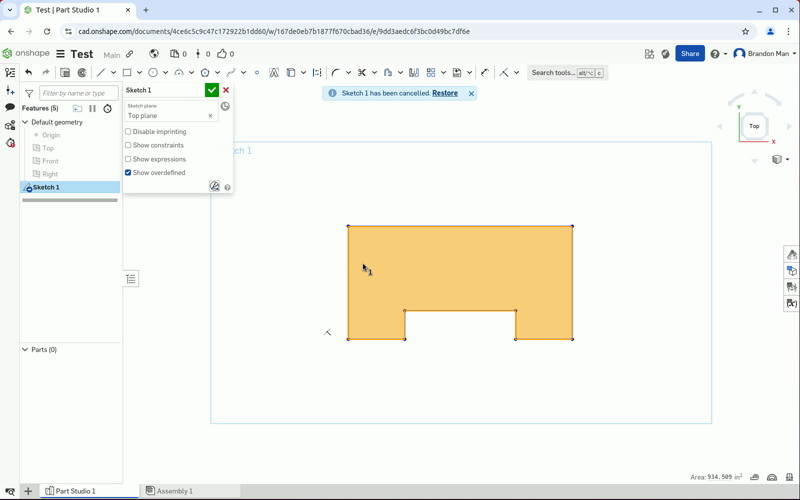
mouse_move(73, 352)
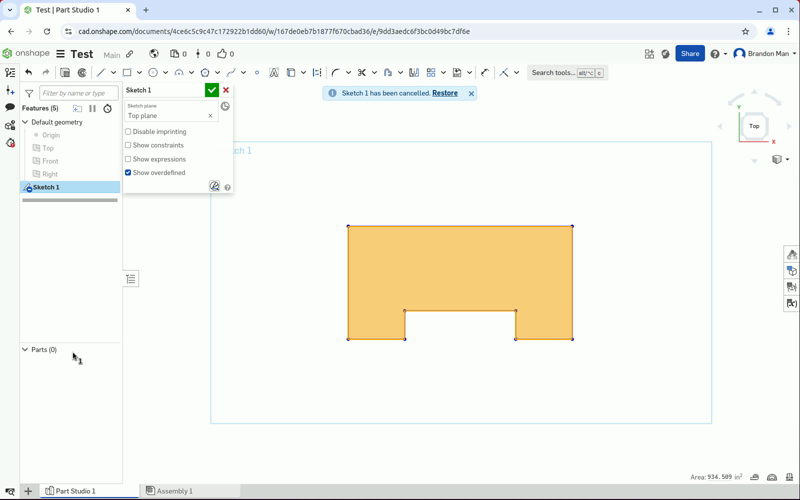
key(shift+y)
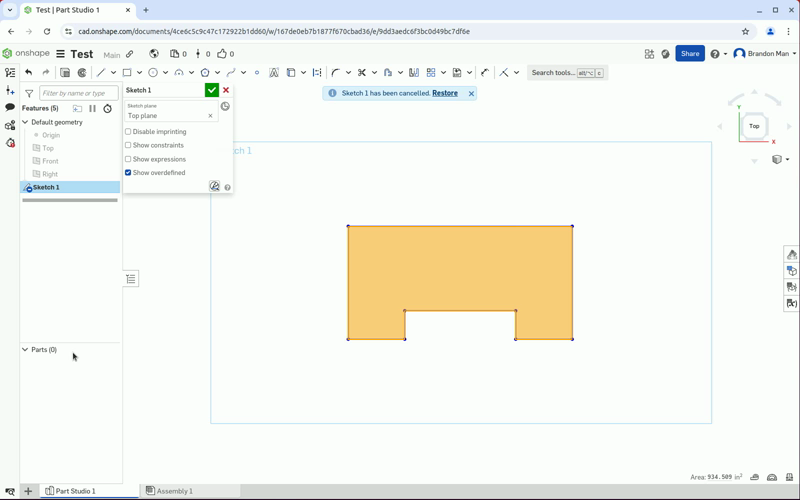
key(shift+e)
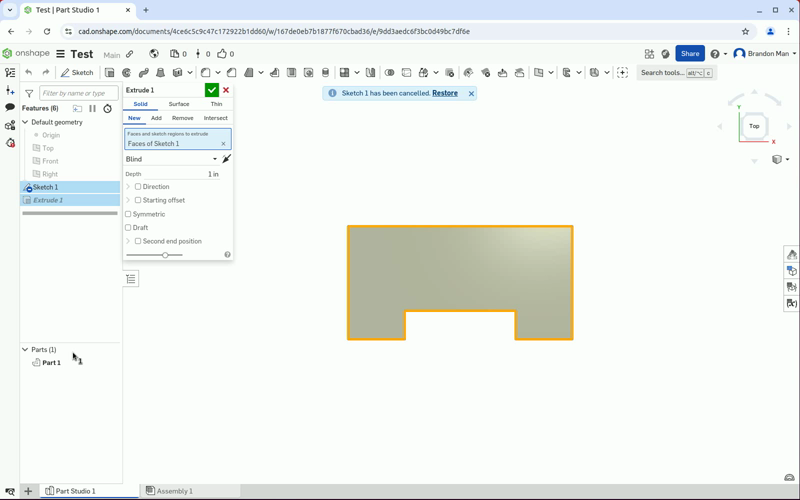
mouse_move(143, 106)
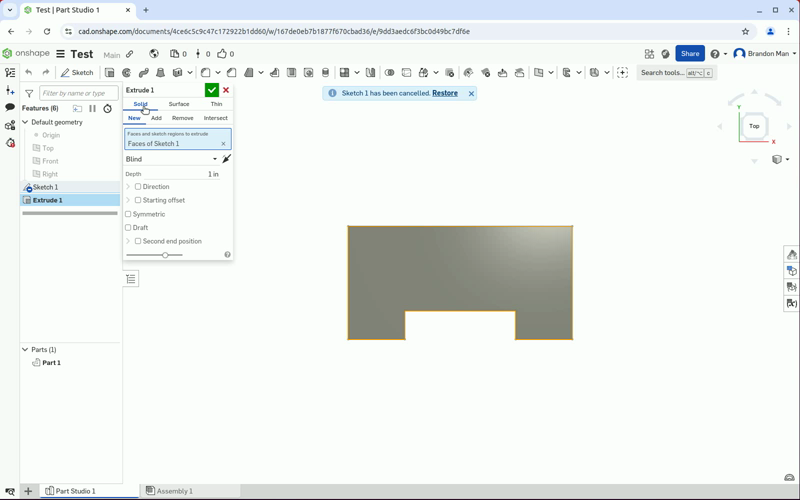
click(143, 106)
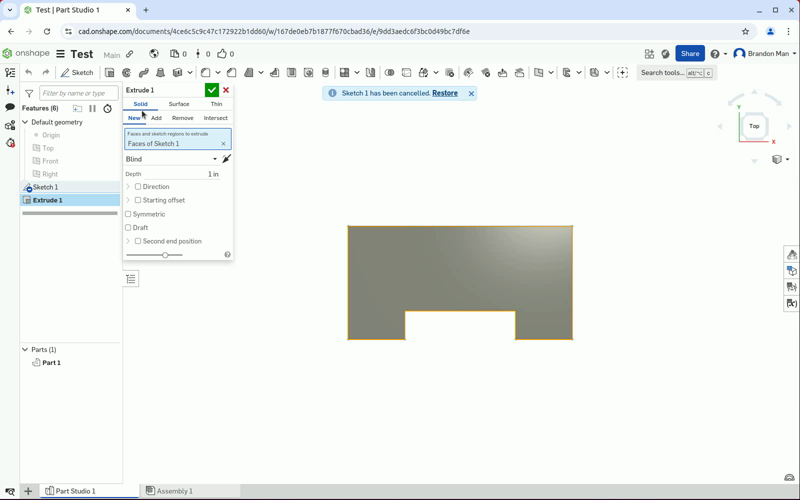
mouse_move(137, 120)
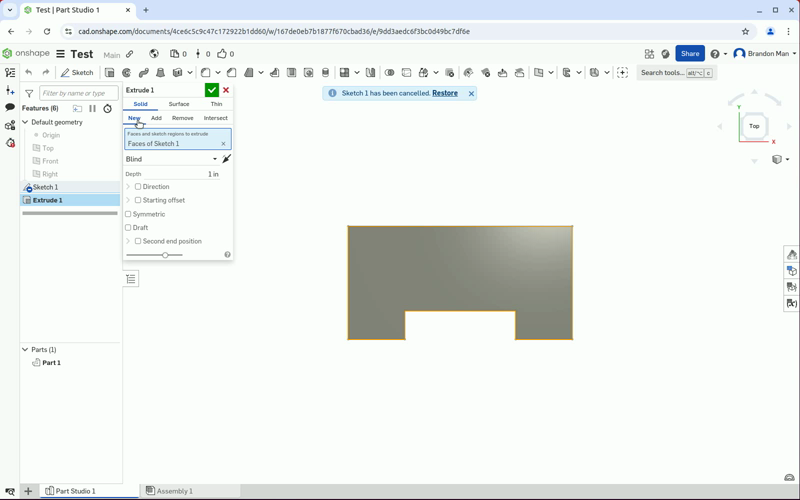
click(137, 120)
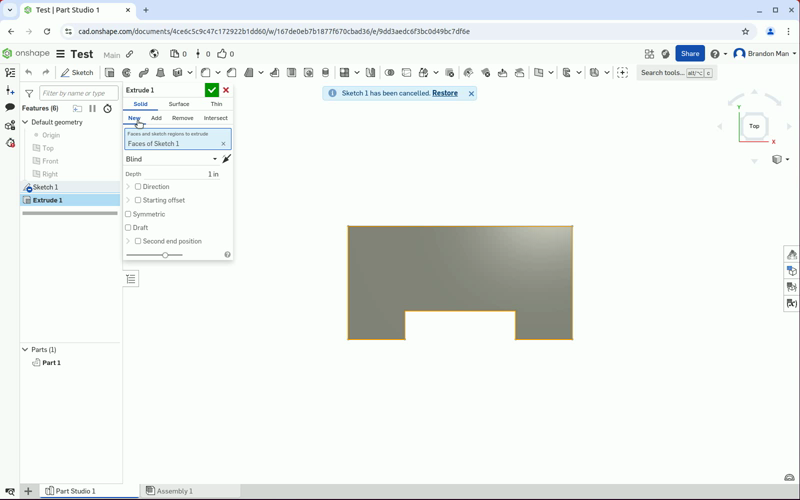
key(tab, 4)
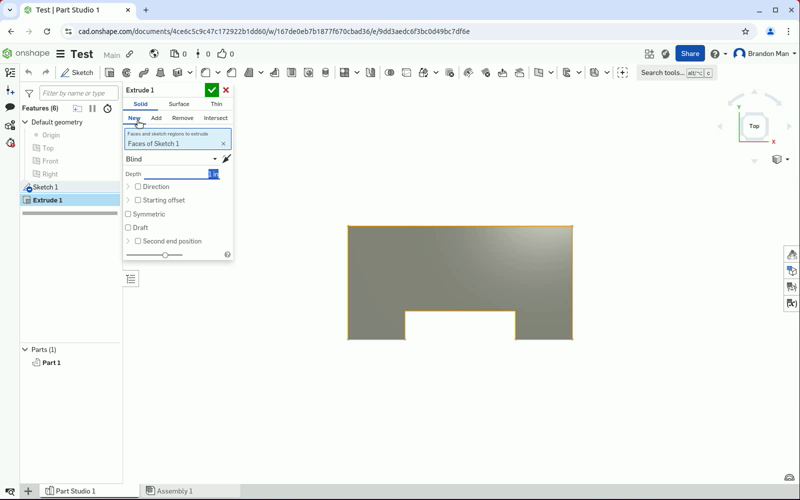
text(5.777)
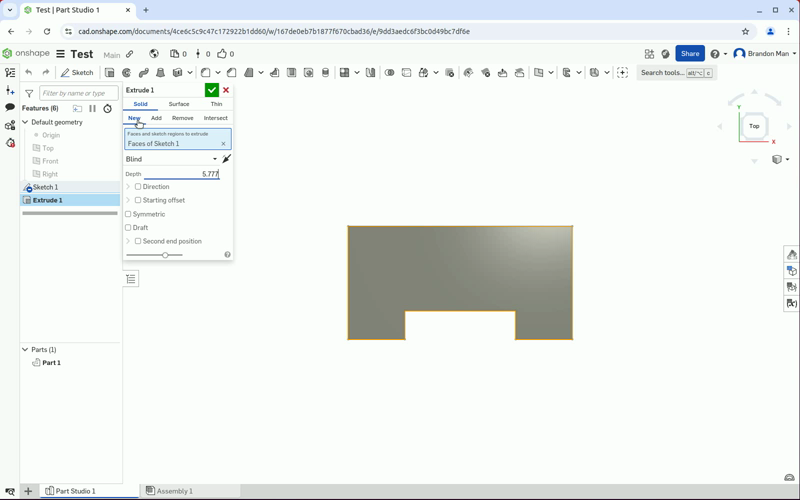
key(enter)
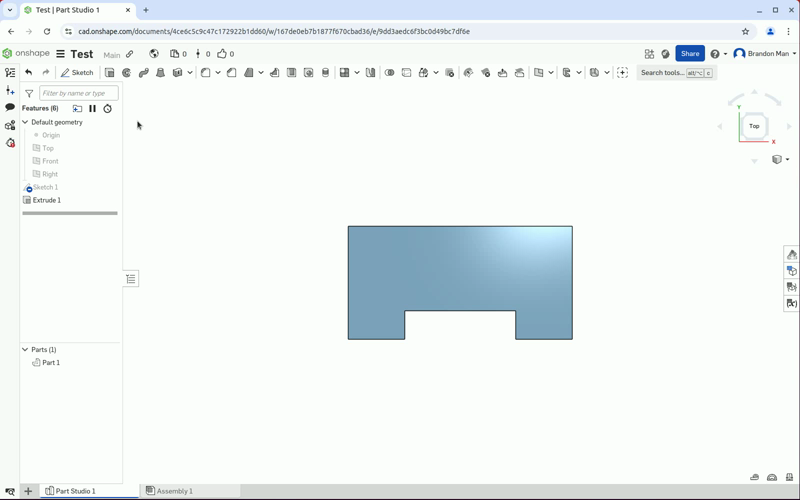
key(shift+h)
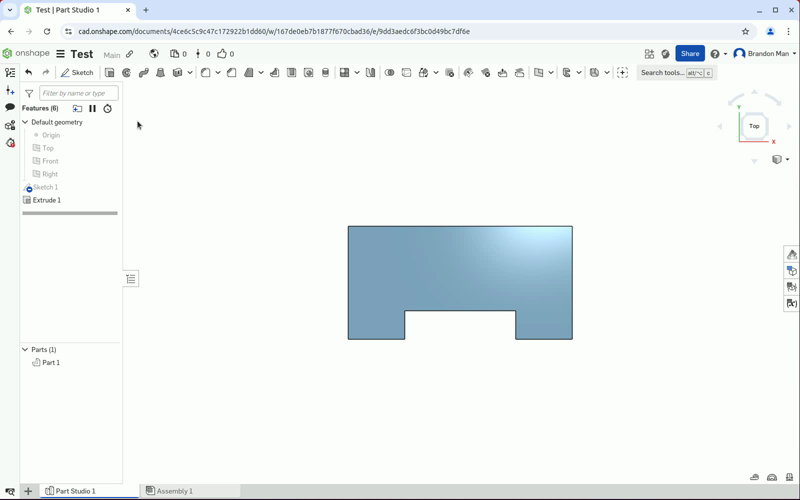
key(shift+h)
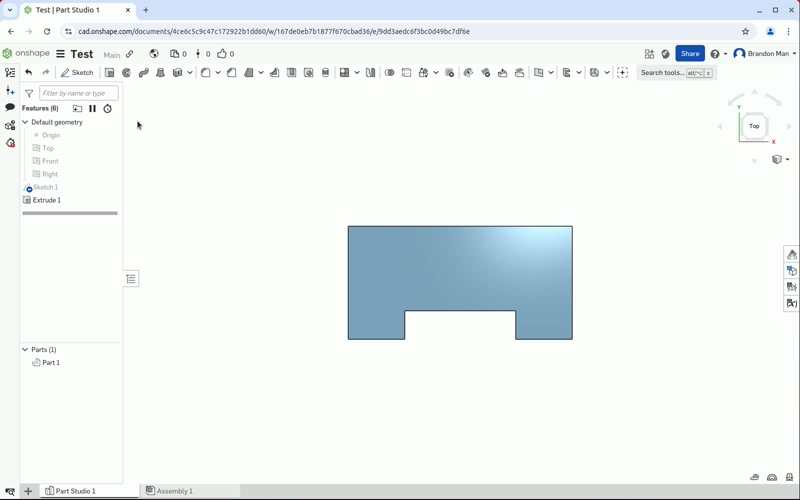
mouse_move(73, 189)
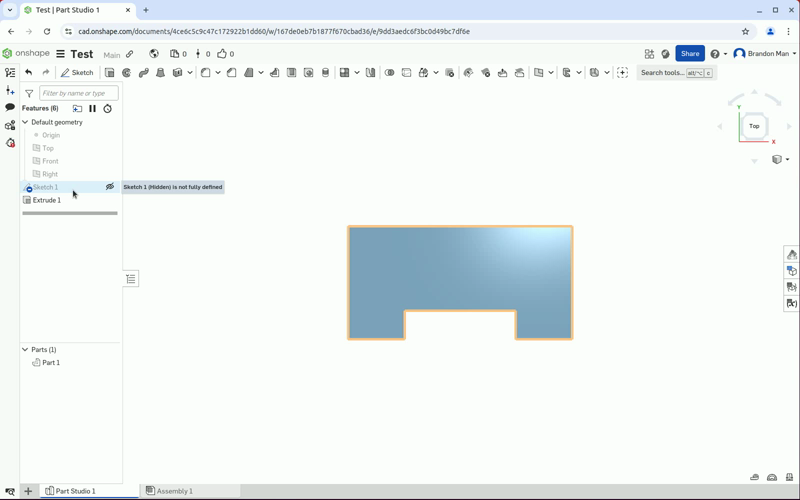
click(73, 189)
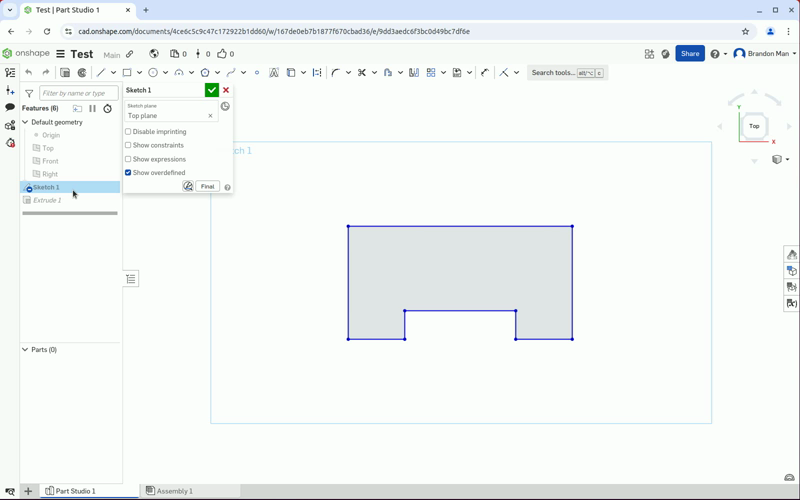
mouse_move(229, 92)
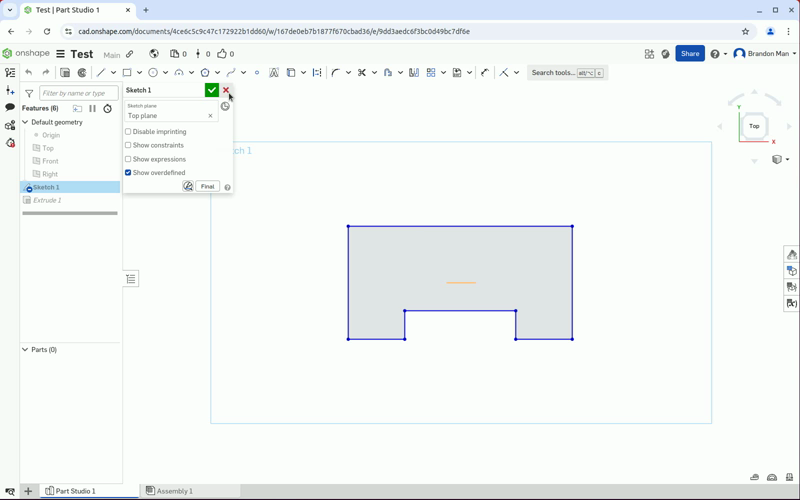
click(229, 92)
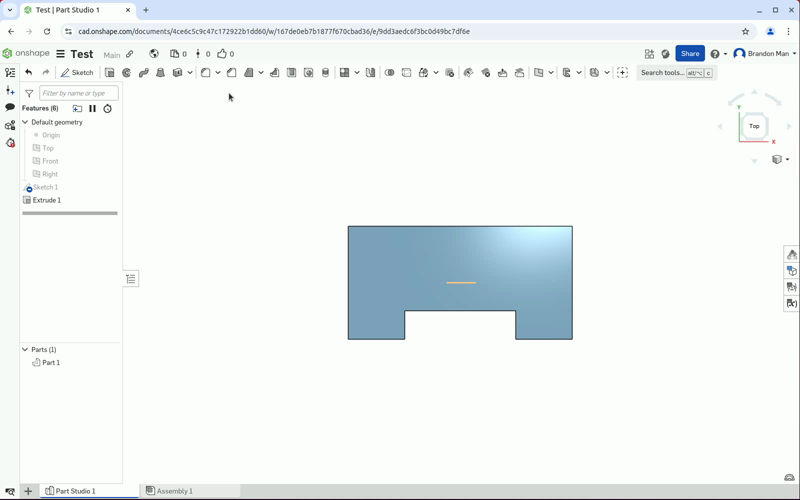
mouse_move(541, 75)
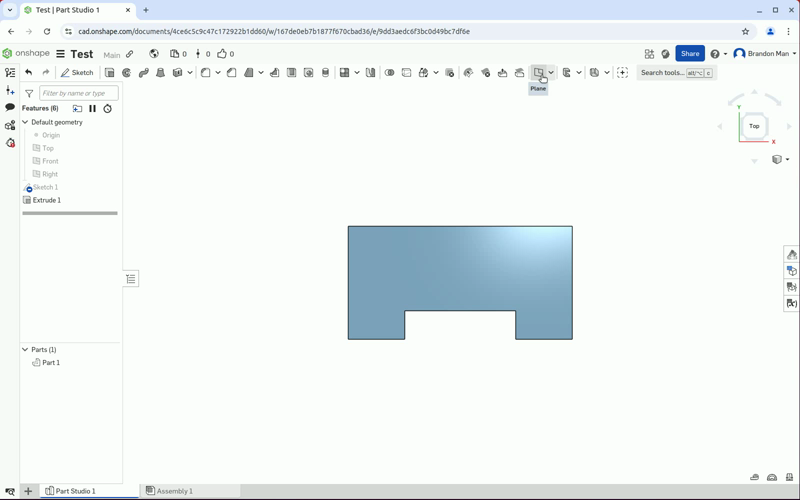
click(541, 75)
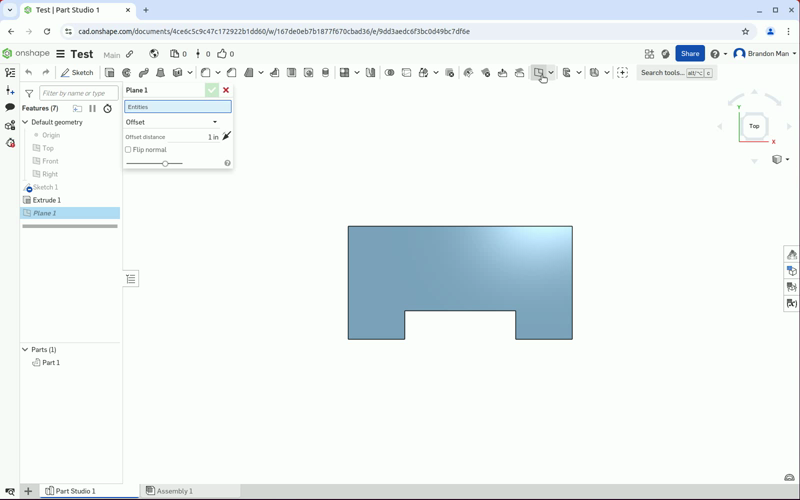
mouse_move(73, 150)
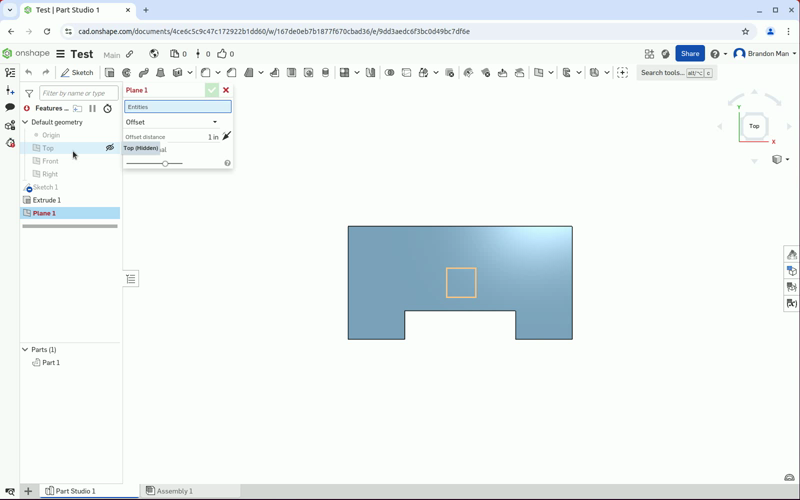
click(73, 150)
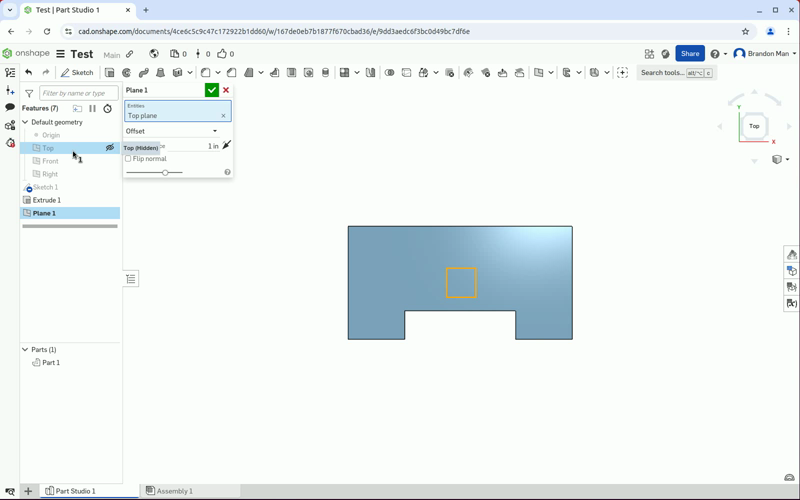
key(tab, 2)
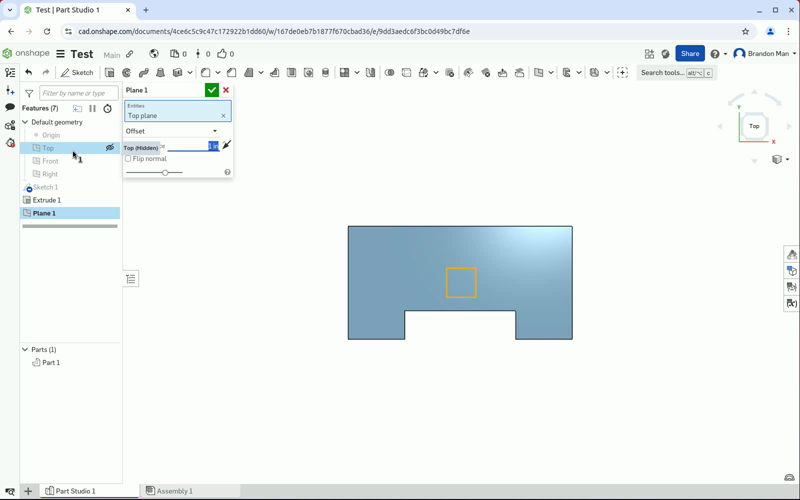
text(5.792)
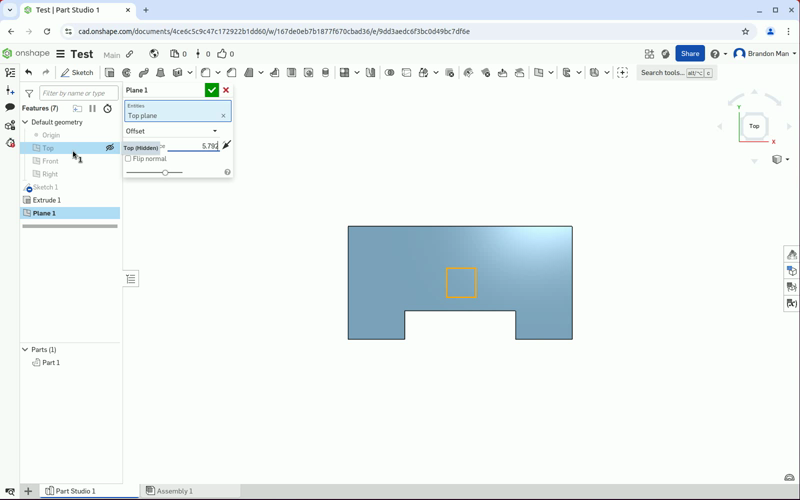
key(enter, 2)
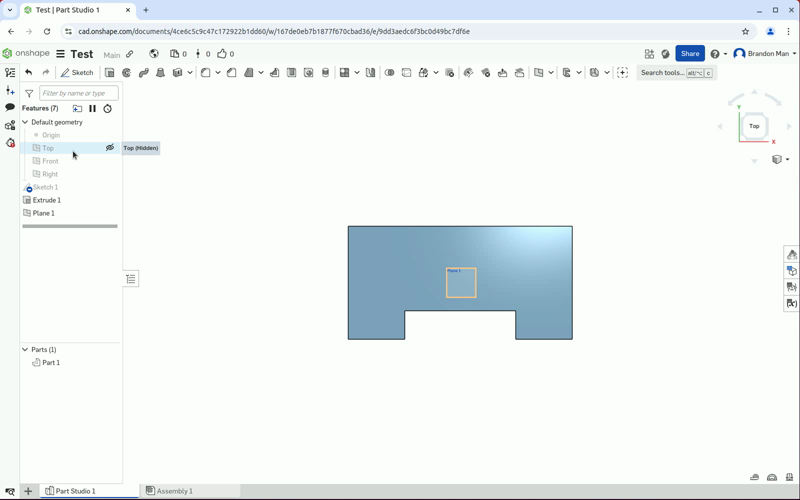
key(shift+s)
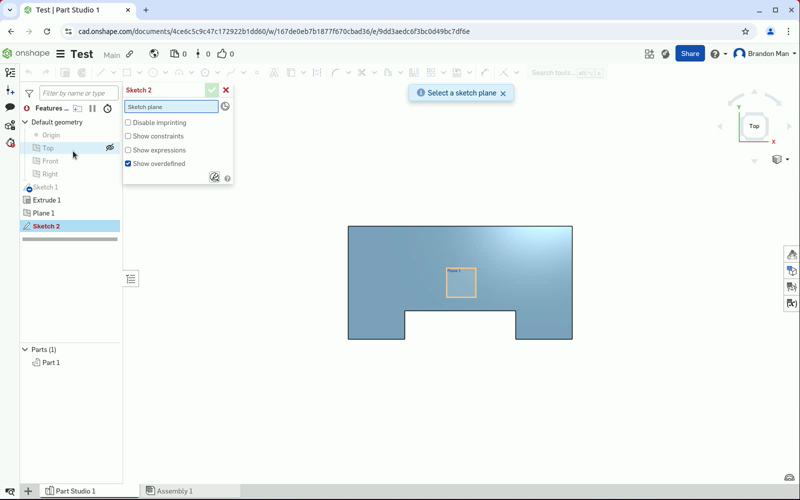
mouse_move(73, 215)
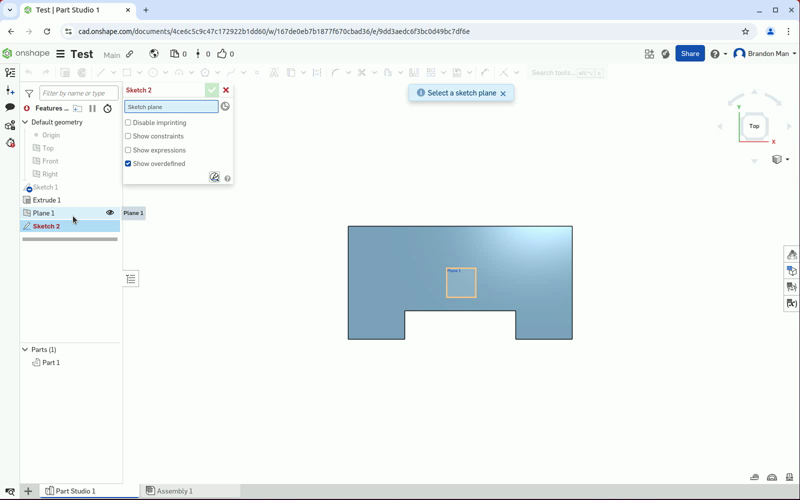
click(73, 215)
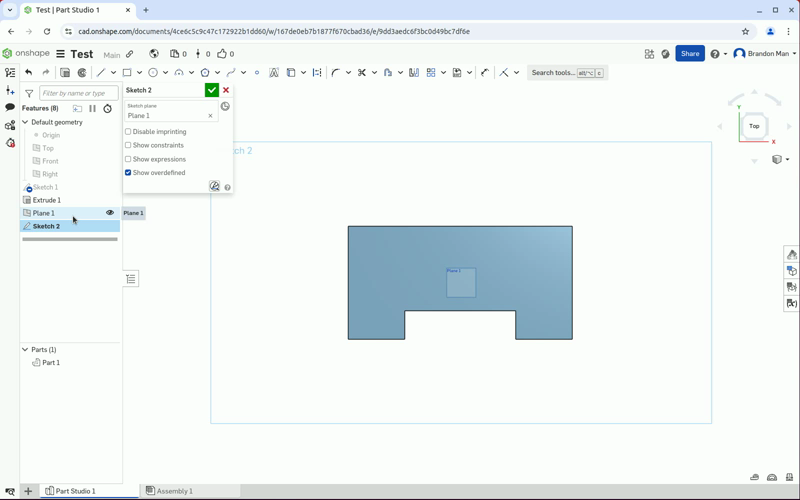
mouse_move(73, 352)
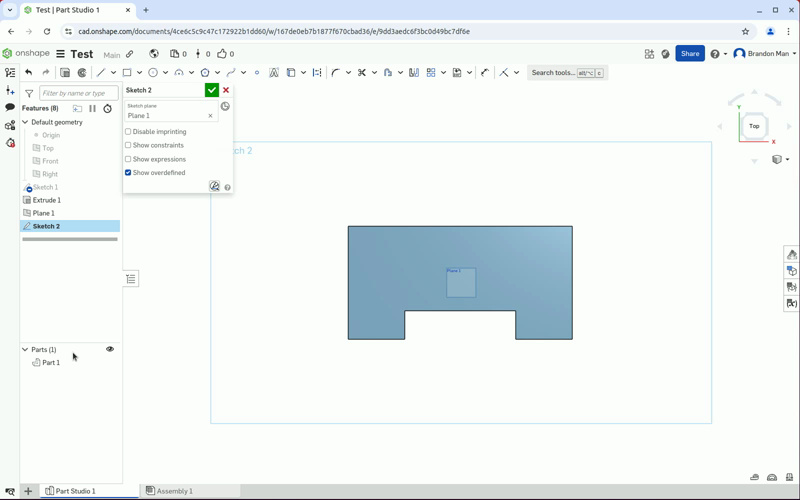
key(y)
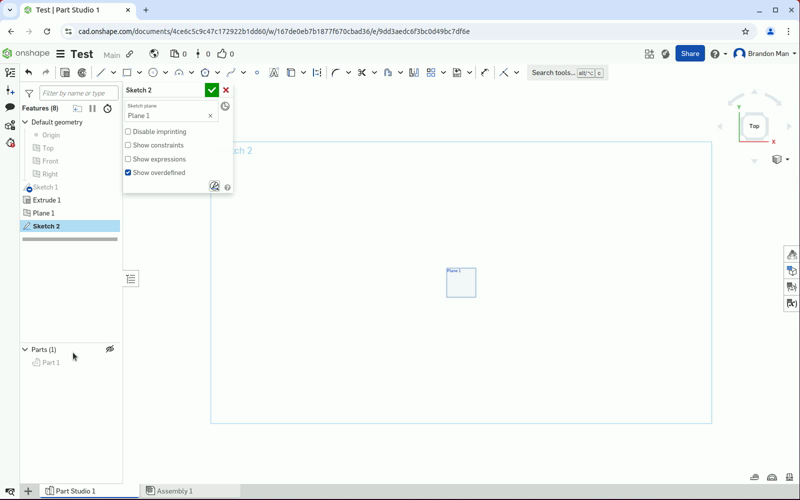
key(l)
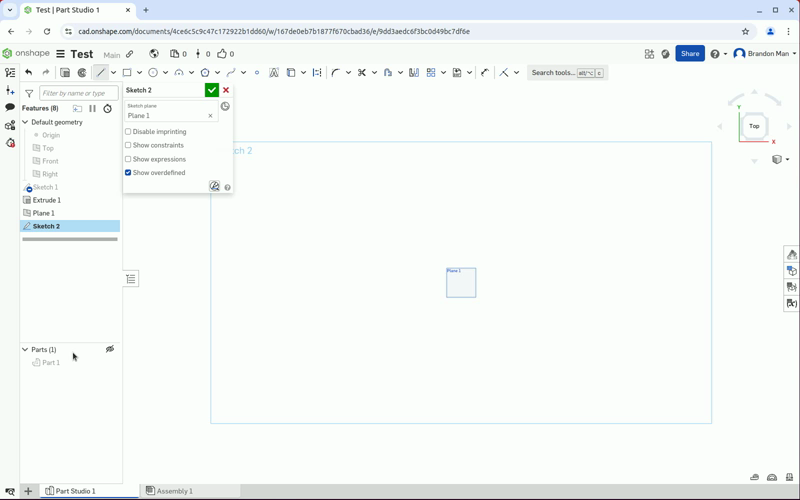
key_down(shift)
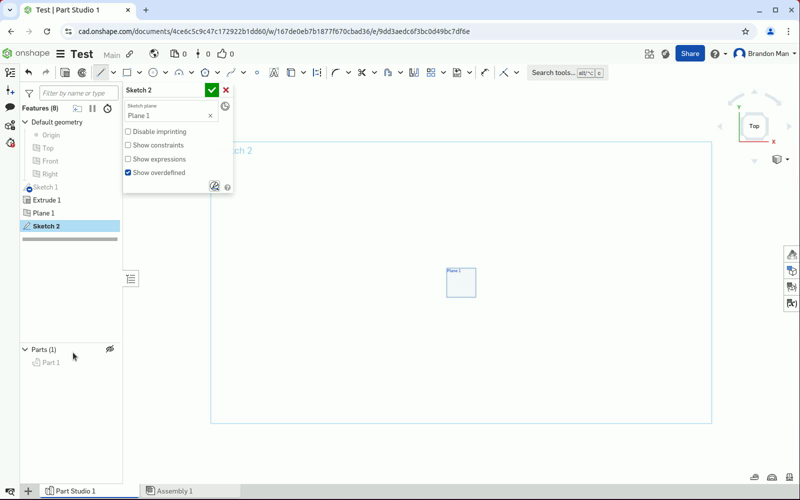
mouse_move(348, 282)
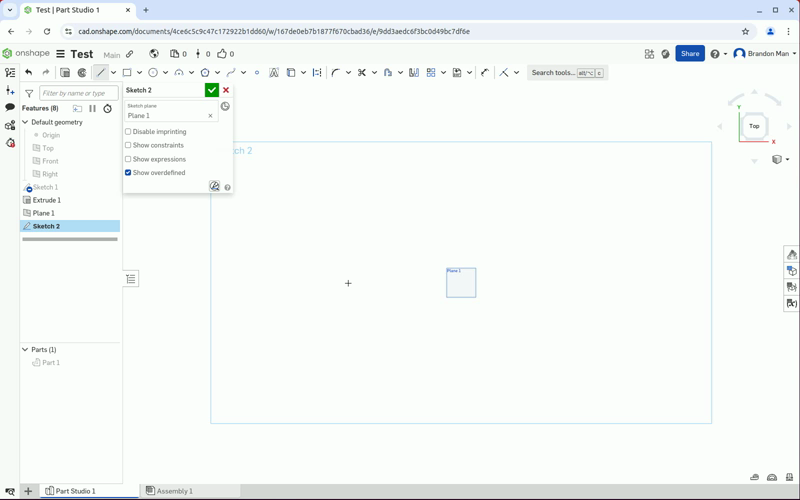
click(348, 282)
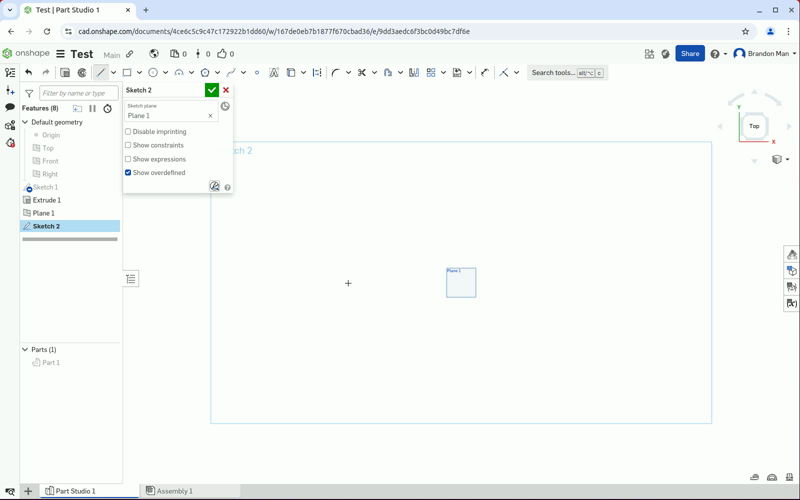
key_up(shift)
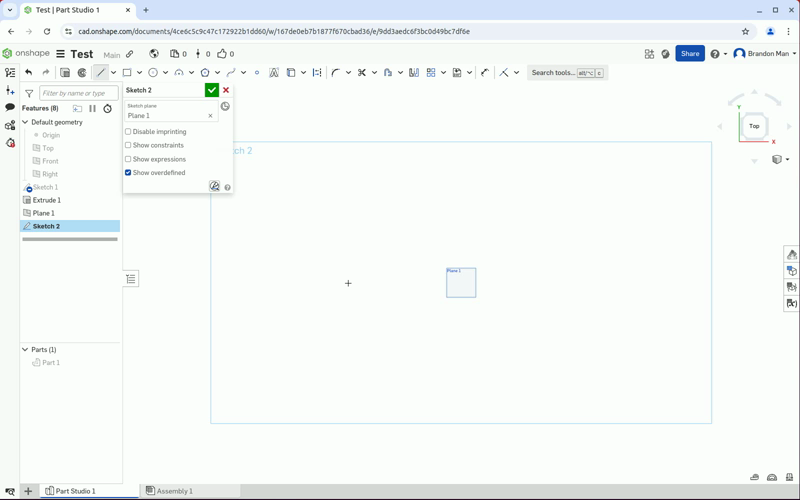
key_down(shift)
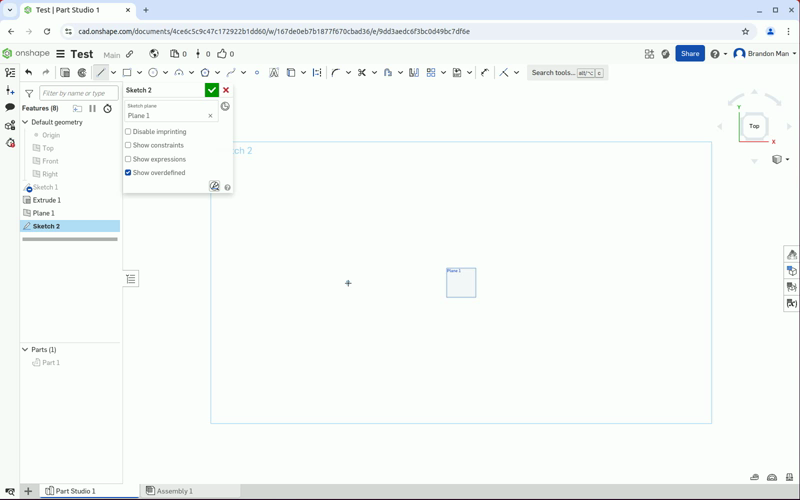
mouse_move(572, 282)
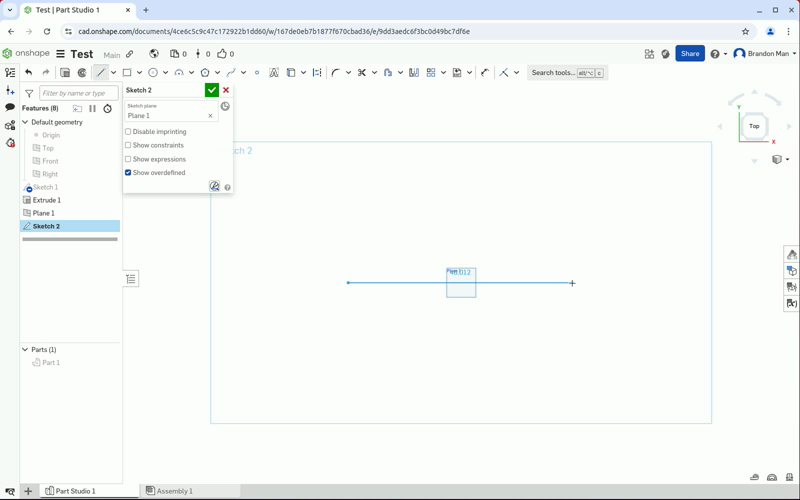
click(572, 282)
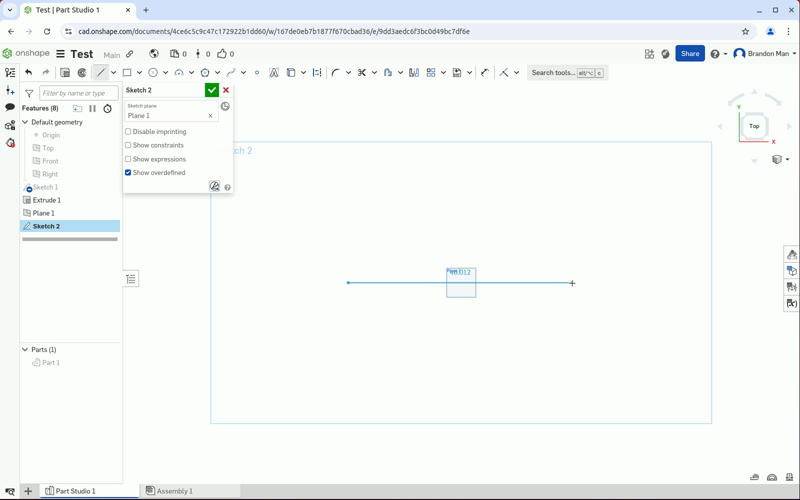
key_up(shift)
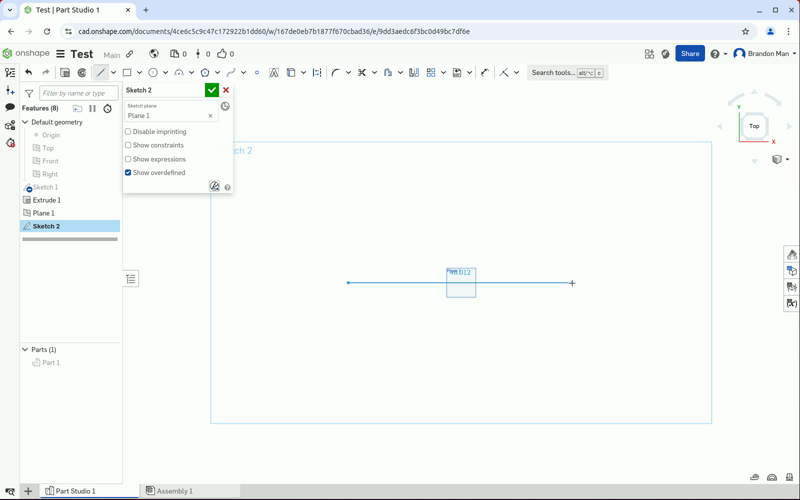
key_down(shift)
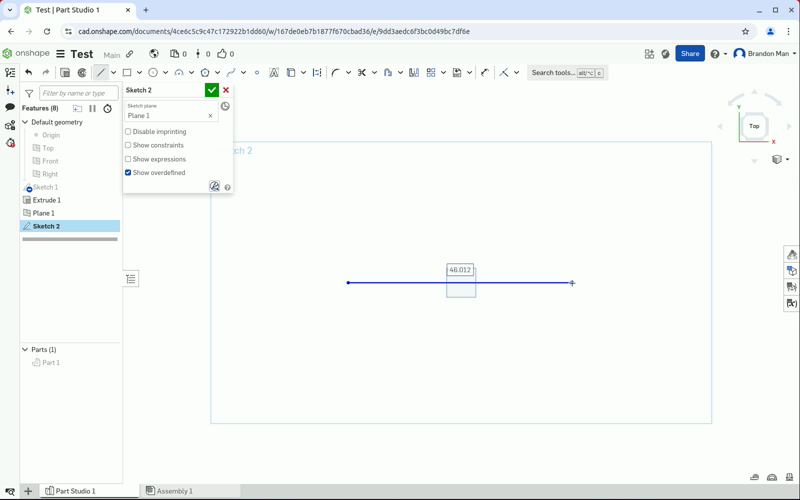
mouse_move(589, 282)
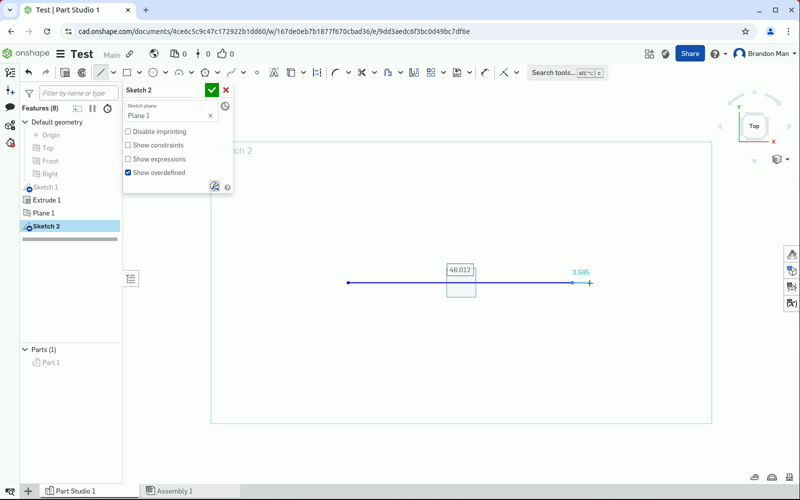
mouse_move(572, 226)
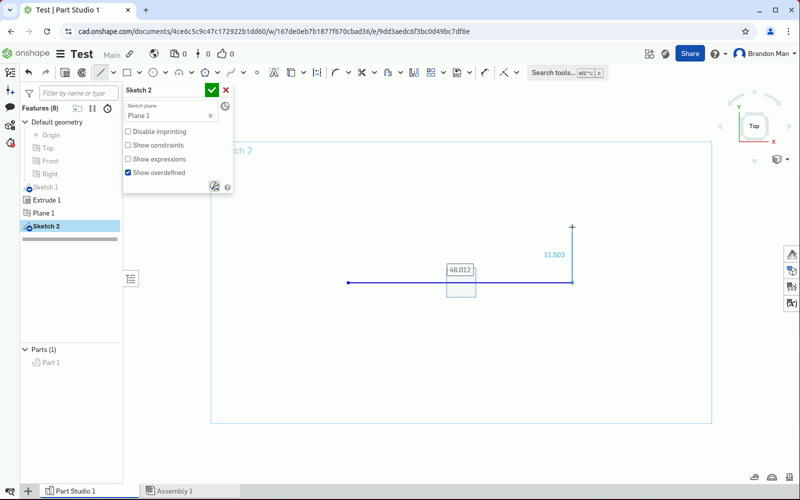
click(572, 226)
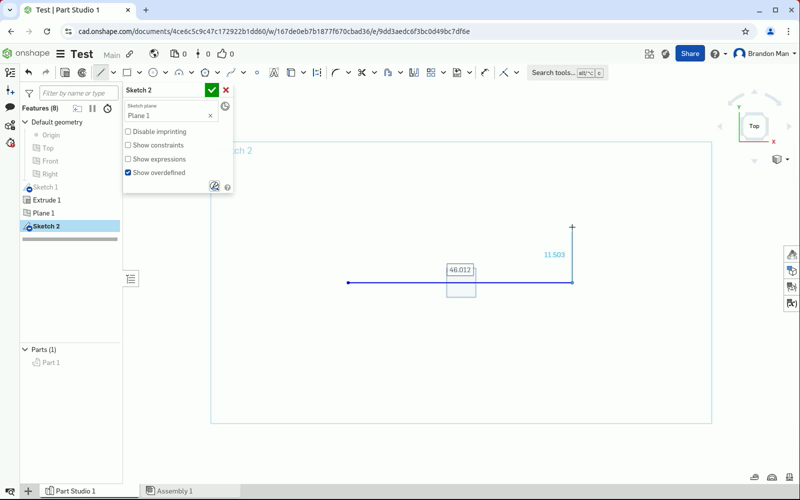
key_up(shift)
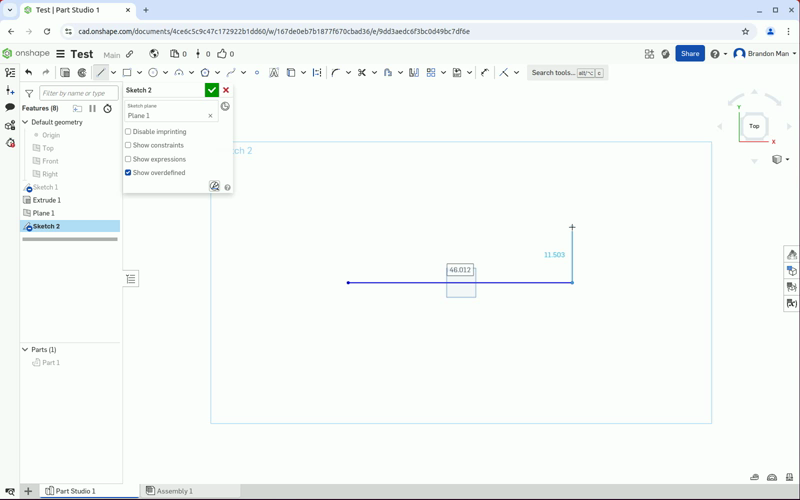
key_down(shift)
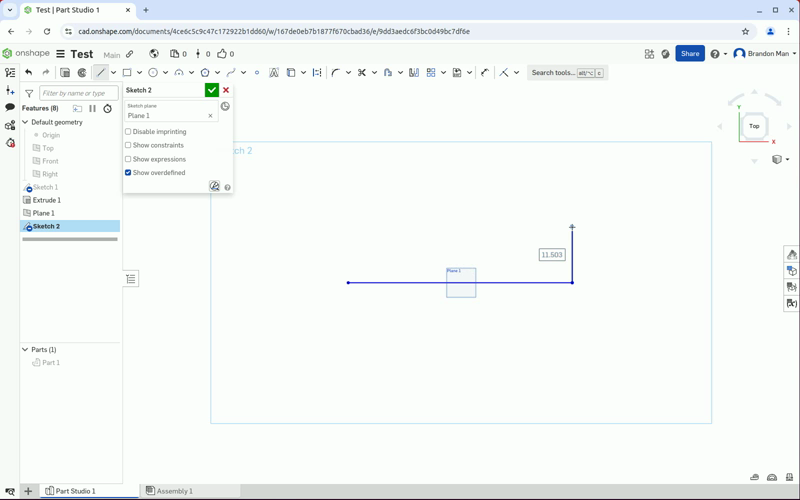
mouse_move(348, 226)
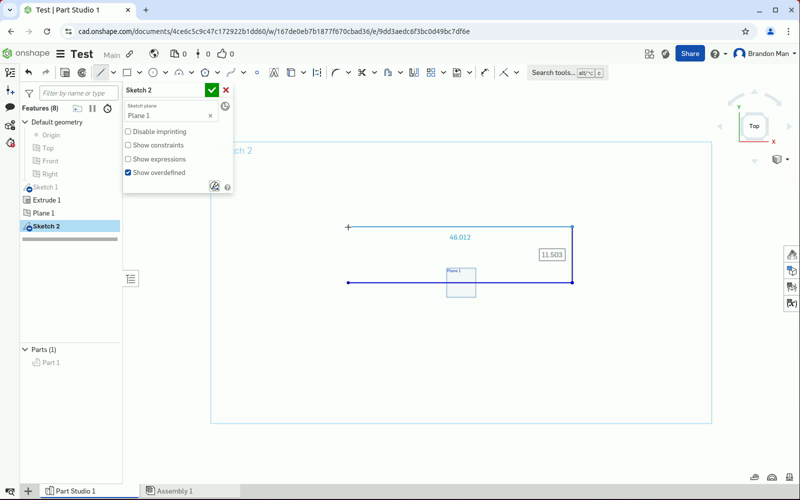
click(348, 226)
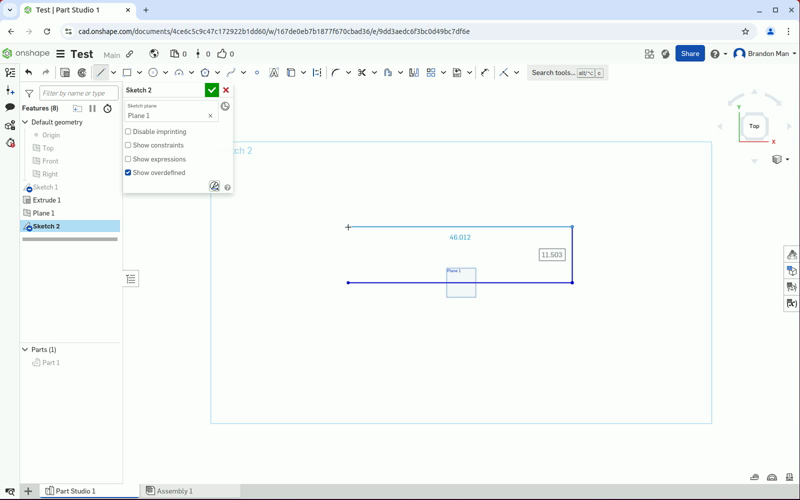
key_up(shift)
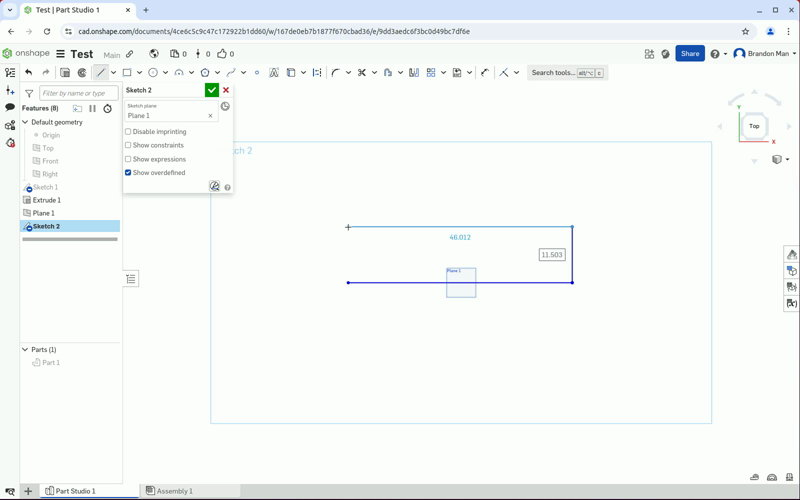
mouse_move(378, 226)
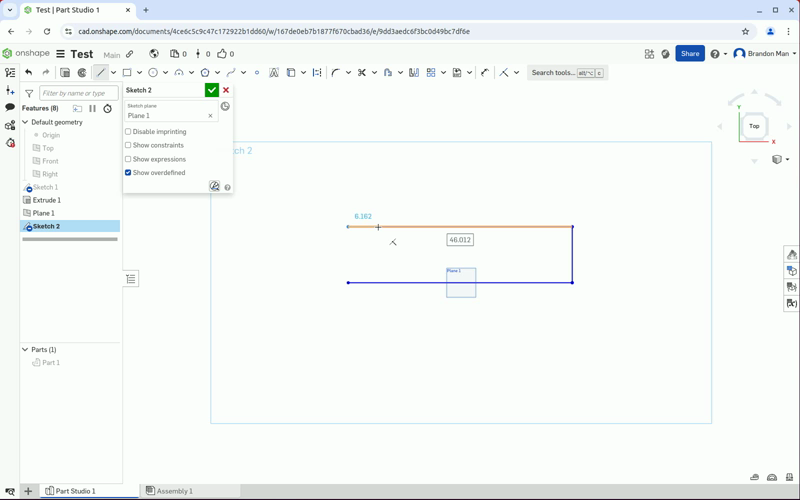
key_down(shift)
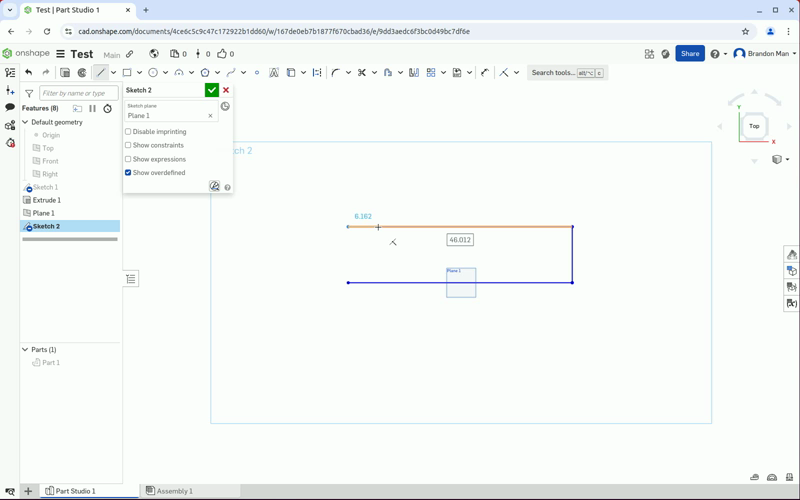
mouse_move(348, 282)
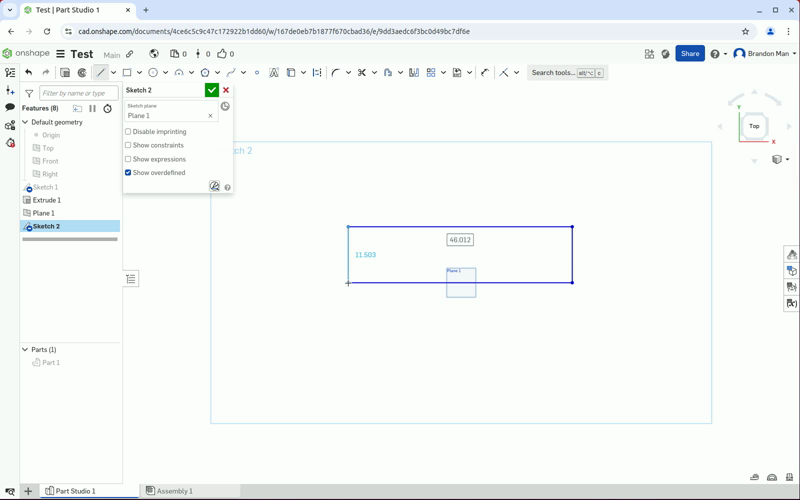
key_up(shift)
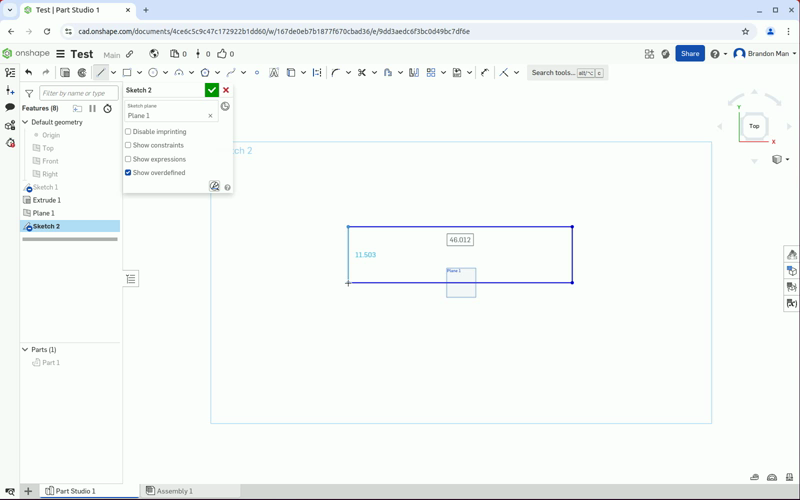
click(348, 282)
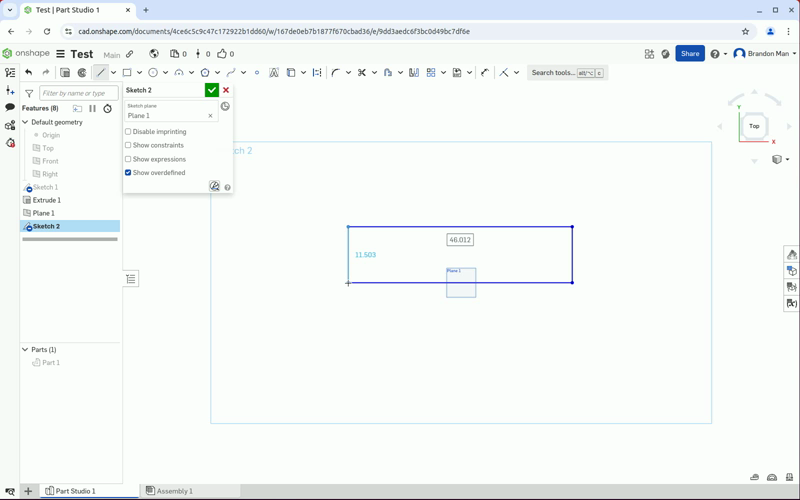
key(esc)
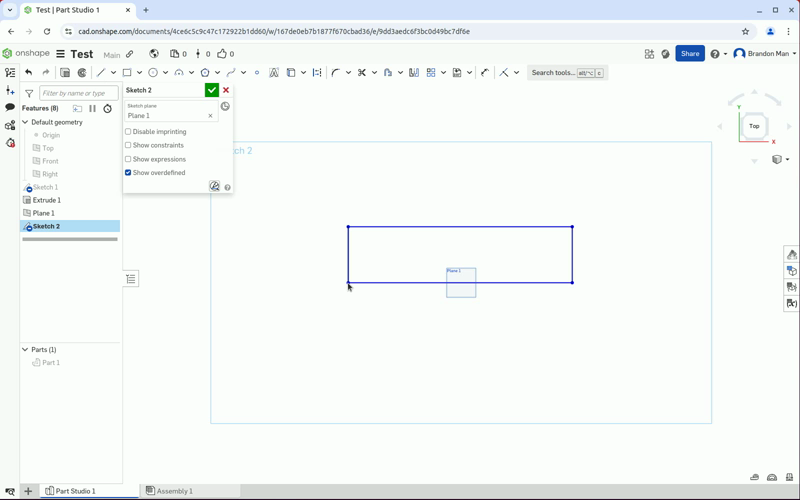
mouse_move(473, 255)
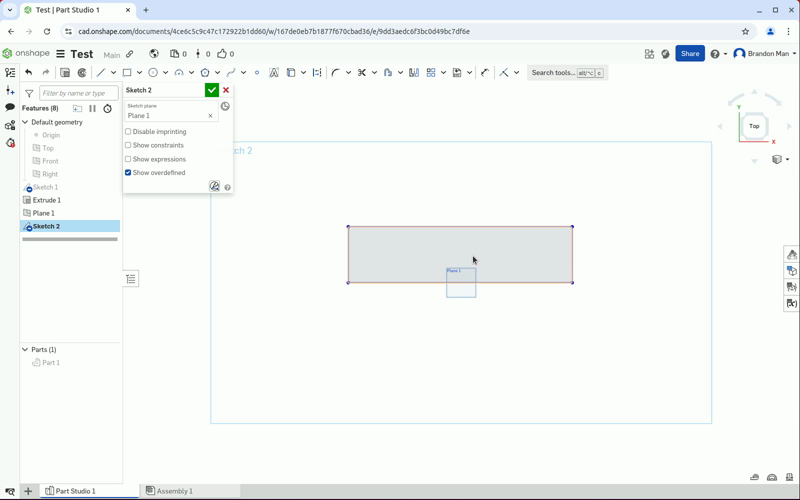
click(473, 255)
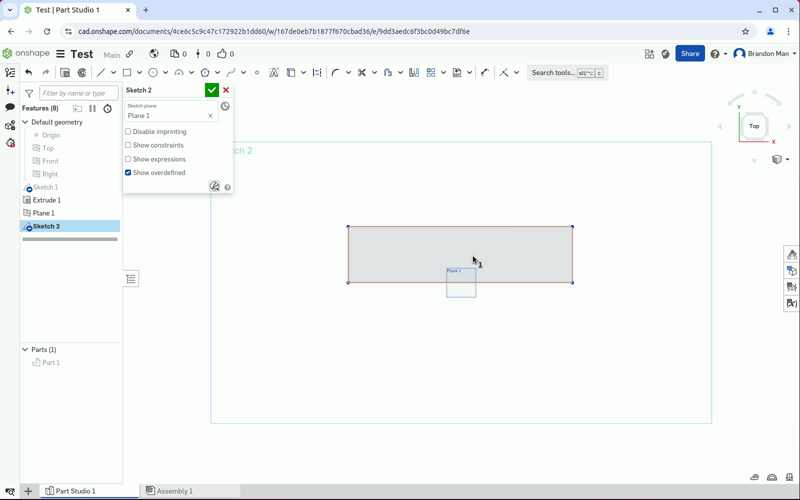
mouse_move(73, 352)
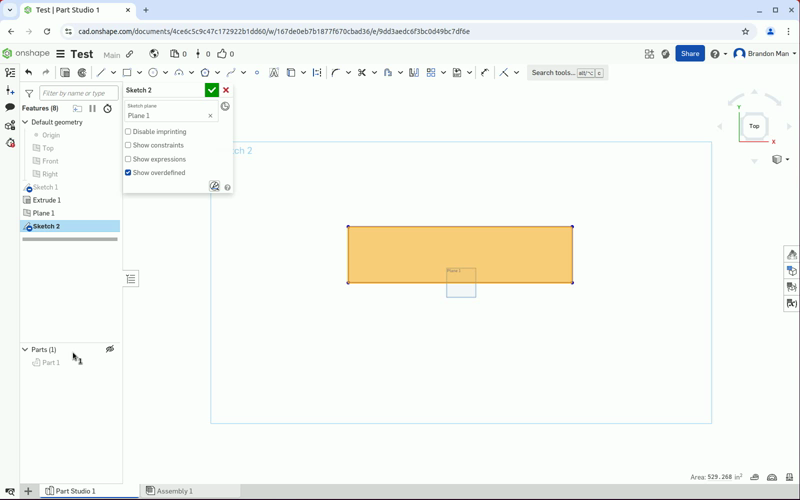
key(shift+y)
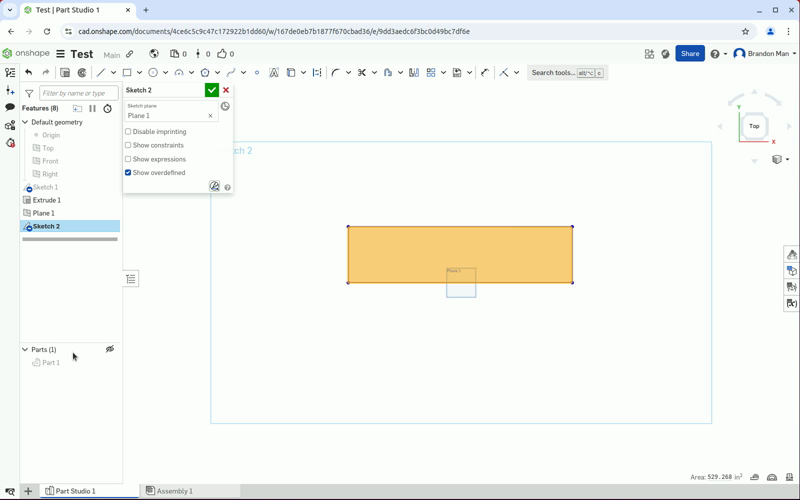
key(shift+e)
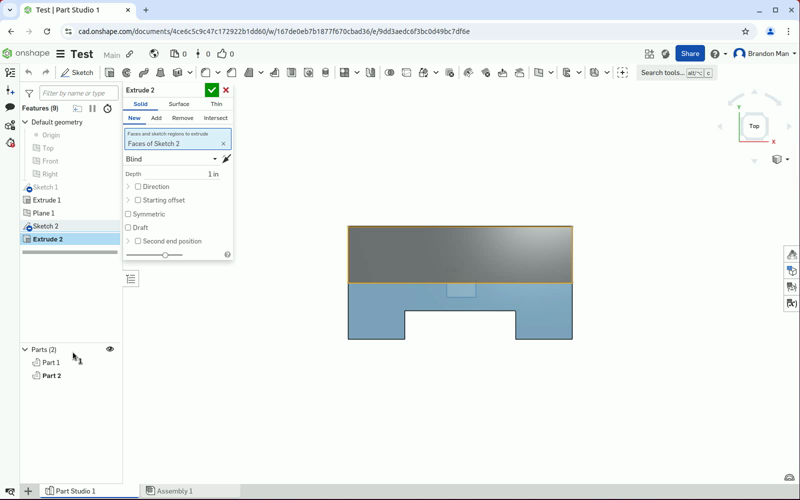
mouse_move(143, 106)
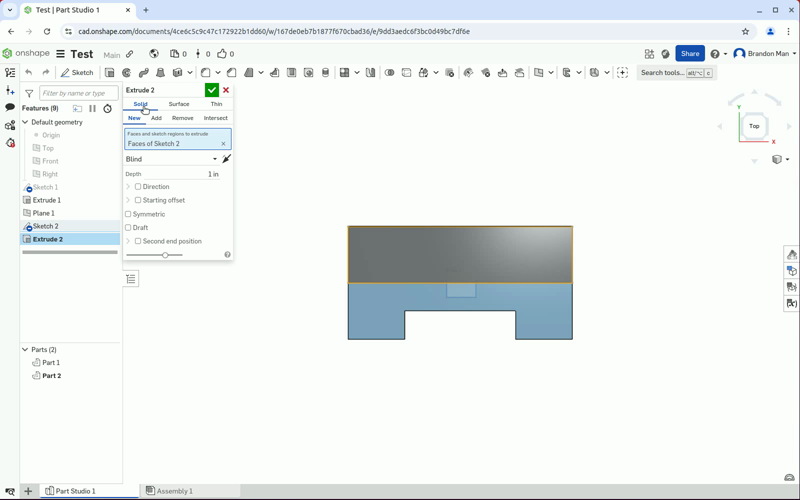
click(143, 106)
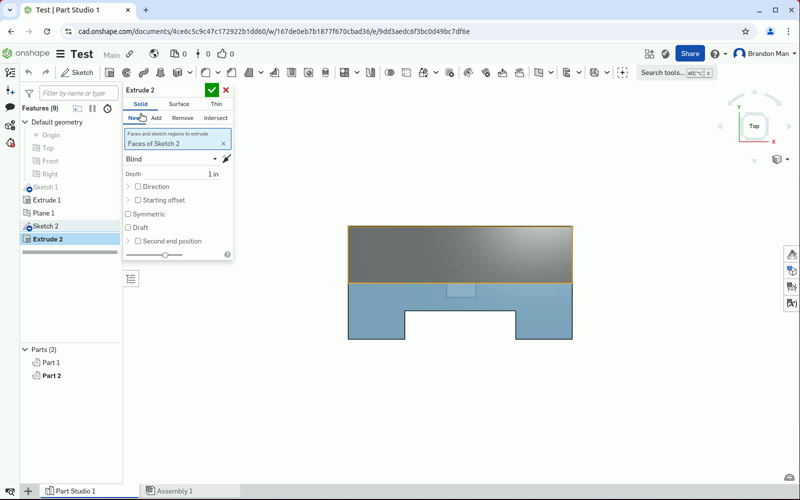
mouse_move(137, 120)
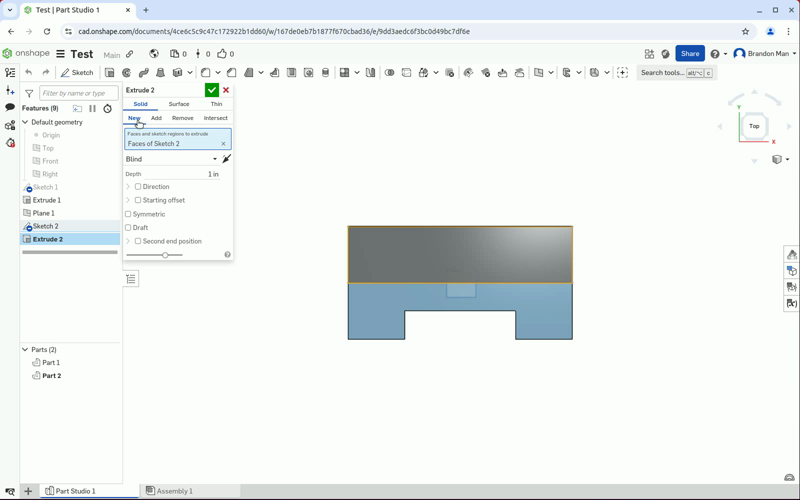
click(137, 120)
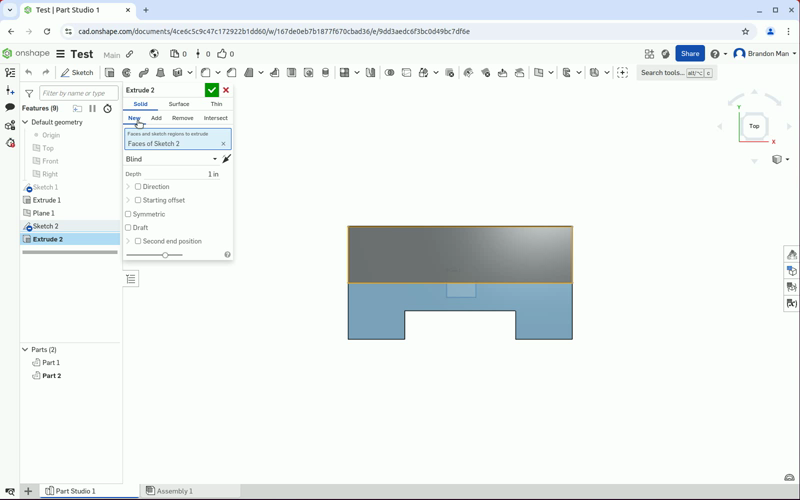
key(tab, 4)
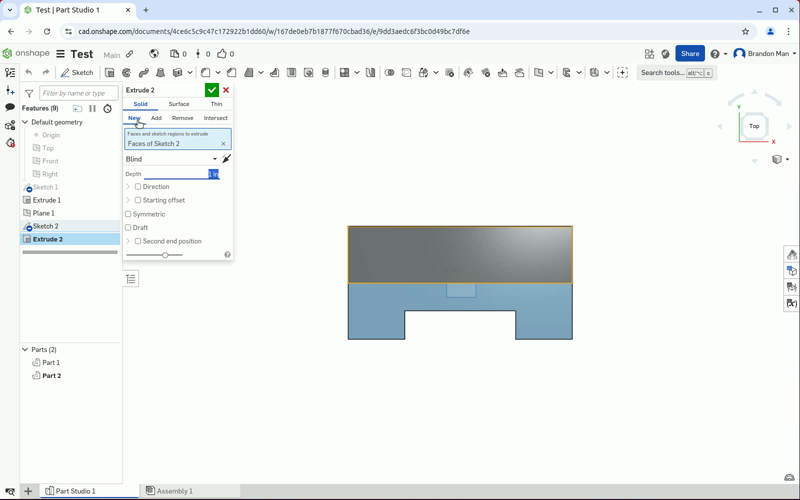
text(17.331)
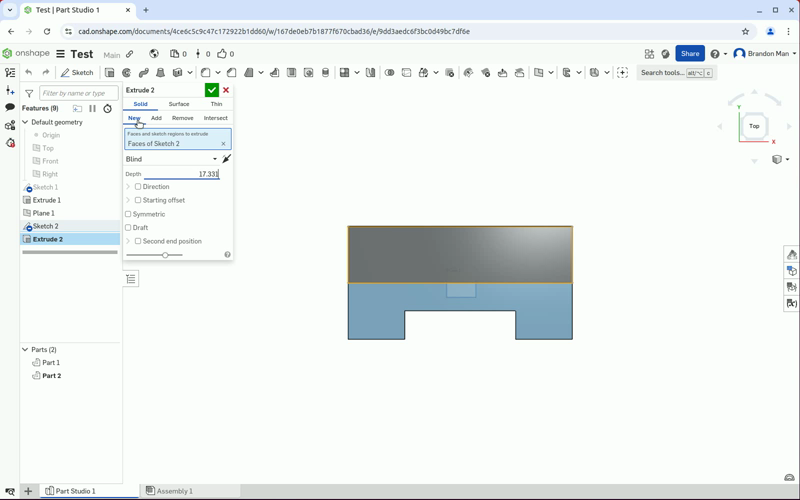
key(enter)
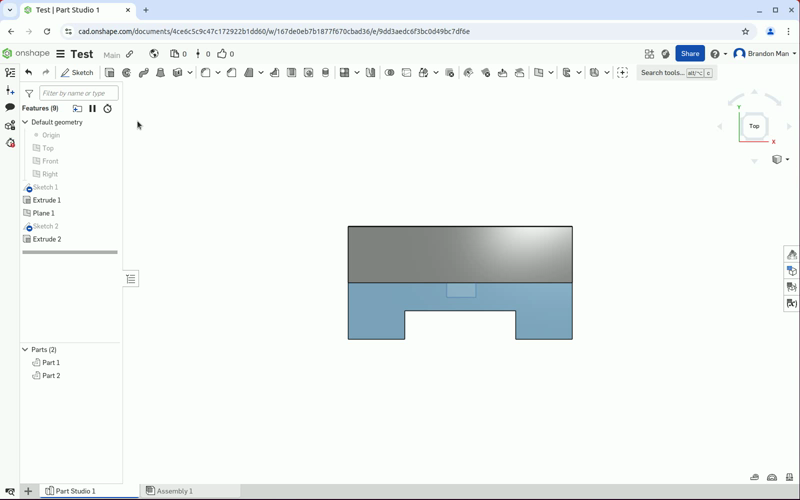
key(shift+h)
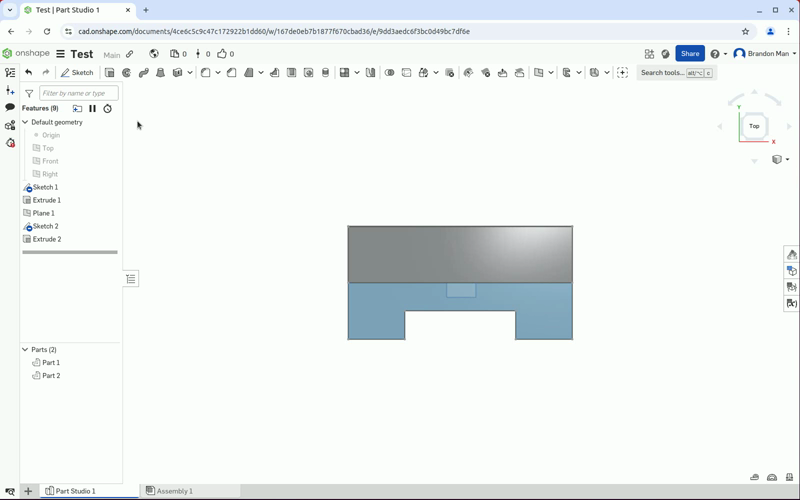
key(shift+h)
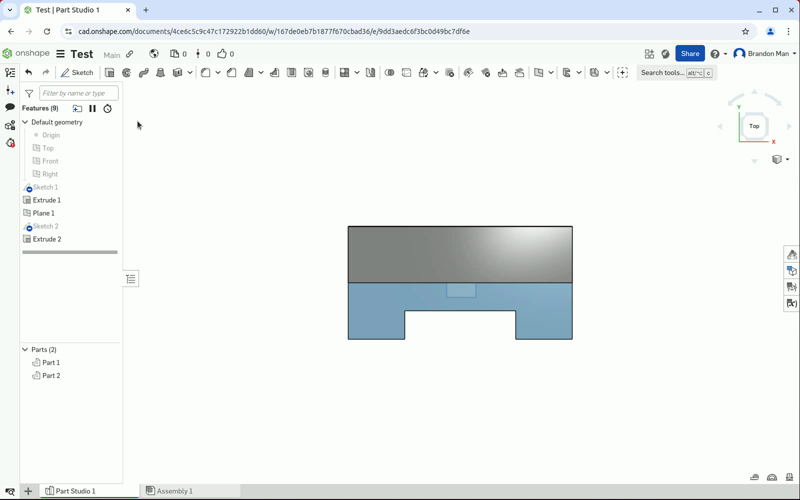
mouse_move(73, 189)
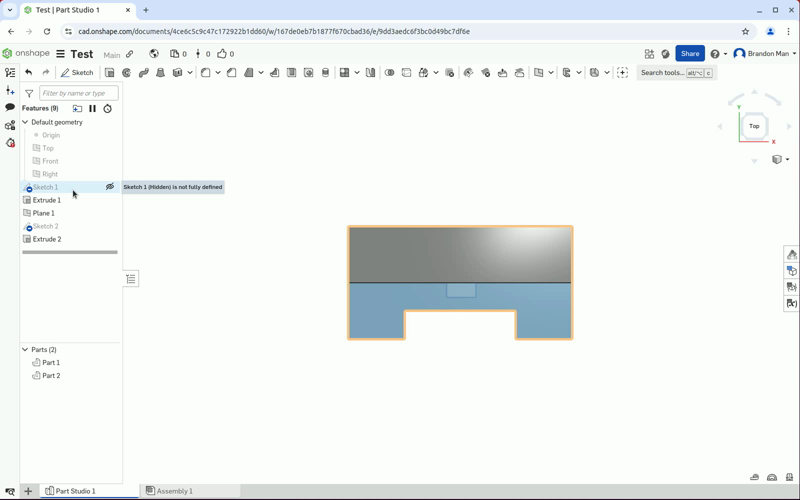
click(73, 189)
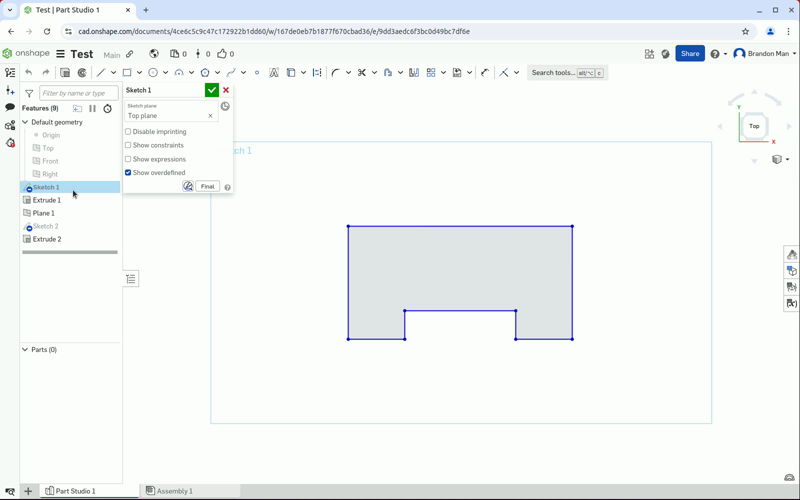
mouse_move(229, 92)
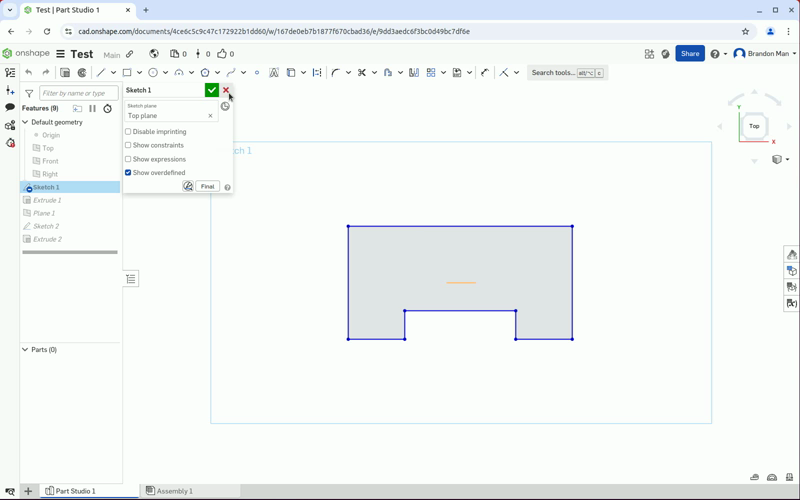
click(229, 92)
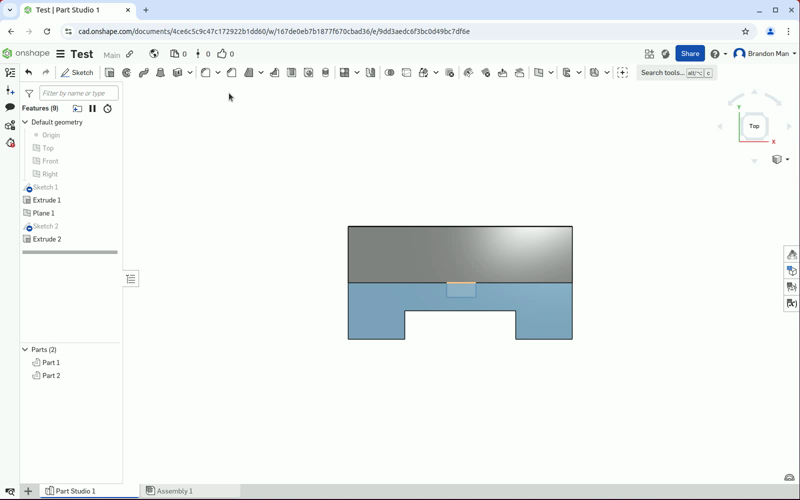
mouse_move(541, 75)
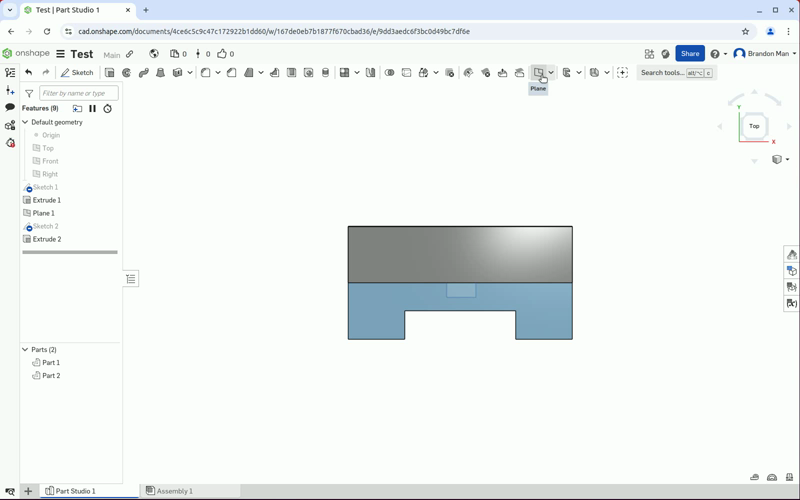
click(541, 75)
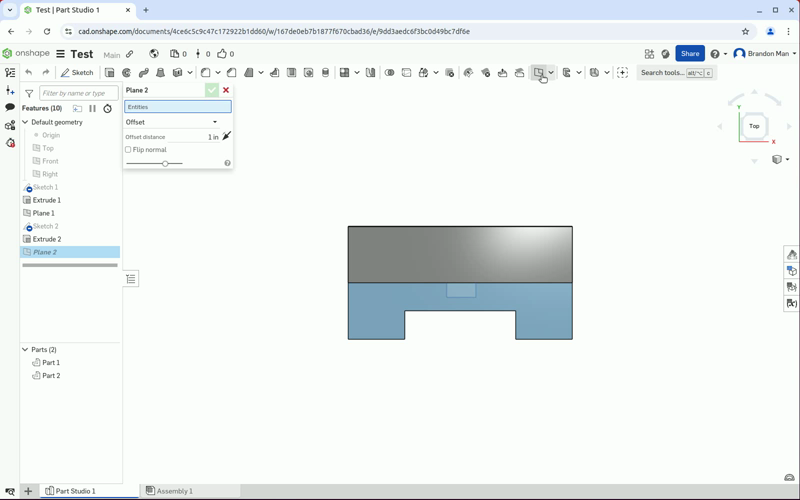
mouse_move(73, 150)
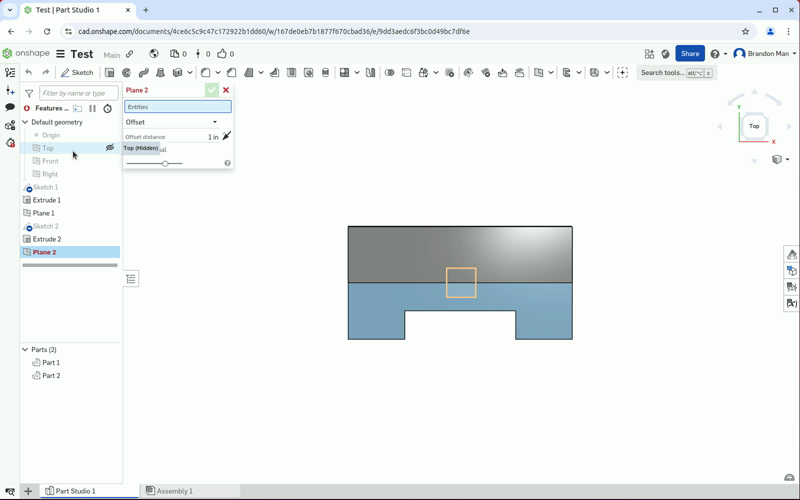
click(73, 150)
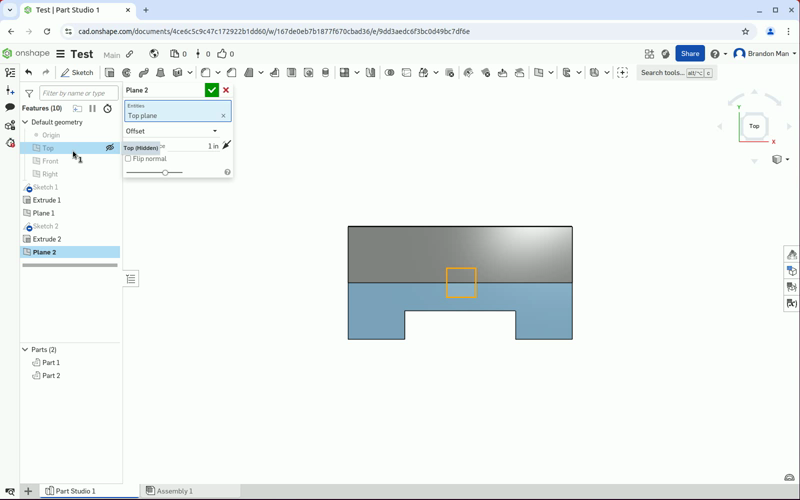
key(tab, 2)
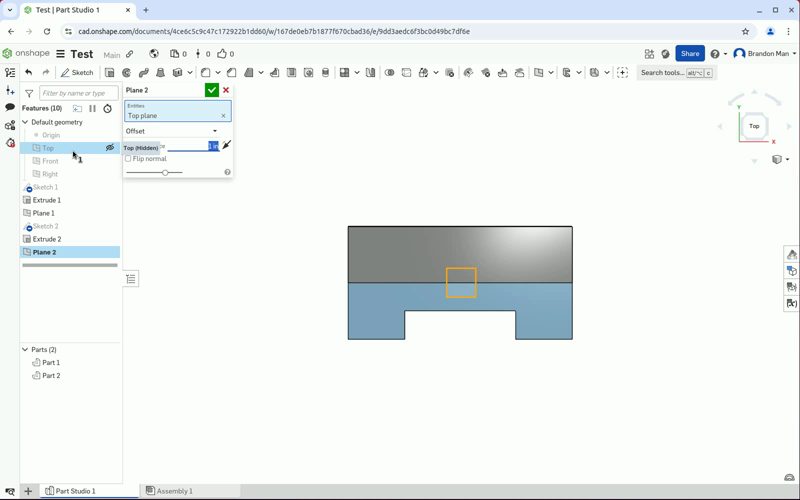
text(23.108)
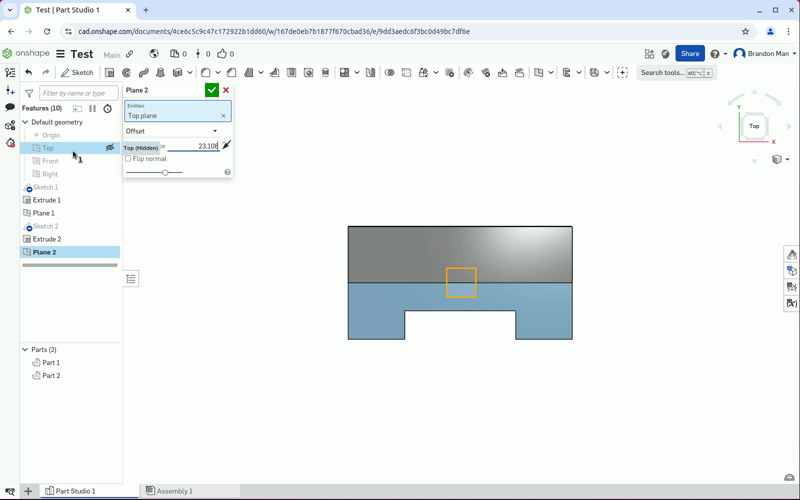
key(enter, 2)
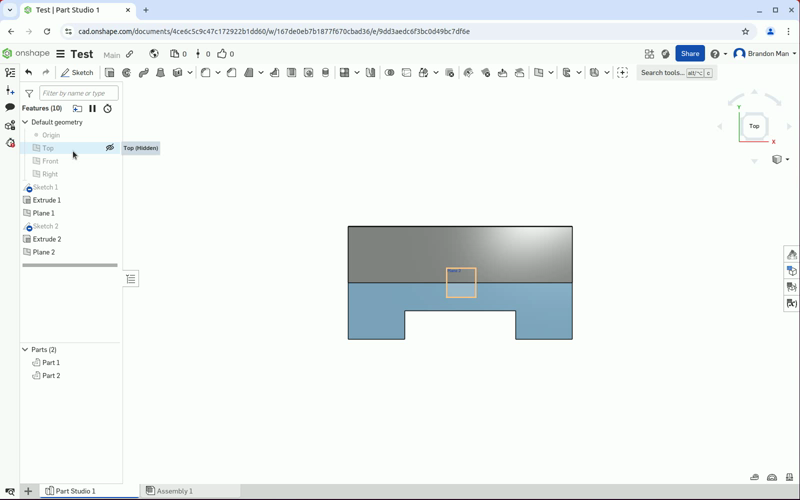
key(shift+s)
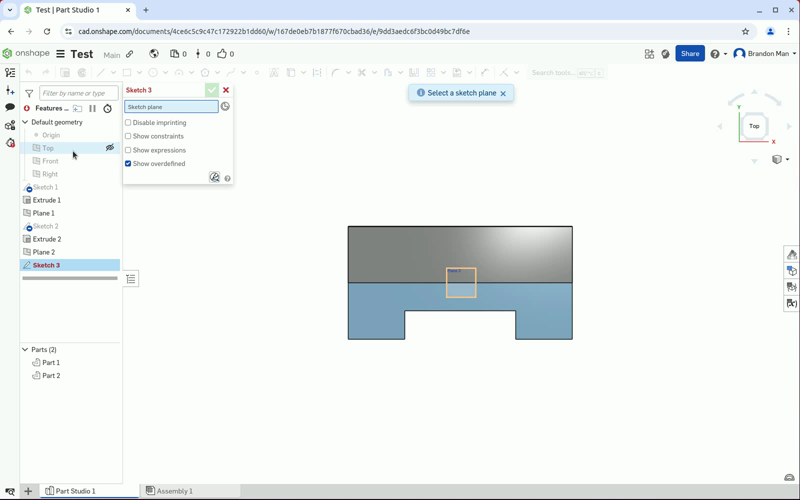
mouse_move(73, 254)
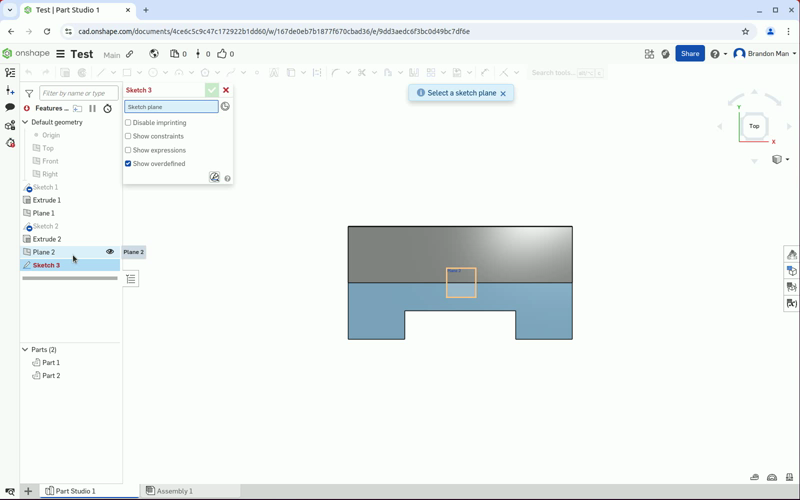
click(73, 254)
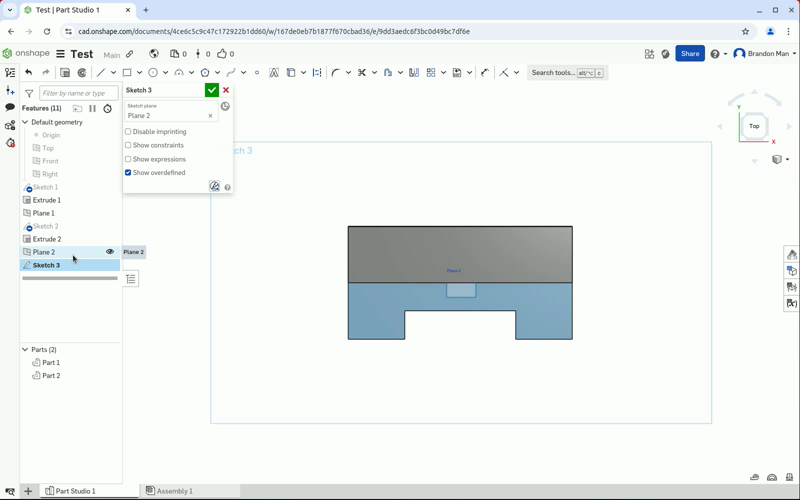
mouse_move(73, 352)
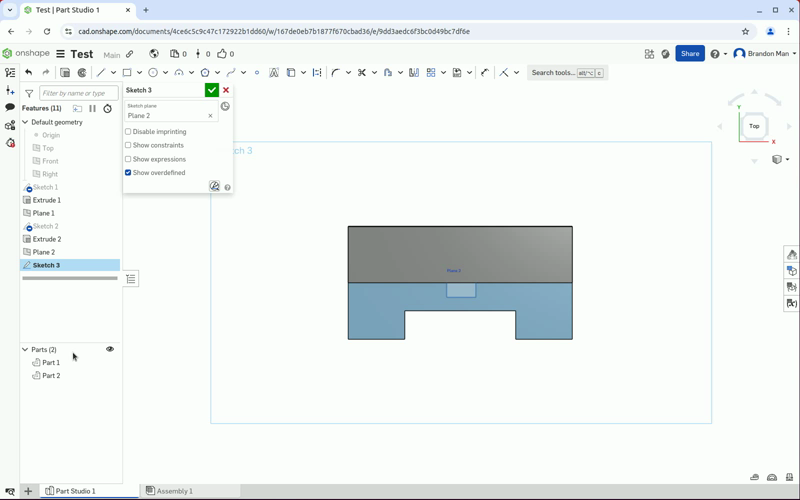
key(y)
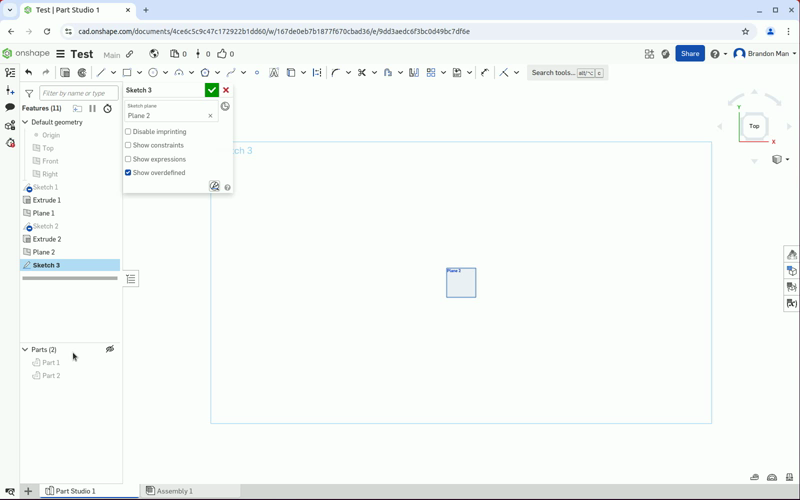
key(l)
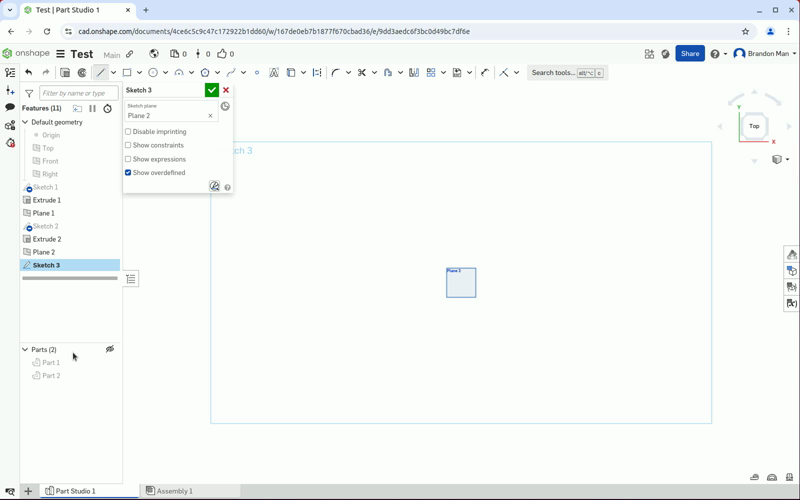
key_down(shift)
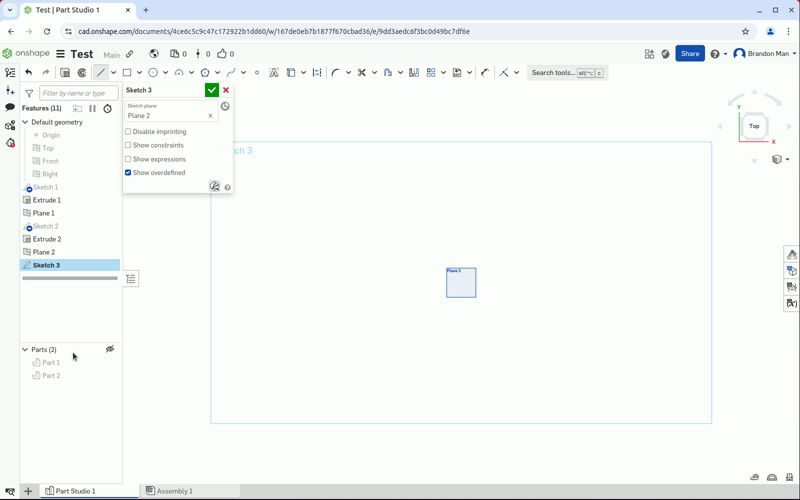
mouse_move(404, 282)
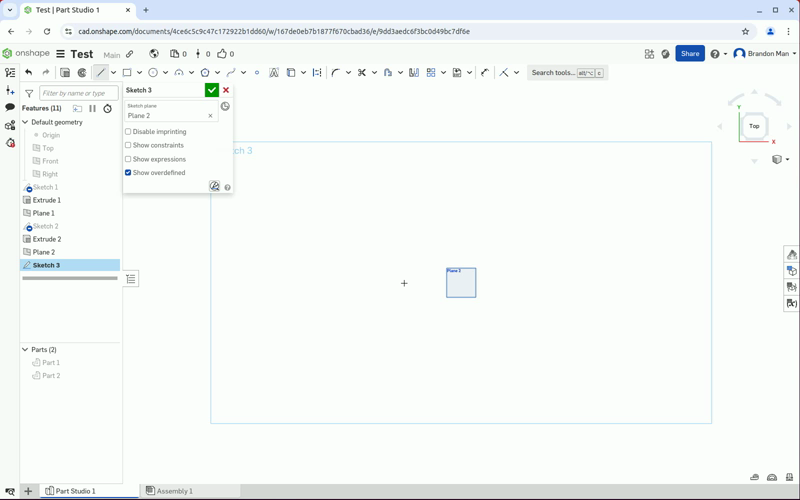
click(404, 282)
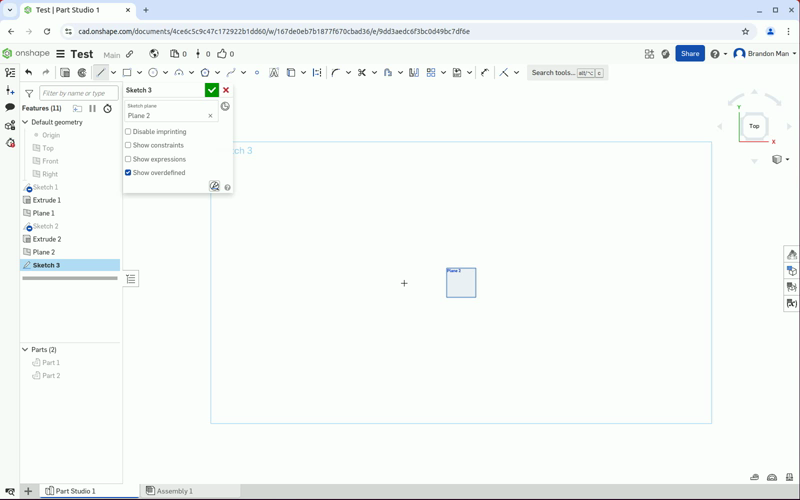
key_up(shift)
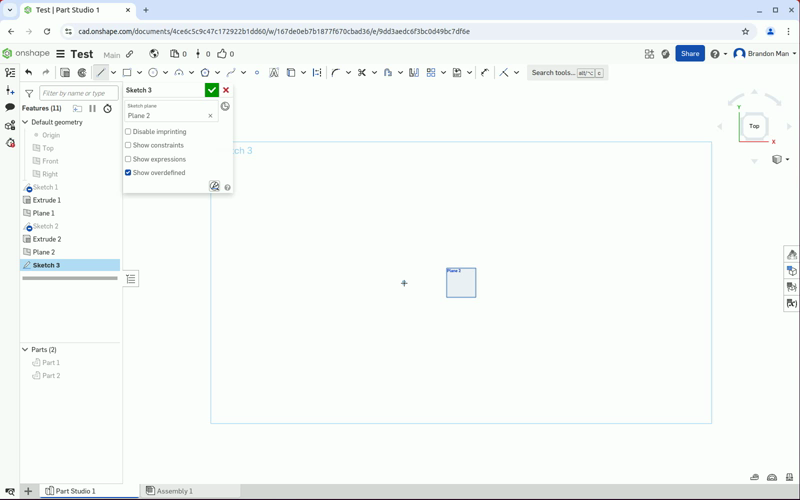
key_down(shift)
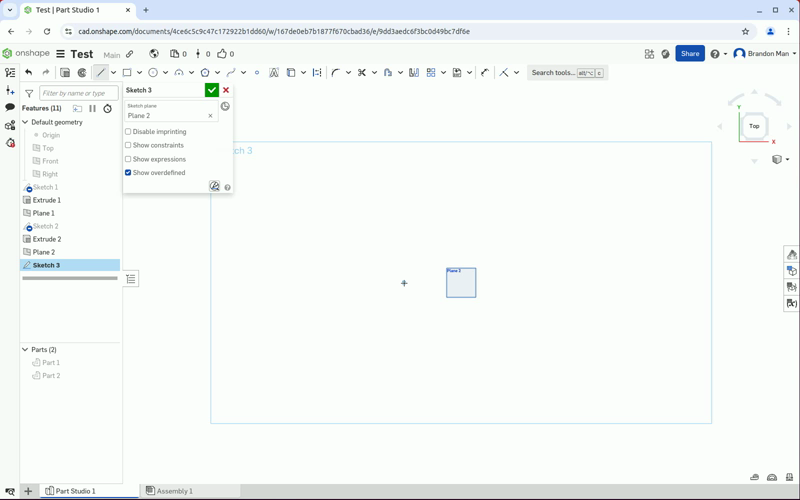
mouse_move(516, 282)
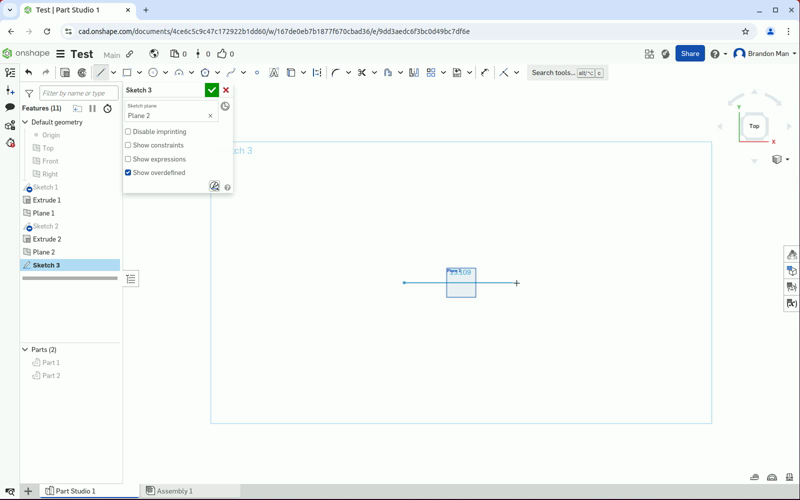
click(516, 282)
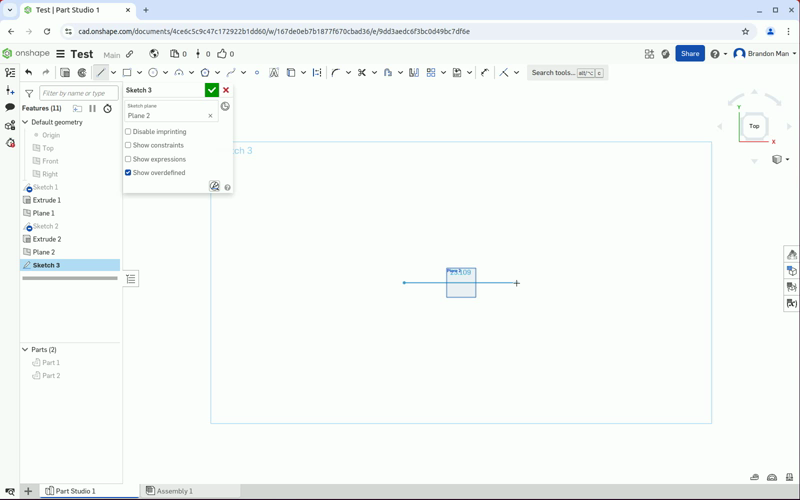
key_up(shift)
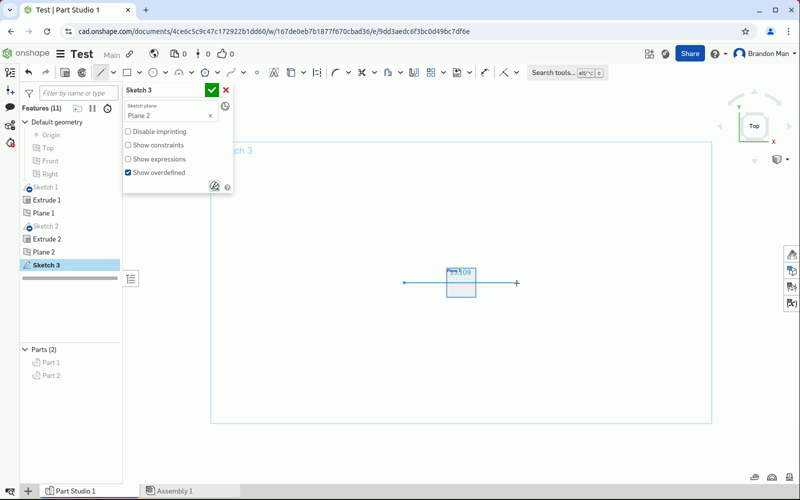
key_down(shift)
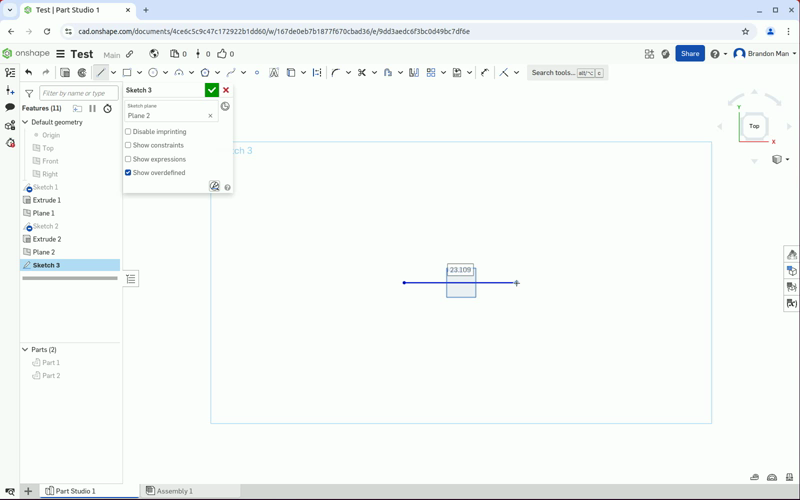
mouse_move(546, 282)
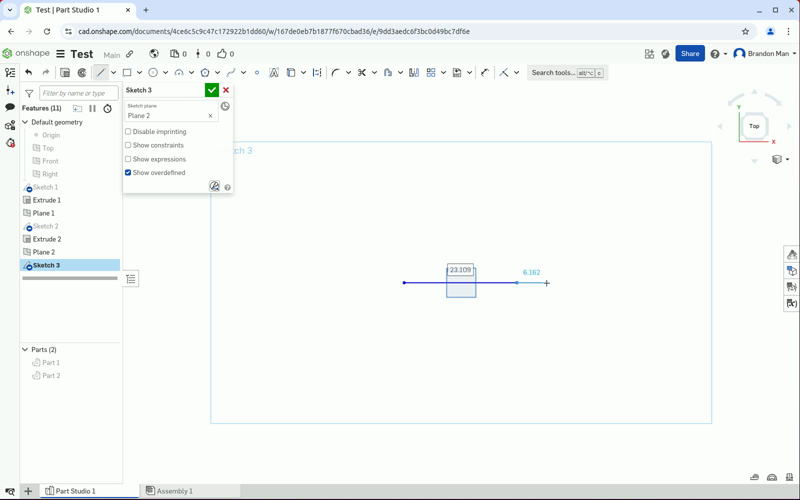
mouse_move(516, 226)
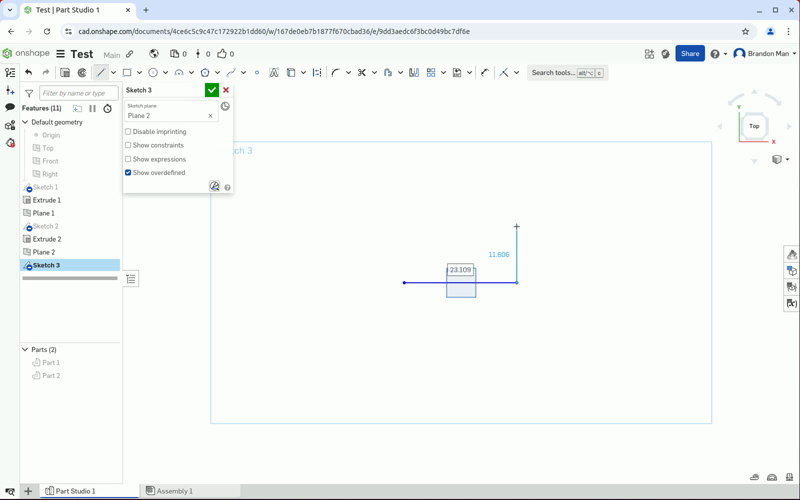
click(516, 226)
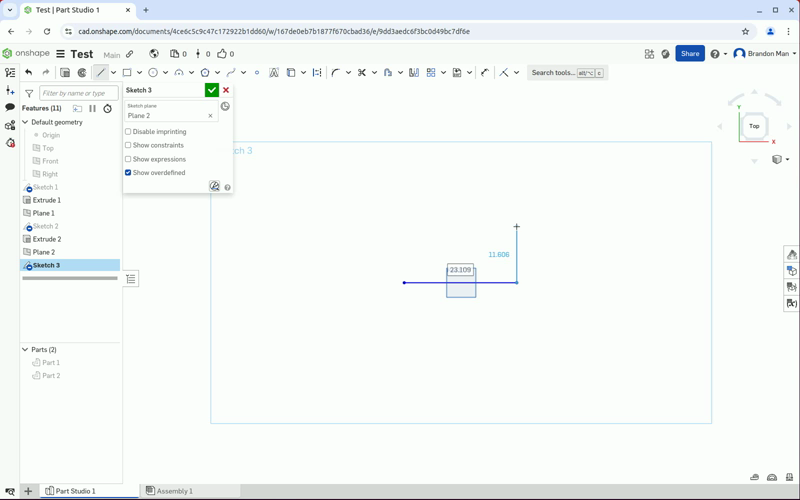
key_up(shift)
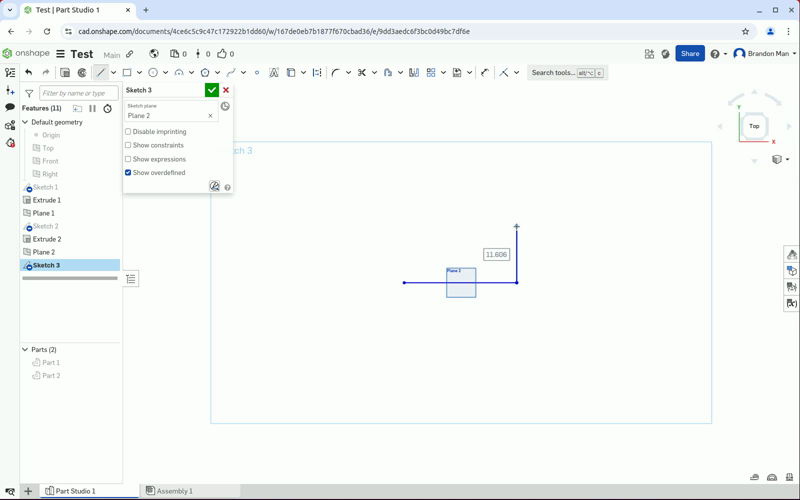
key_down(shift)
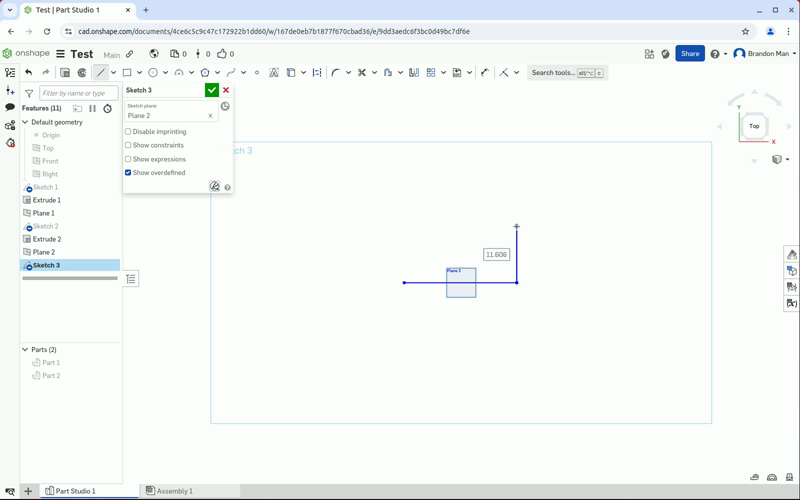
mouse_move(404, 226)
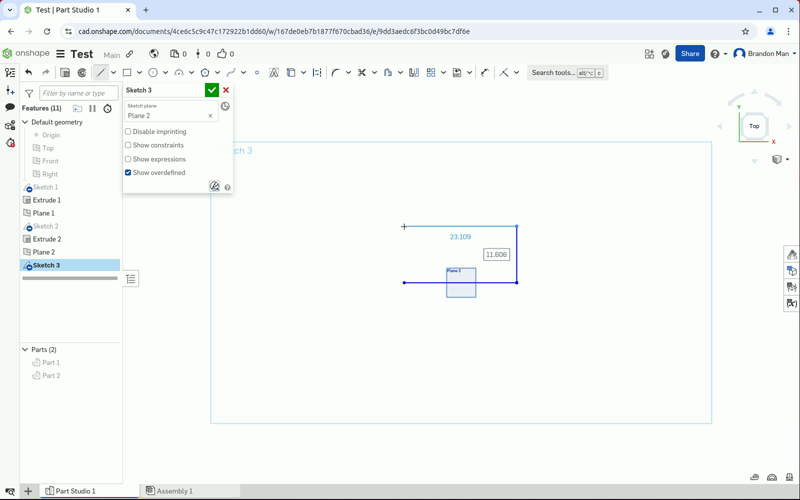
click(404, 226)
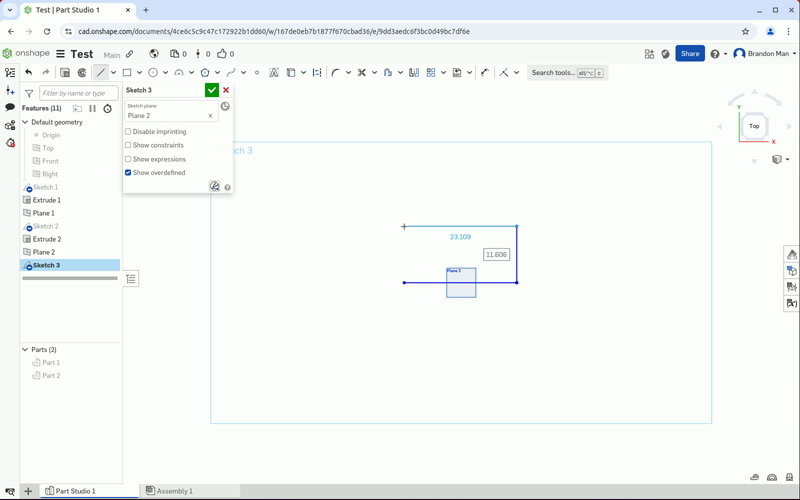
key_up(shift)
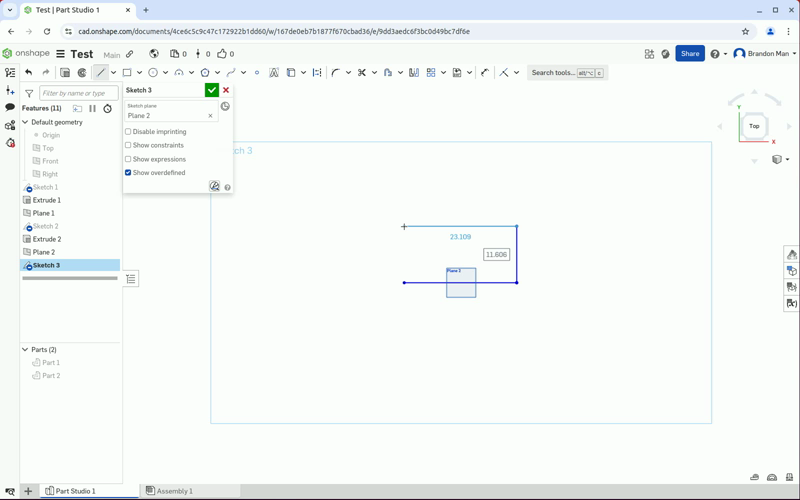
mouse_move(434, 226)
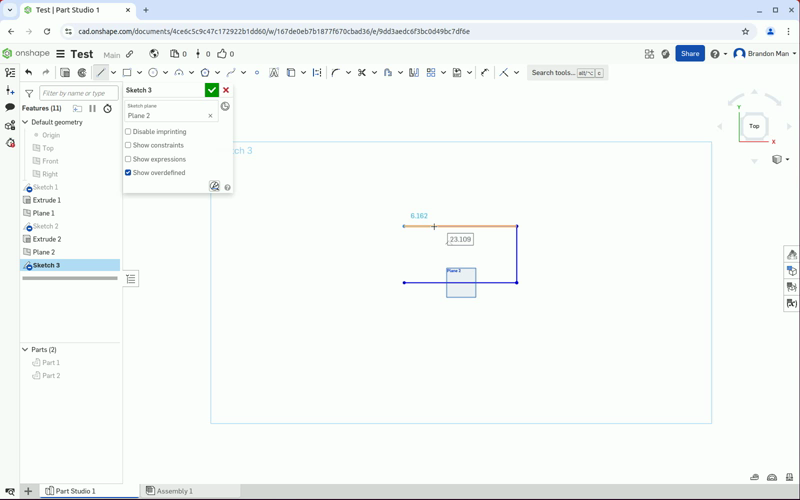
key_down(shift)
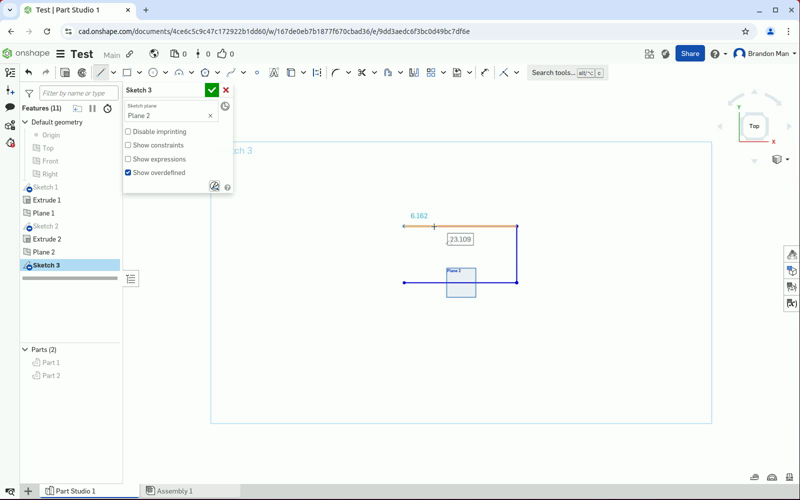
mouse_move(404, 282)
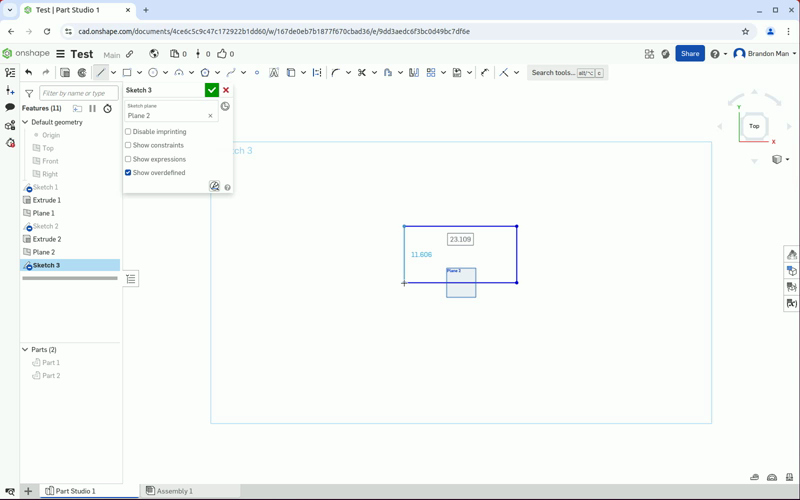
key_up(shift)
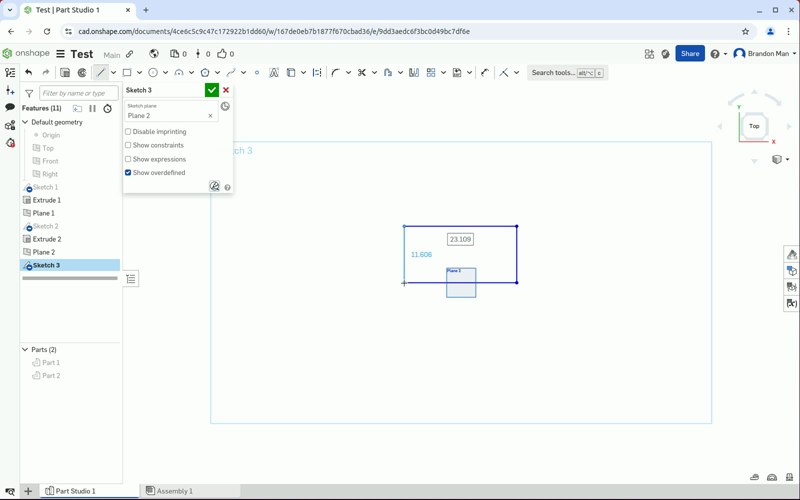
click(404, 282)
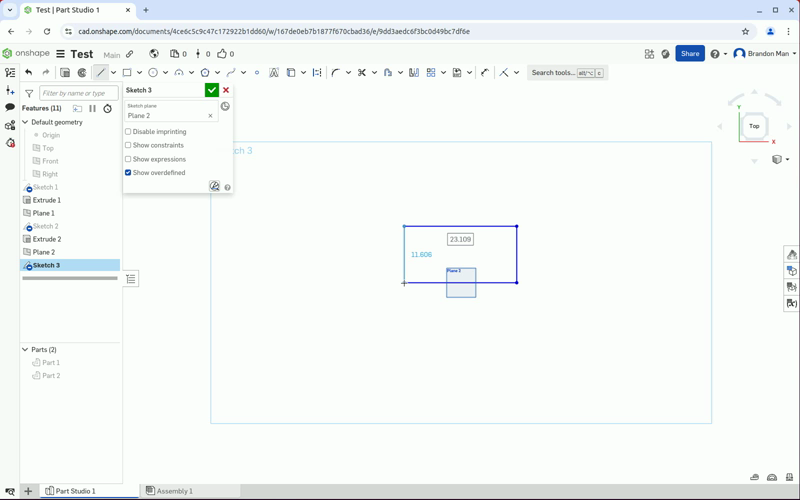
key(esc)
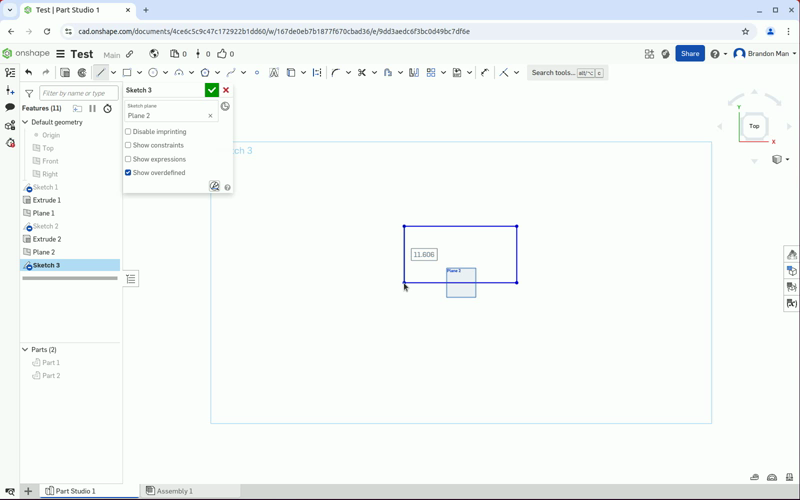
mouse_move(420, 252)
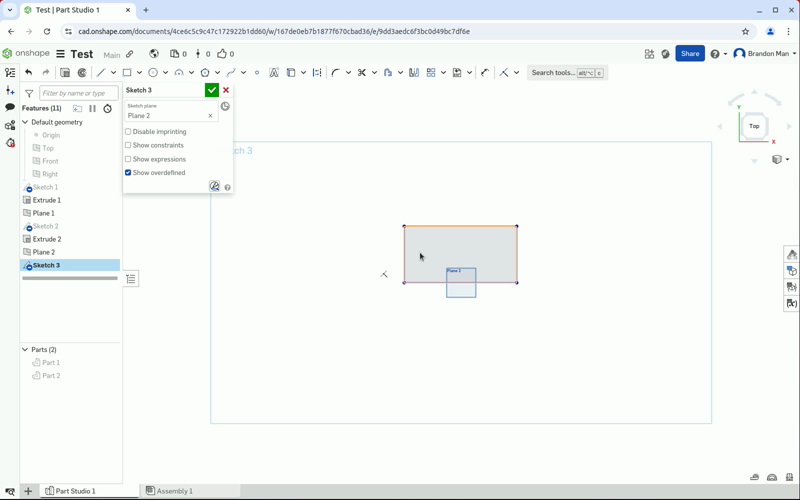
click(420, 252)
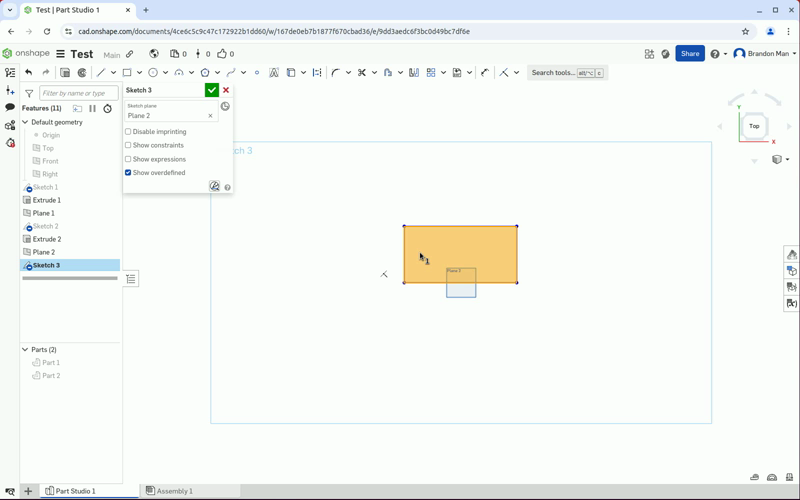
mouse_move(73, 352)
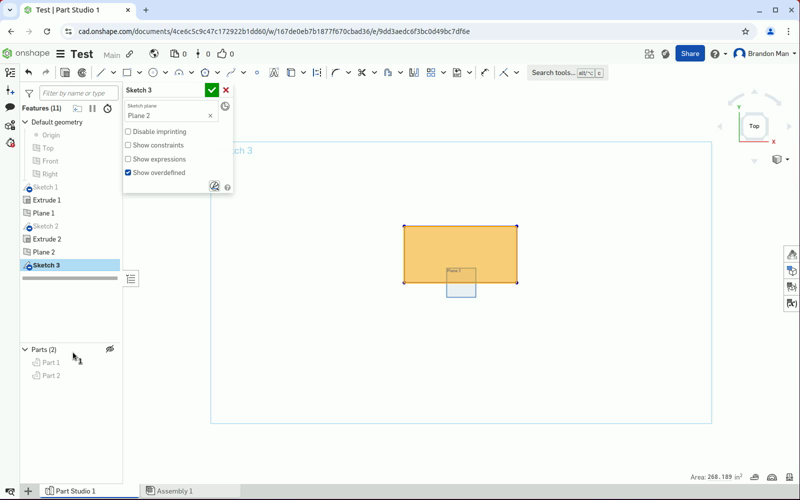
key(shift+y)
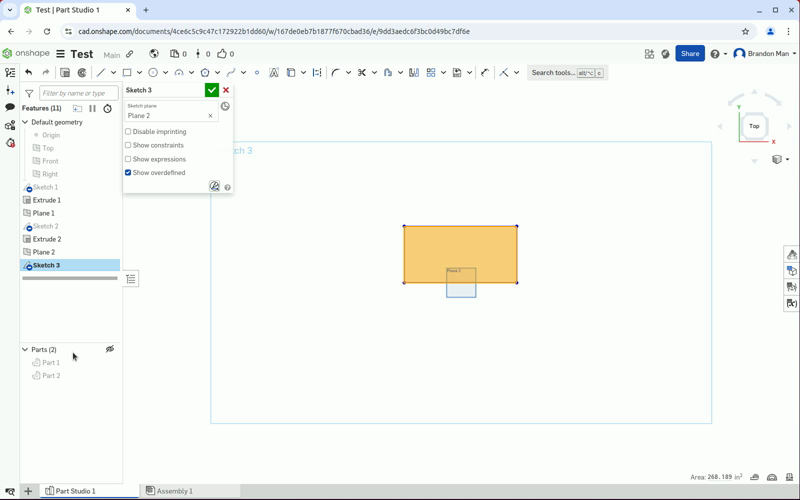
key(shift+e)
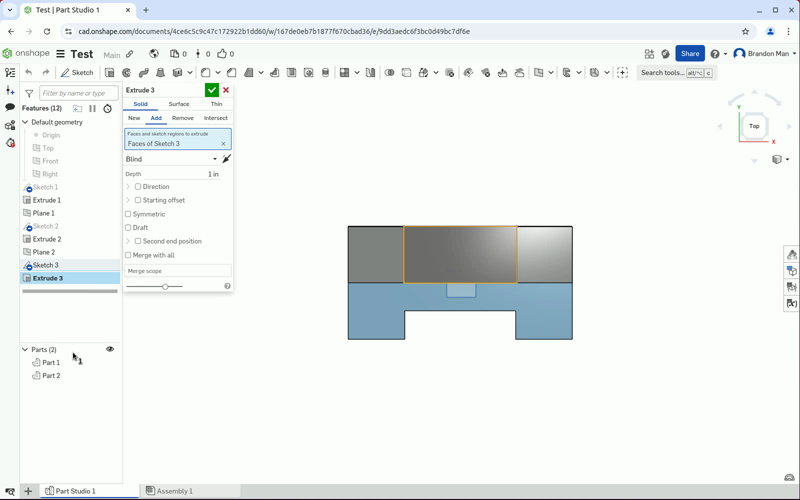
mouse_move(143, 106)
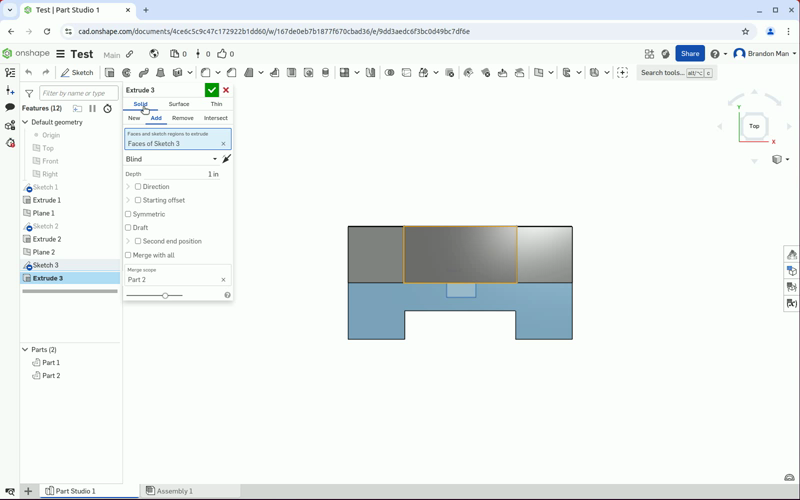
click(143, 106)
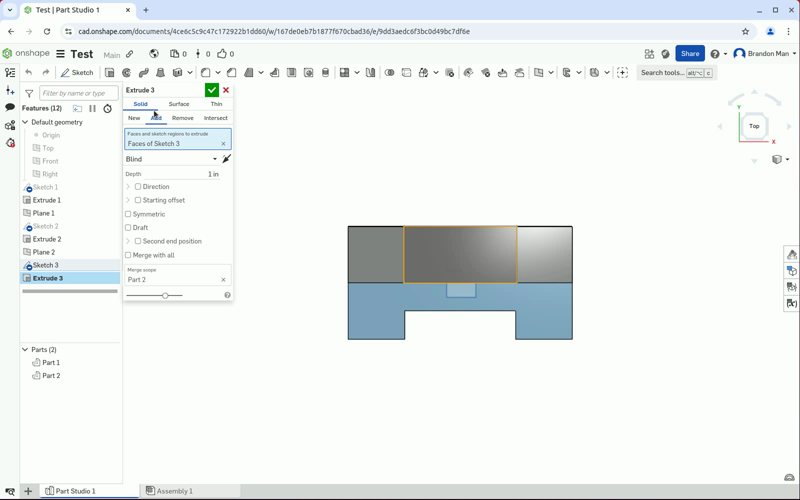
mouse_move(186, 120)
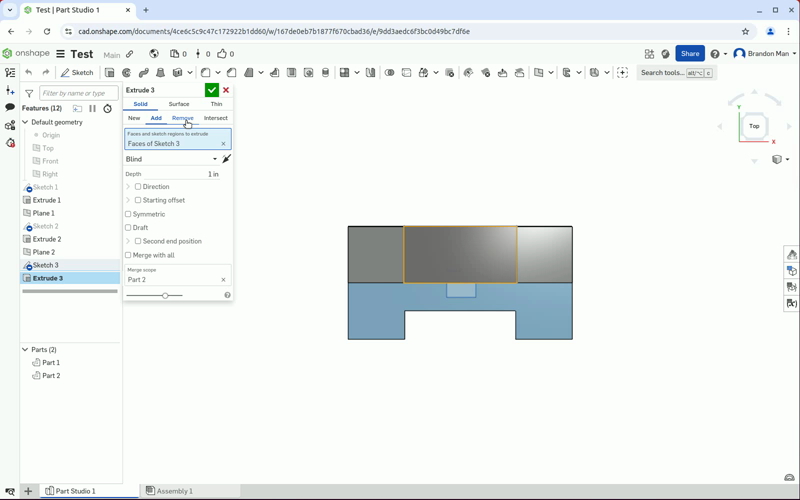
click(186, 120)
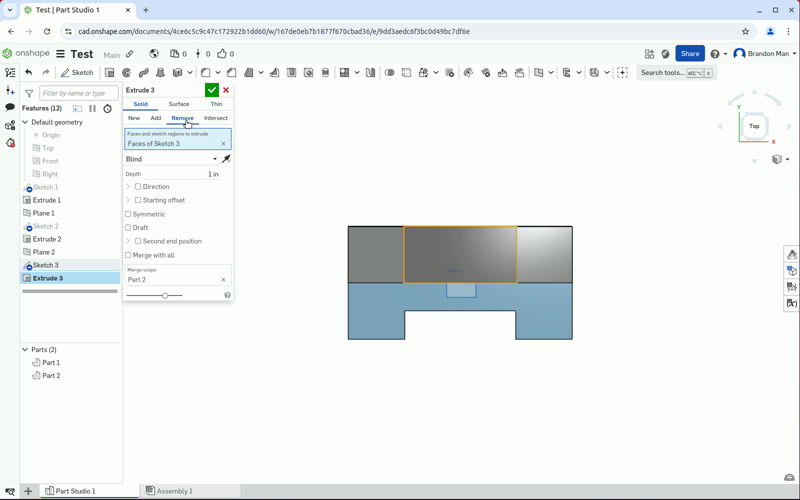
key(tab, 4)
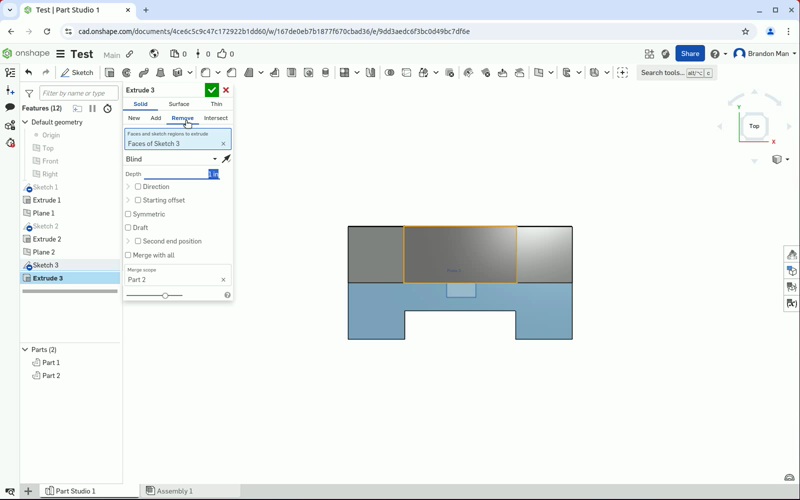
text(5.777)
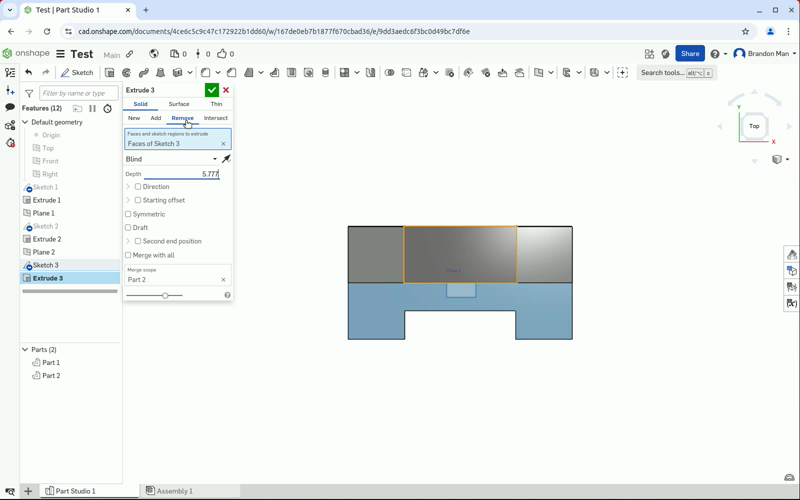
key(tab, 6)
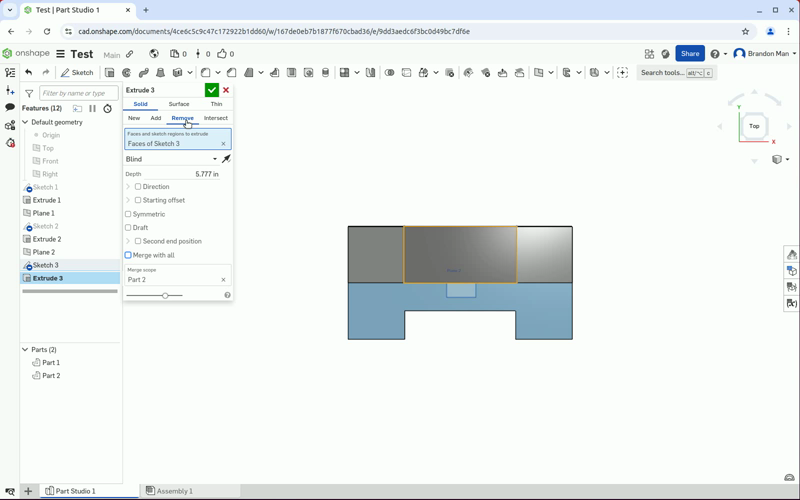
key(space)
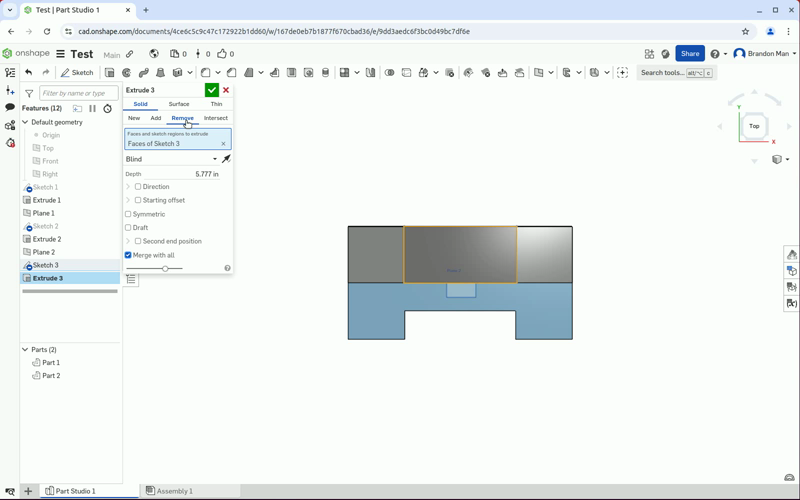
key(enter)
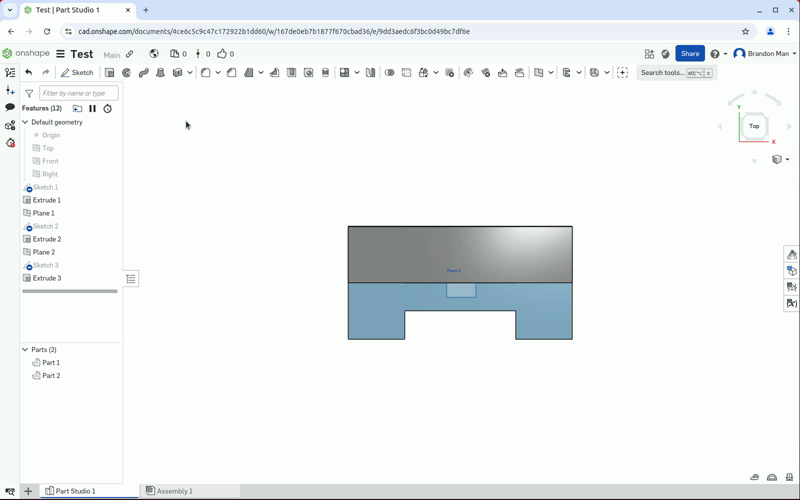
key(shift+h)
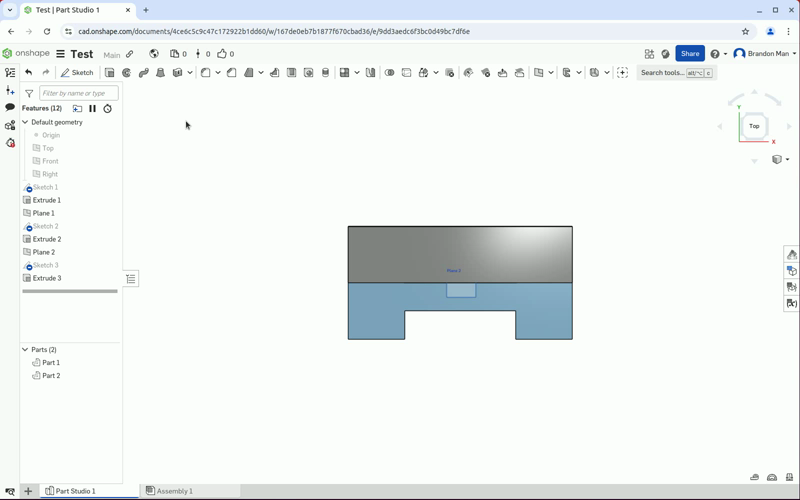
key(shift+h)
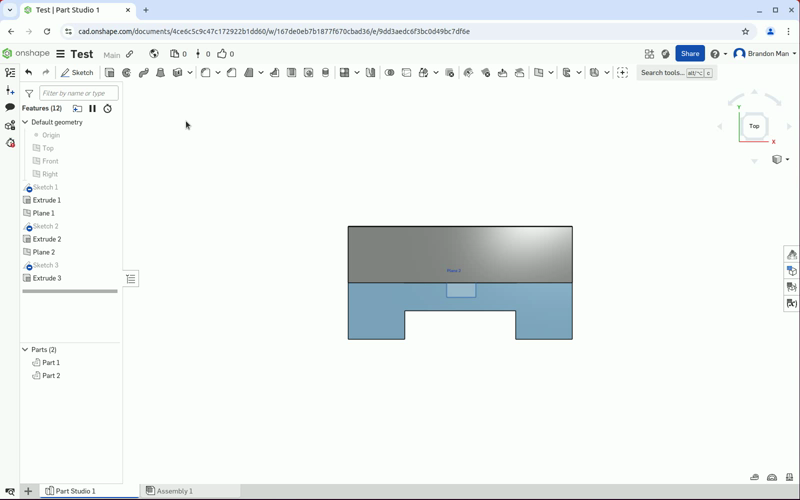
mouse_move(73, 189)
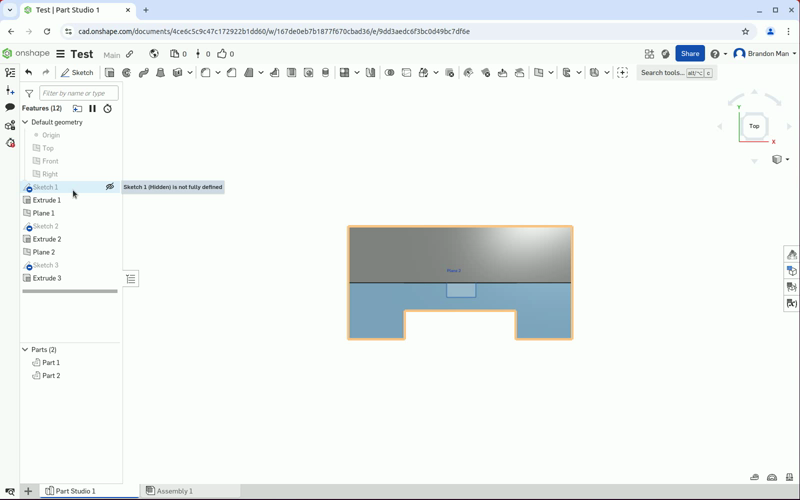
click(73, 189)
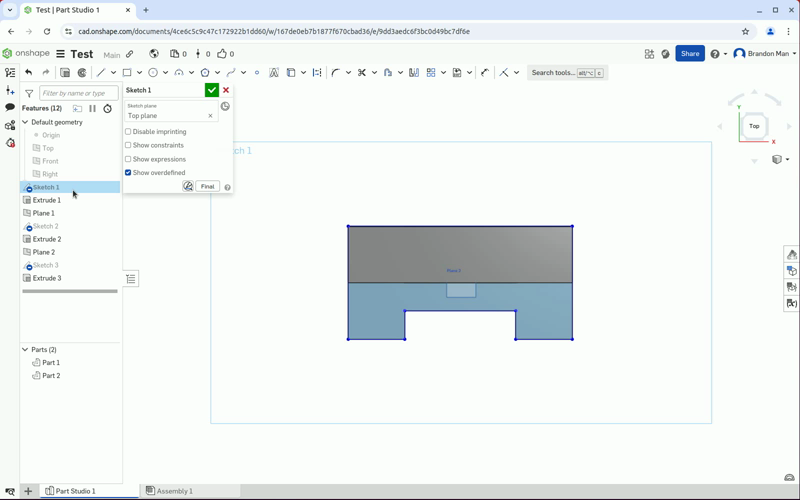
mouse_move(229, 92)
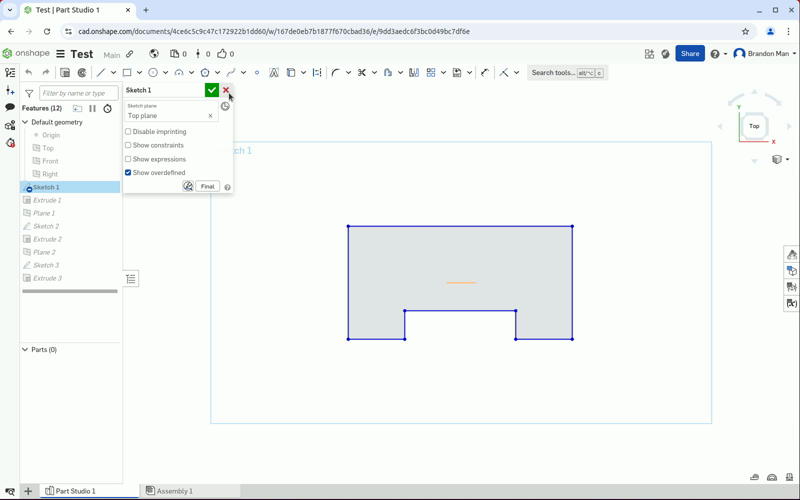
click(229, 92)
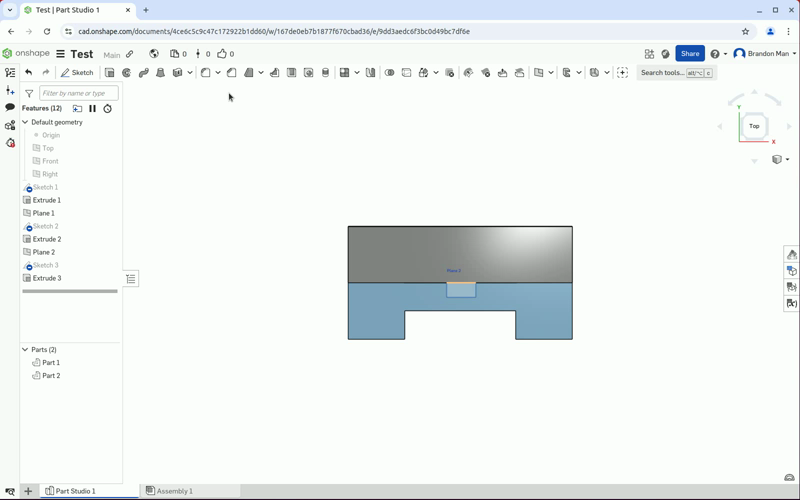
mouse_move(73, 352)
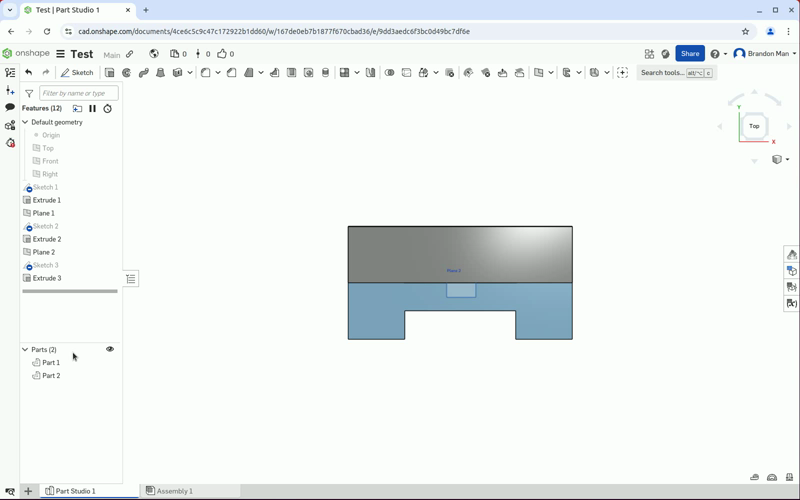
key(y)
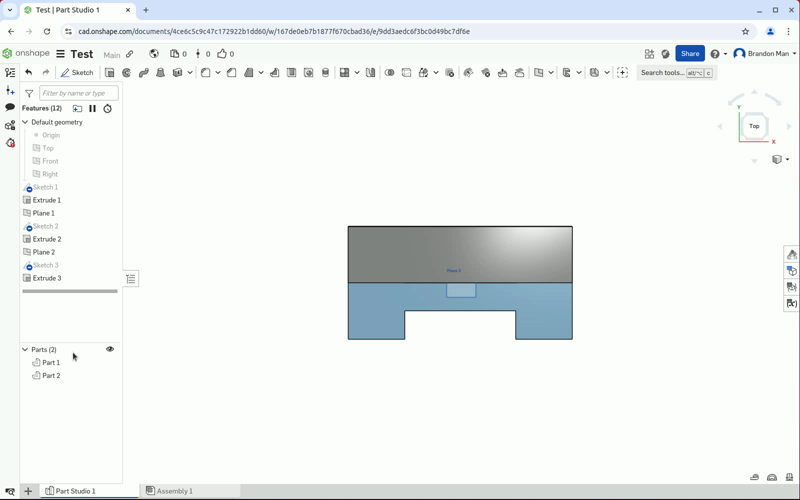
key(shift+p)
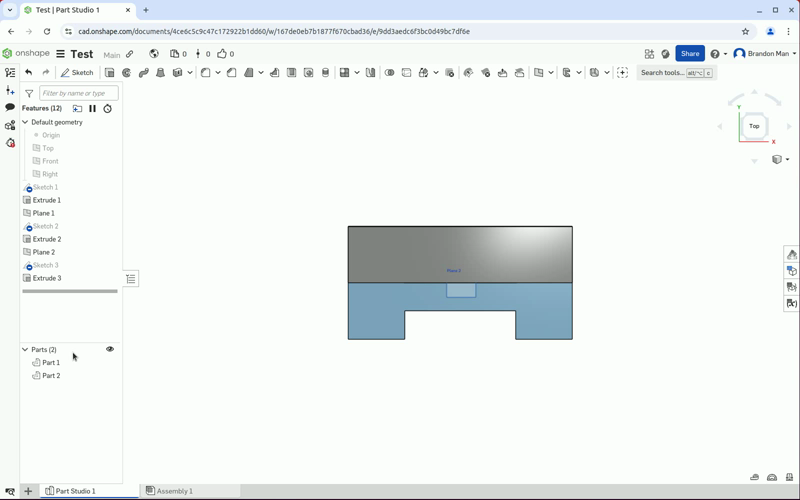
key(space)
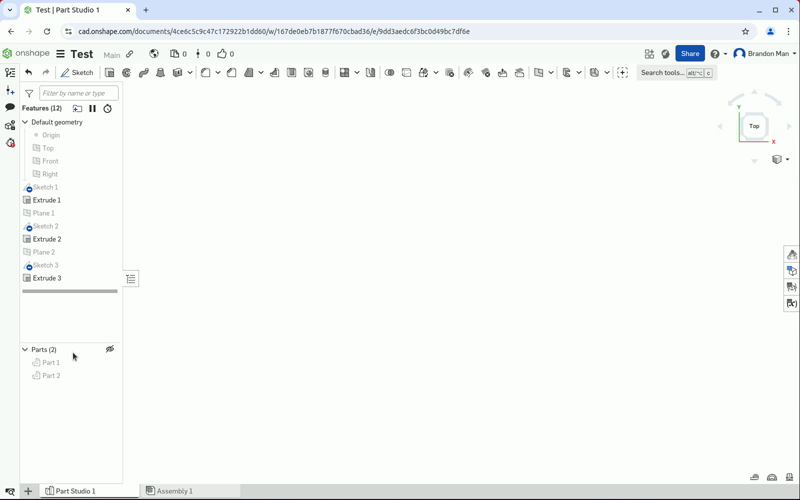
key_down(shift)
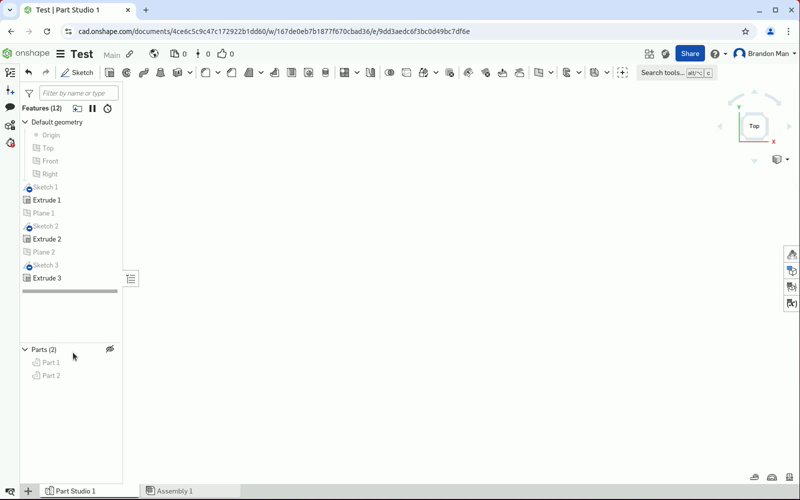
key(up)
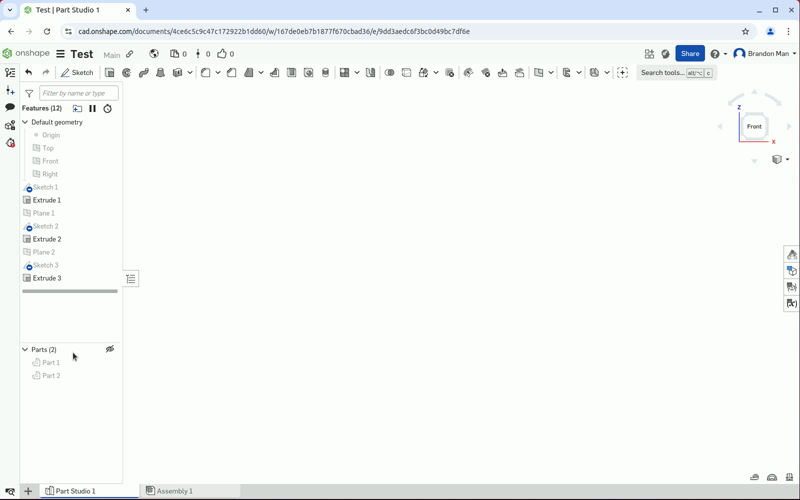
key_up(shift)
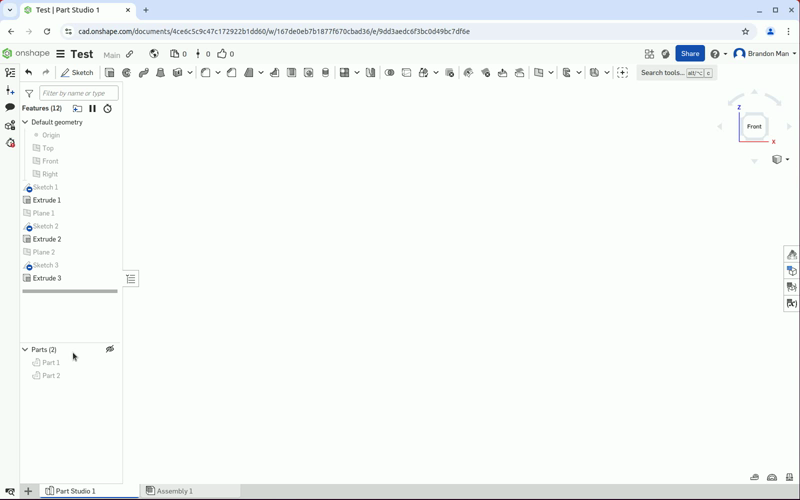
mouse_move(73, 352)
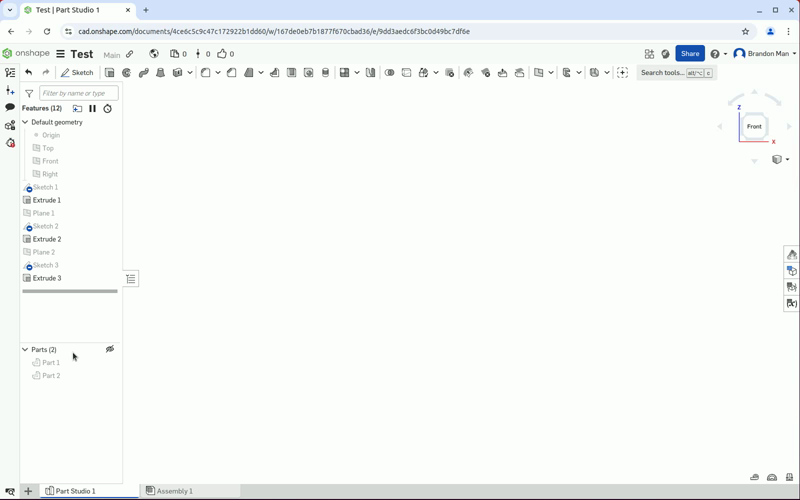
key(shift+y)
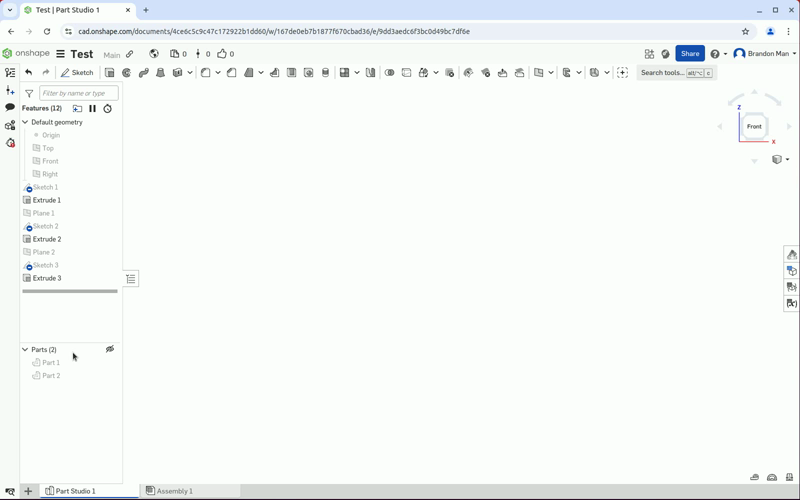
key(shift+s)
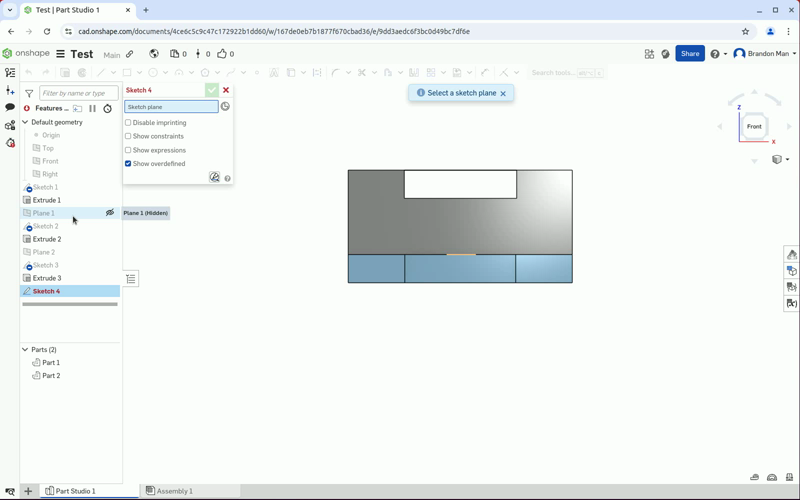
scroll(3)
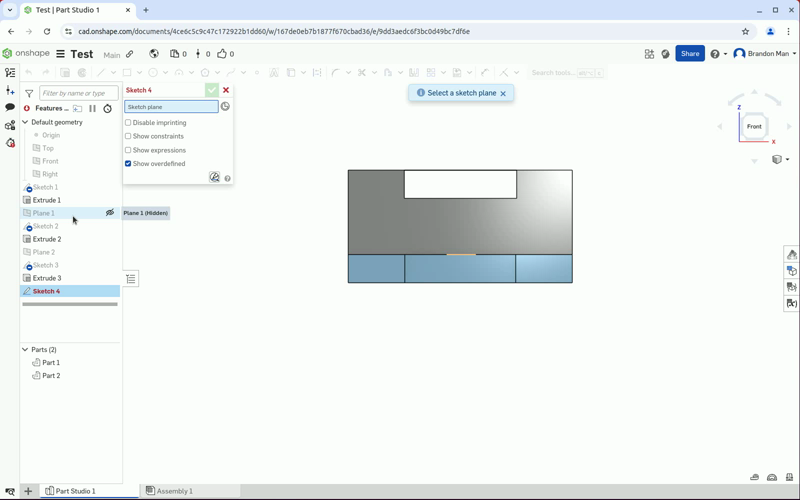
mouse_move(73, 163)
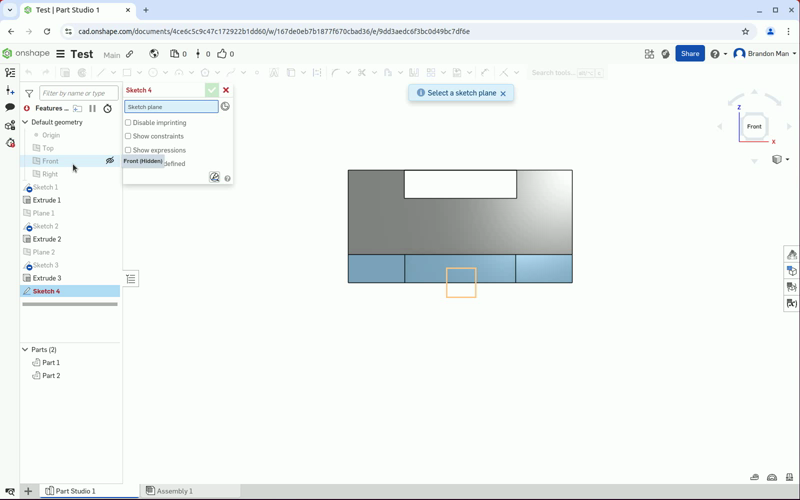
click(73, 163)
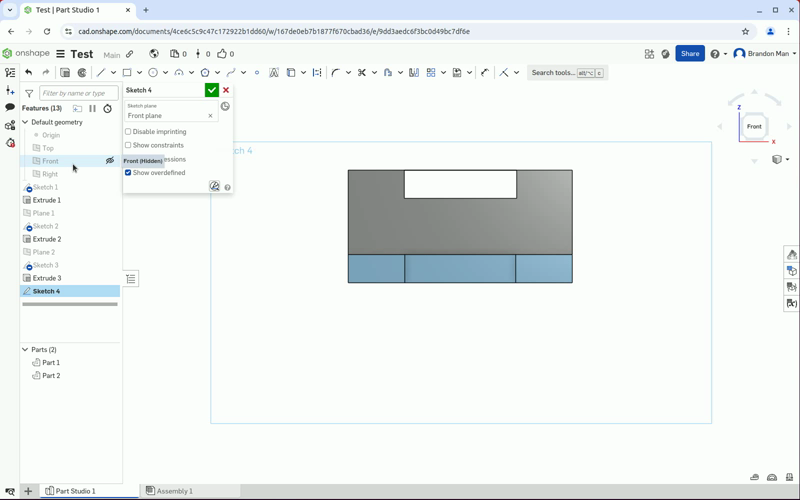
mouse_move(73, 352)
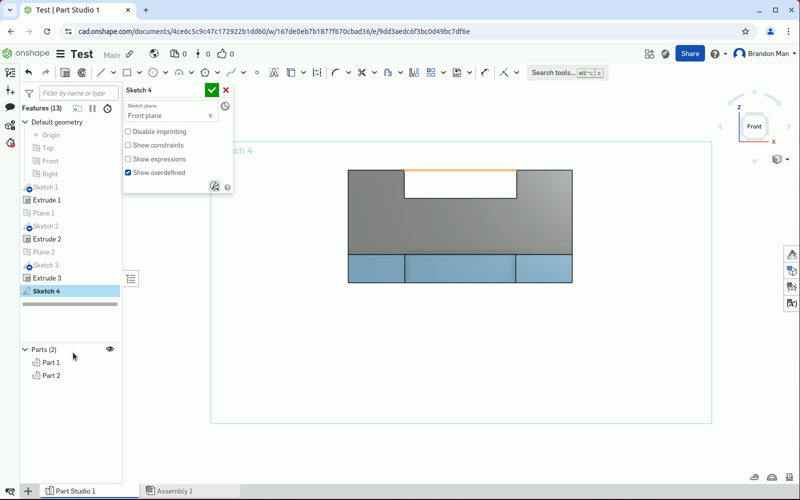
key(y)
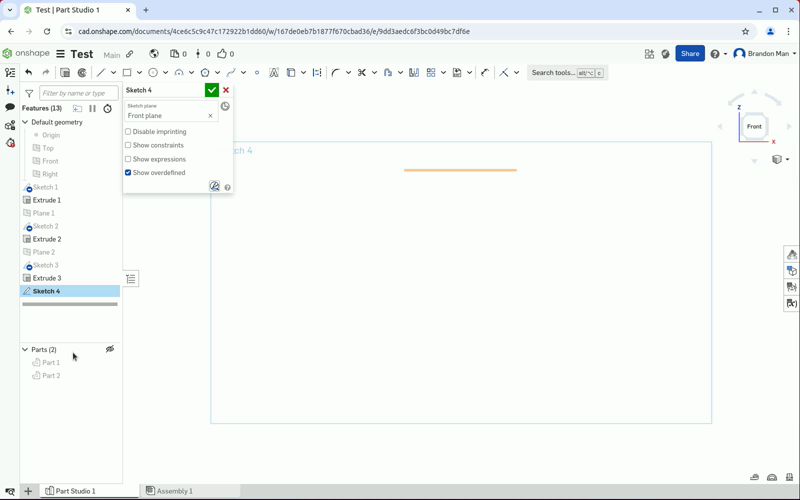
key(l)
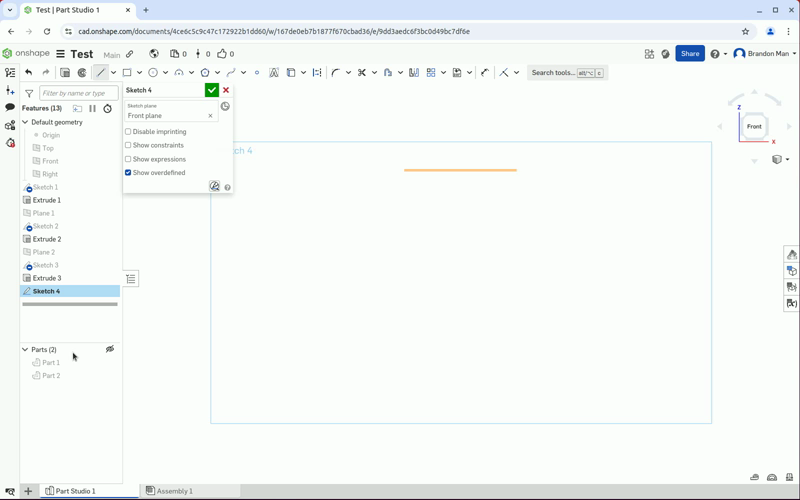
key_down(shift)
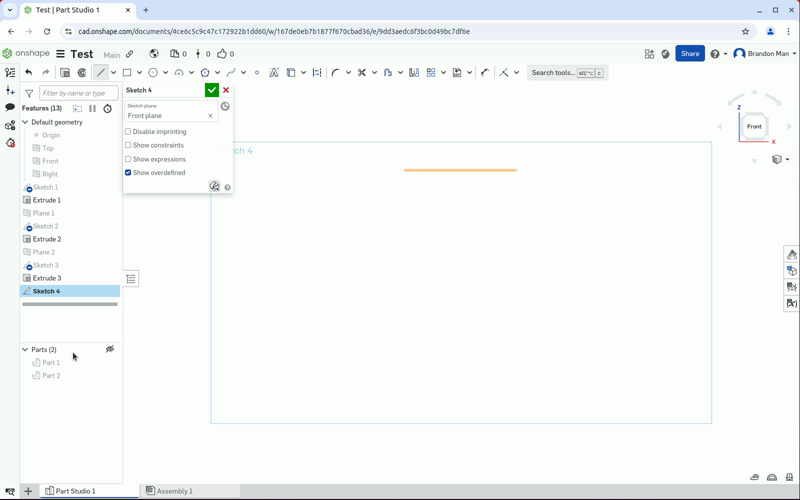
mouse_move(545, 170)
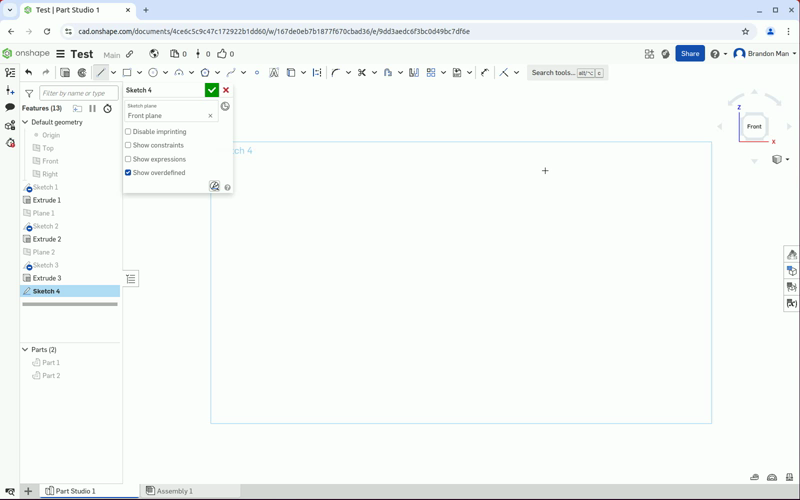
click(545, 170)
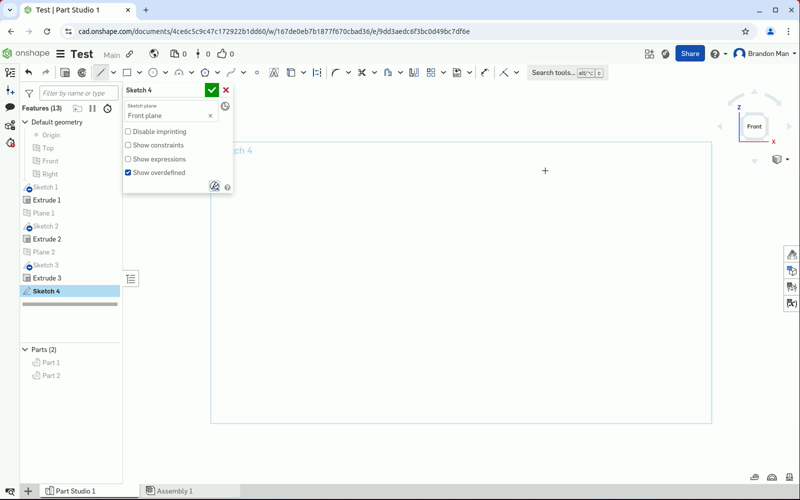
key_up(shift)
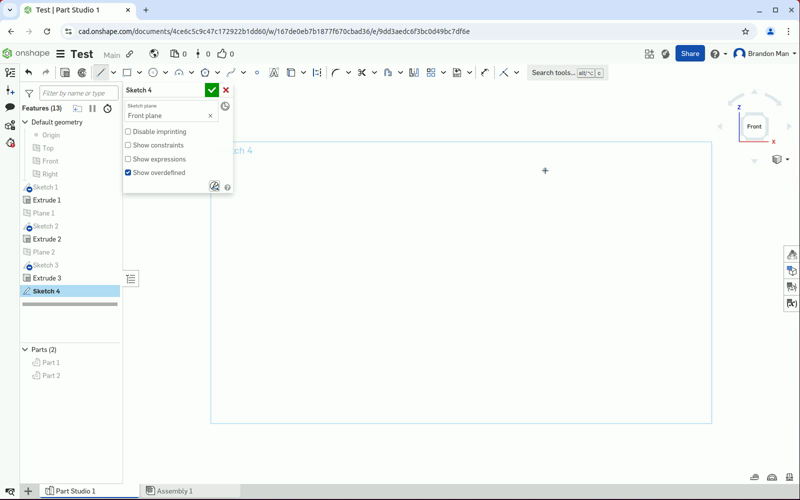
key_down(shift)
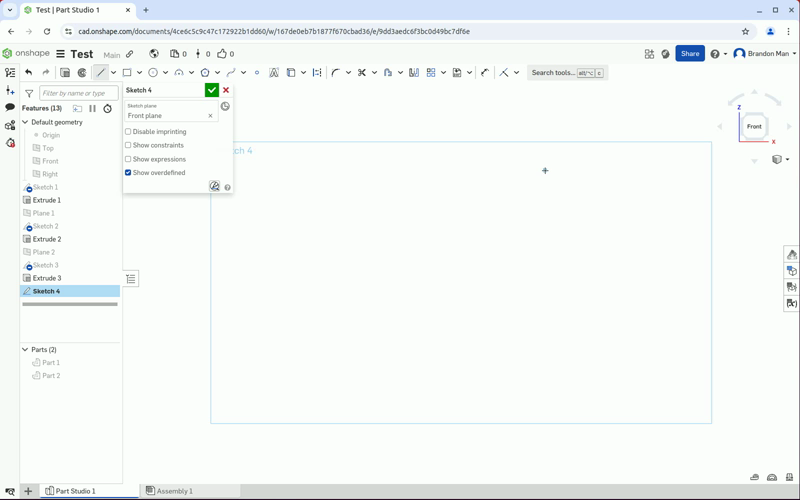
mouse_move(575, 170)
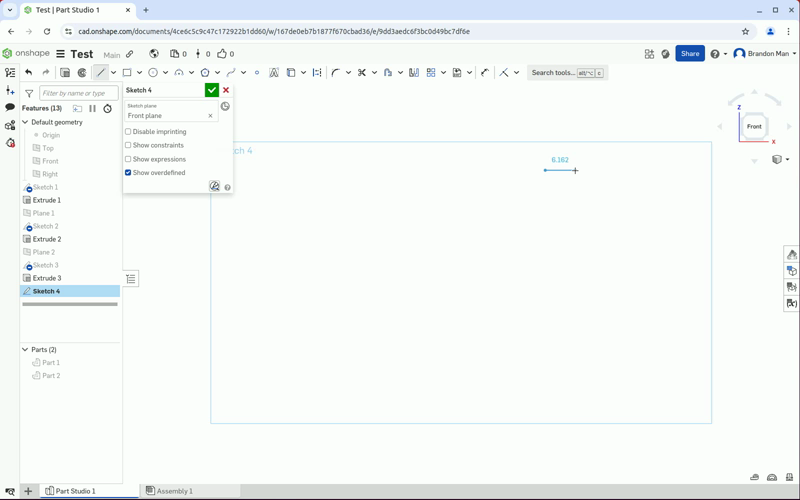
mouse_move(574, 199)
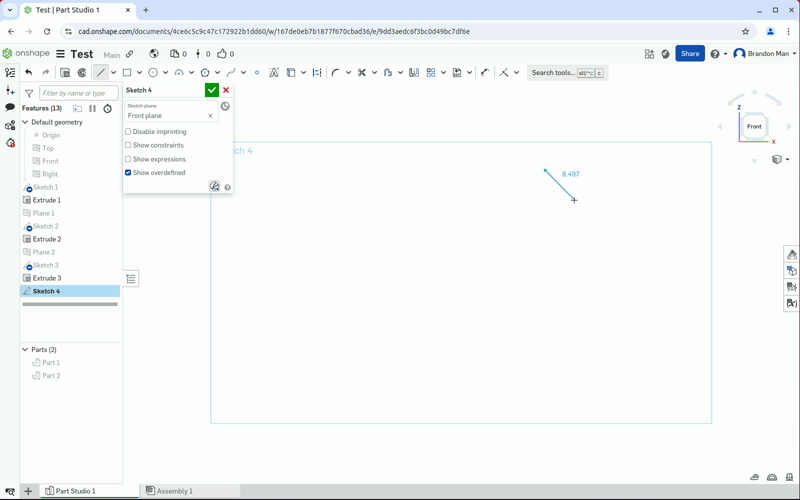
click(574, 199)
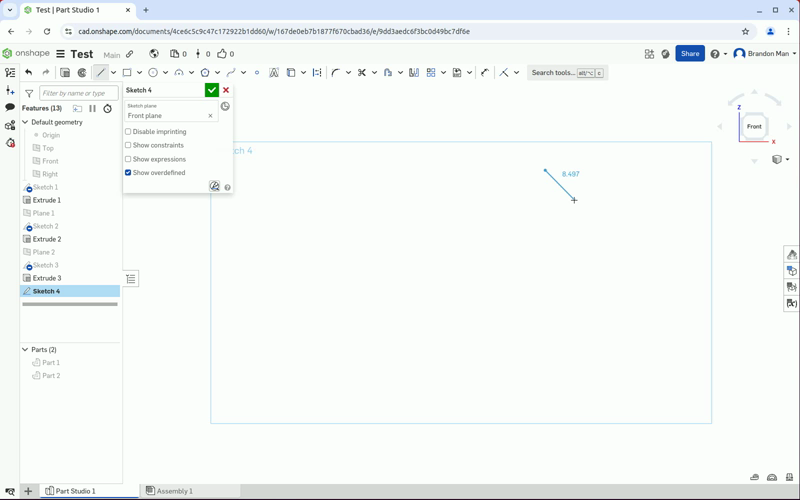
key_up(shift)
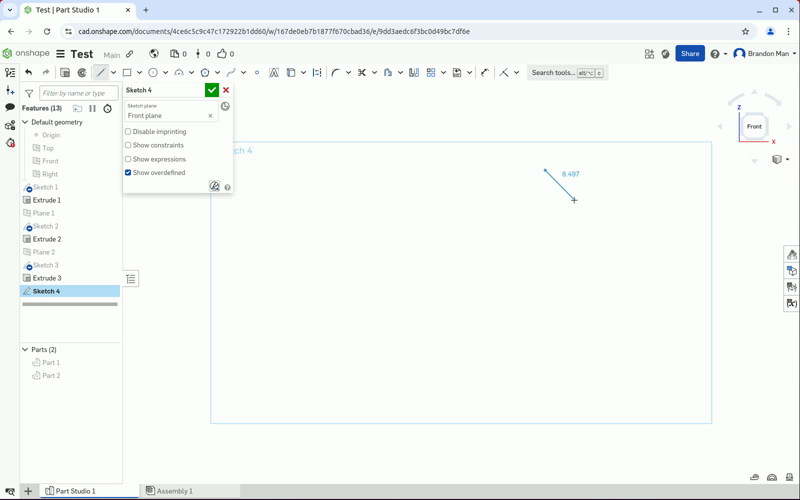
key_down(shift)
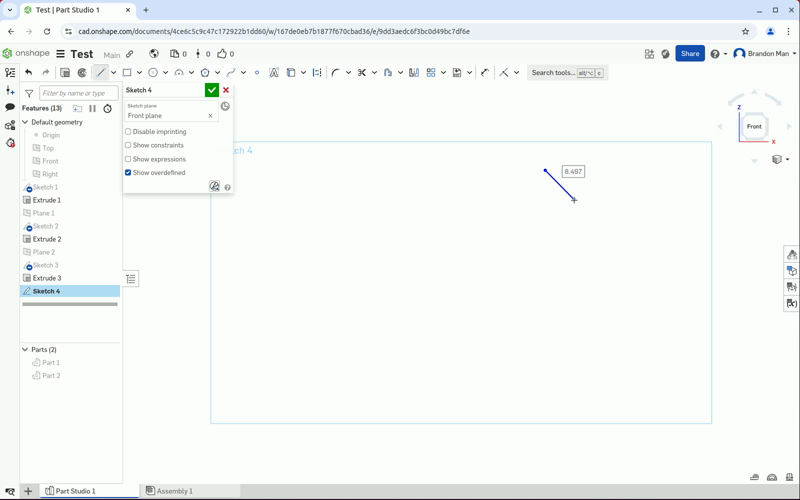
mouse_move(589, 199)
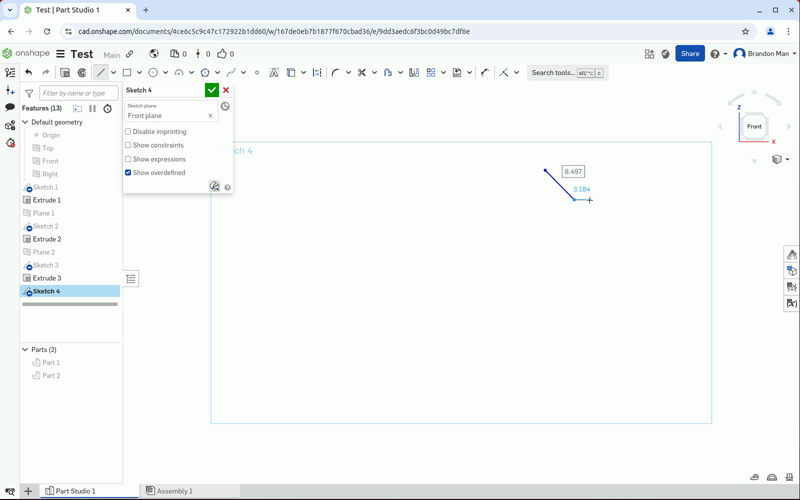
mouse_move(574, 170)
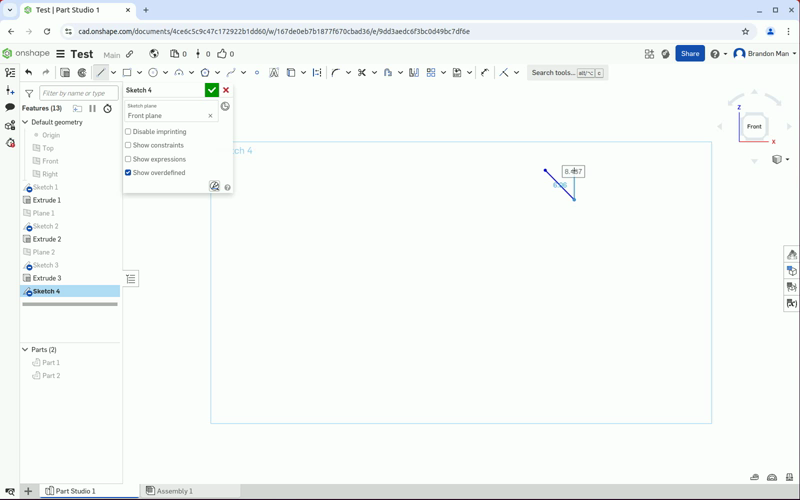
click(574, 170)
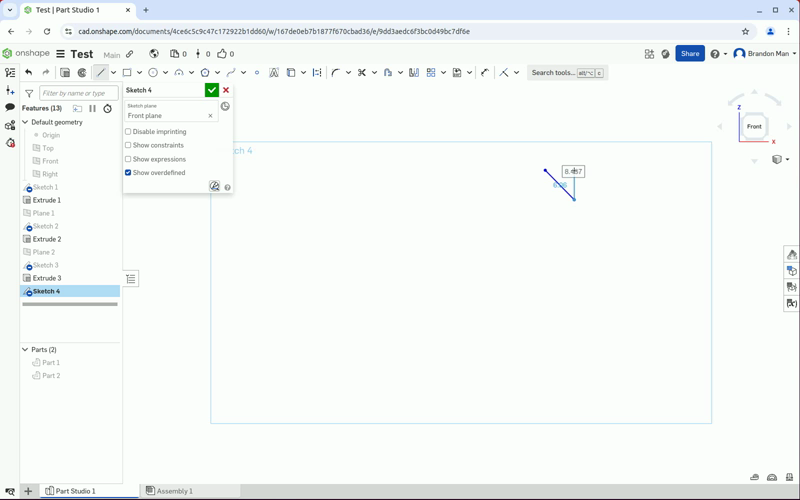
key_up(shift)
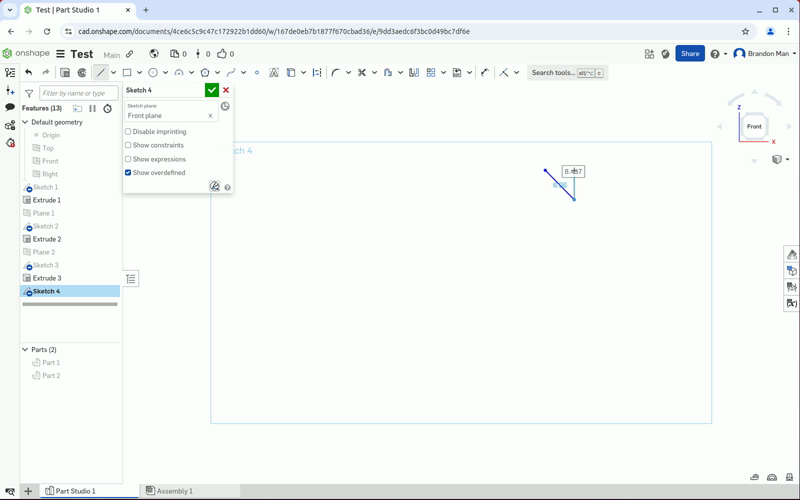
mouse_move(589, 170)
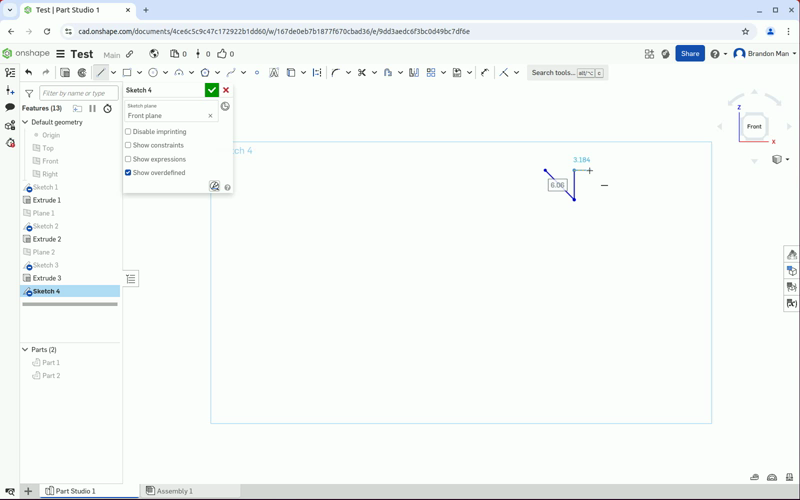
key_down(shift)
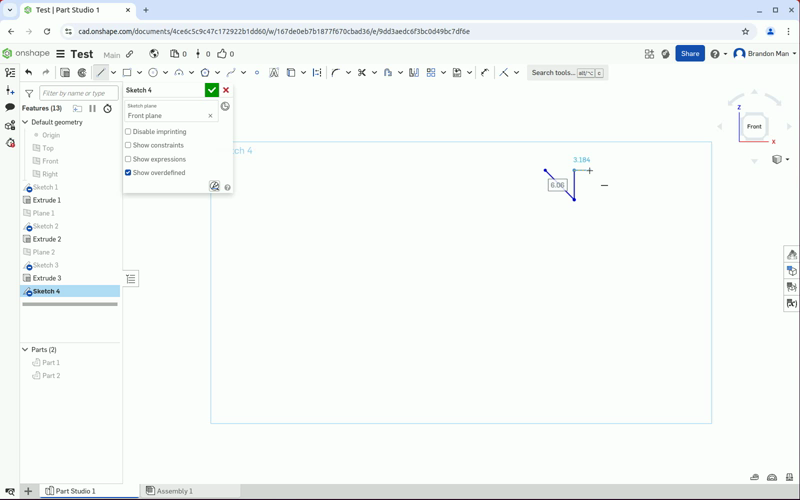
mouse_move(545, 170)
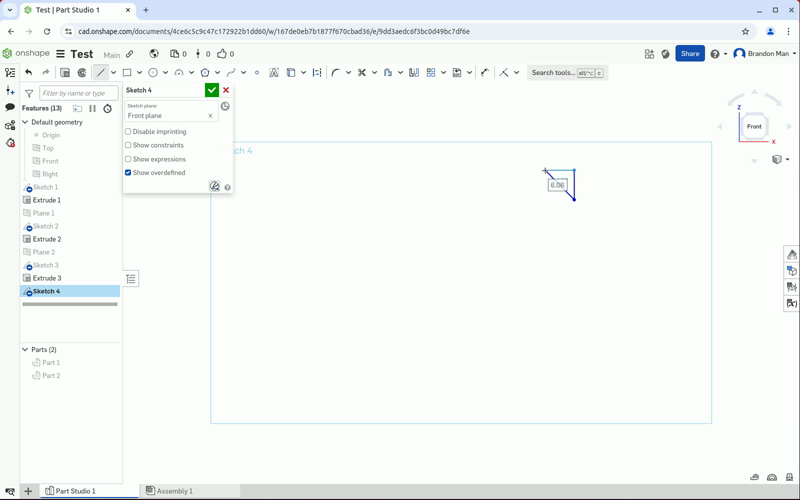
key_up(shift)
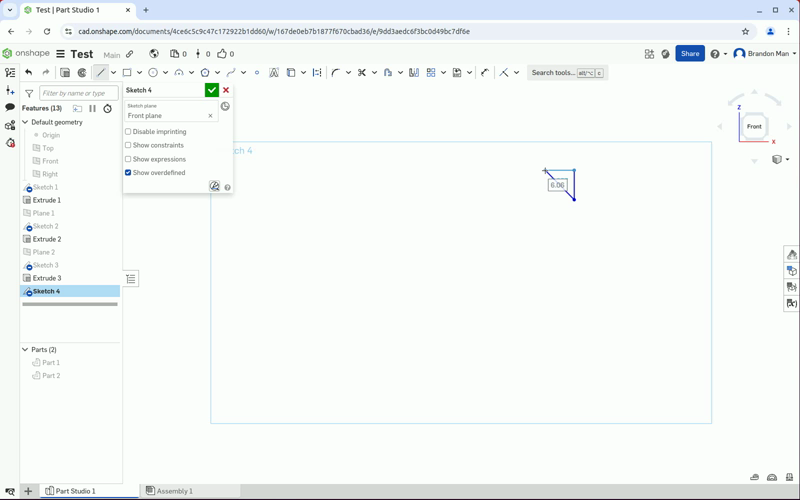
click(545, 170)
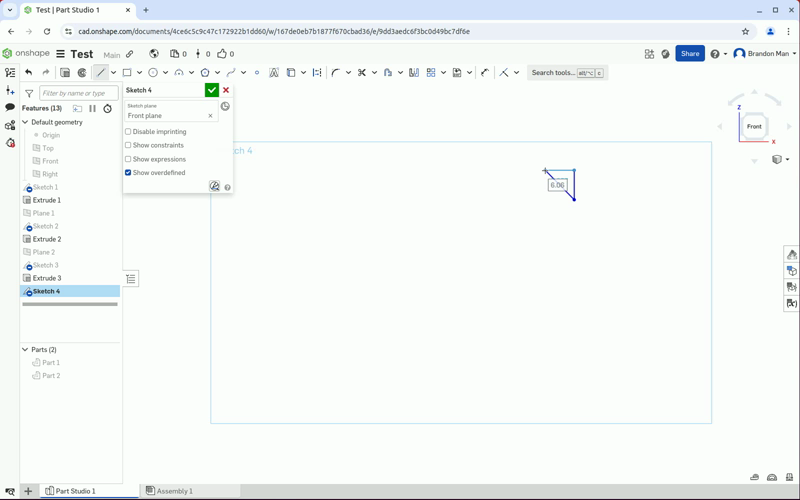
key(esc)
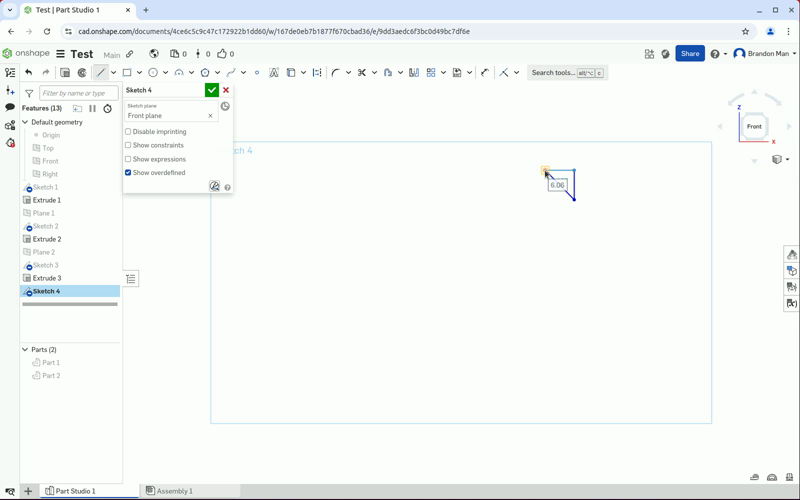
mouse_move(558, 181)
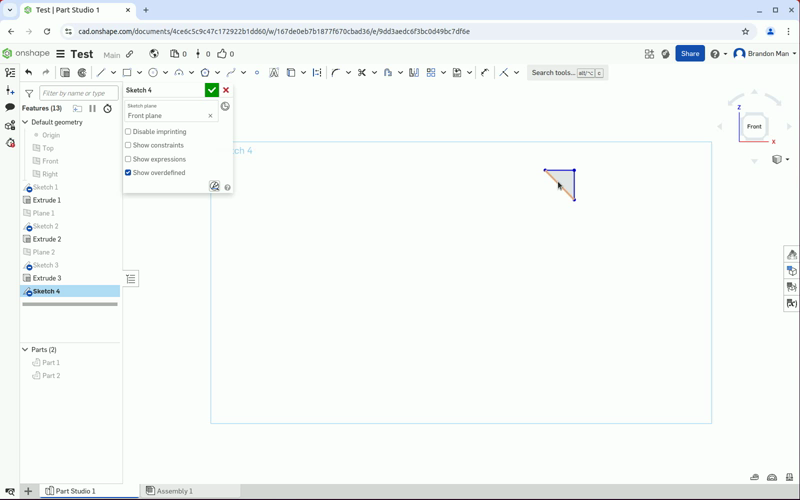
scroll(6)
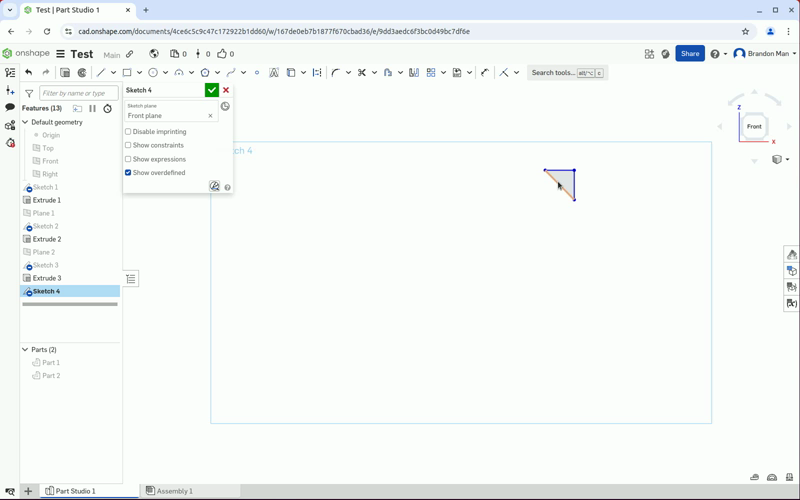
scroll(6)
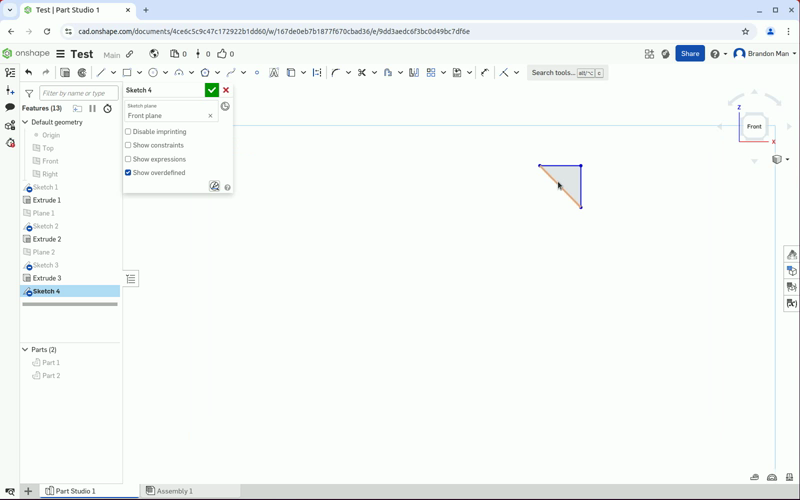
scroll(6)
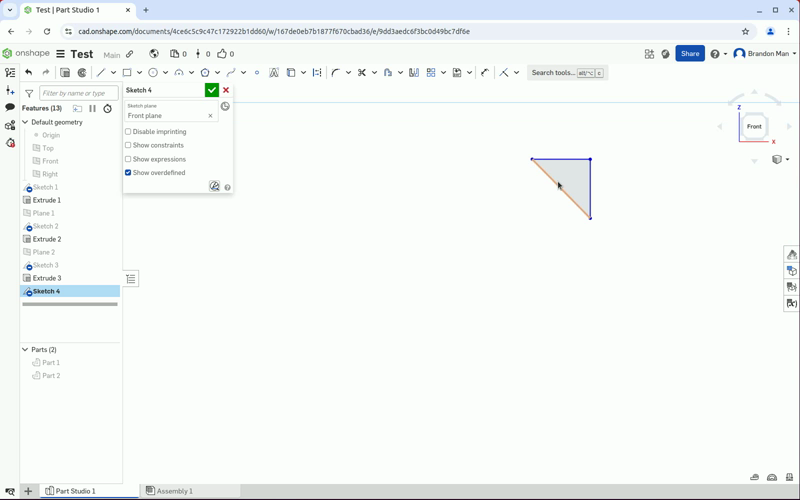
scroll(6)
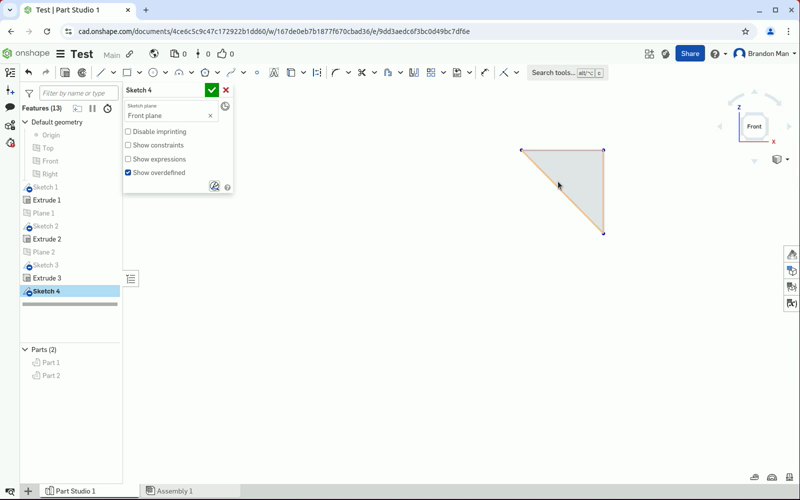
scroll(6)
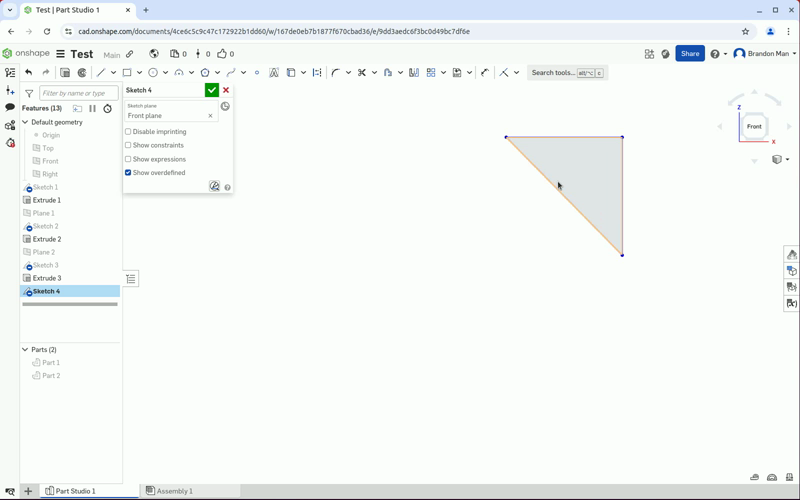
scroll(6)
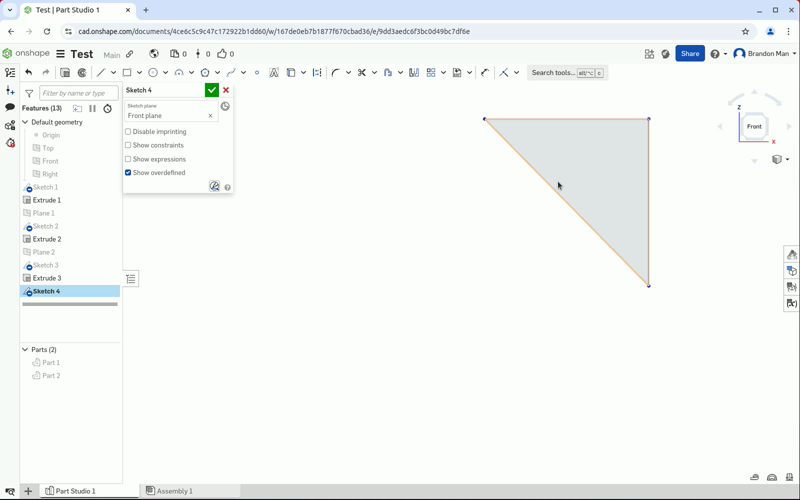
scroll(6)
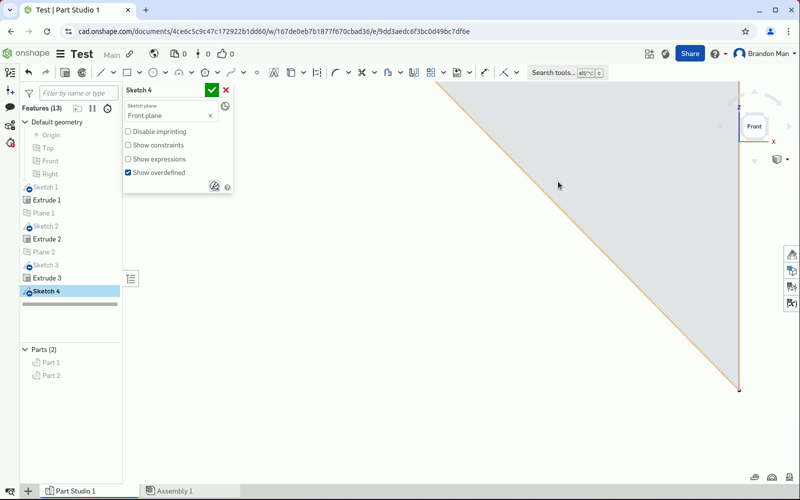
click(558, 181)
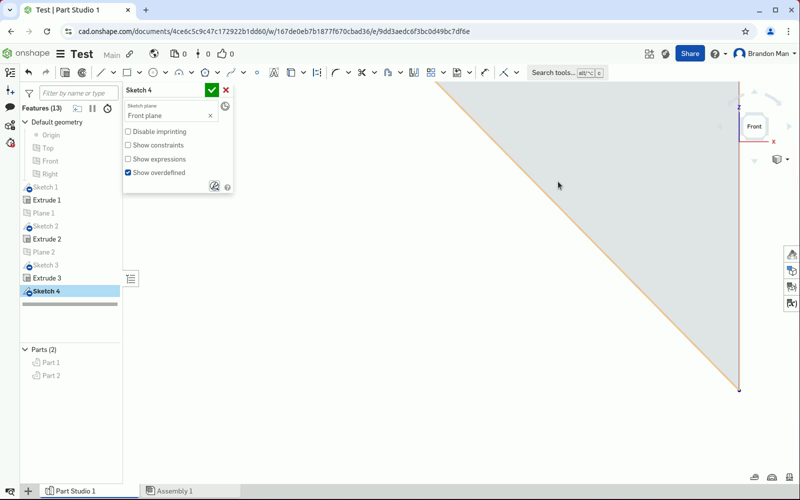
scroll(-6)
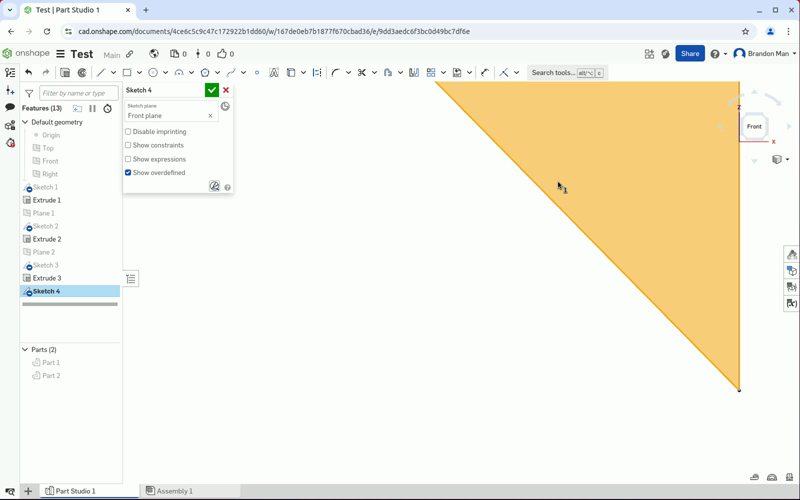
scroll(-6)
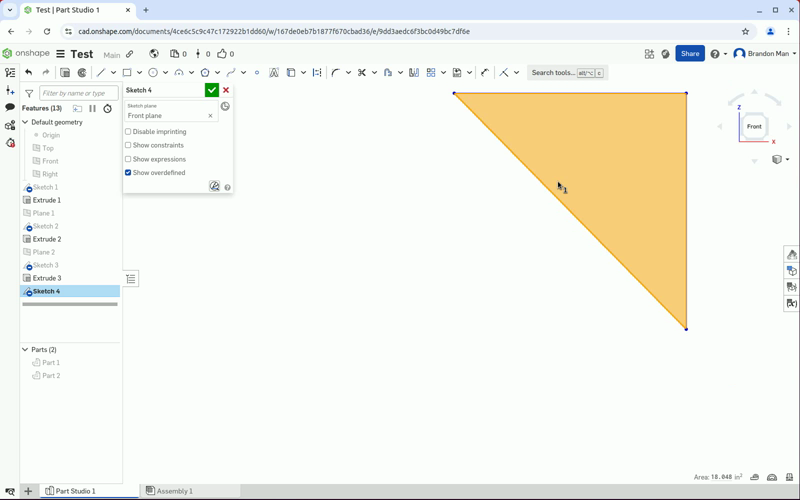
scroll(-6)
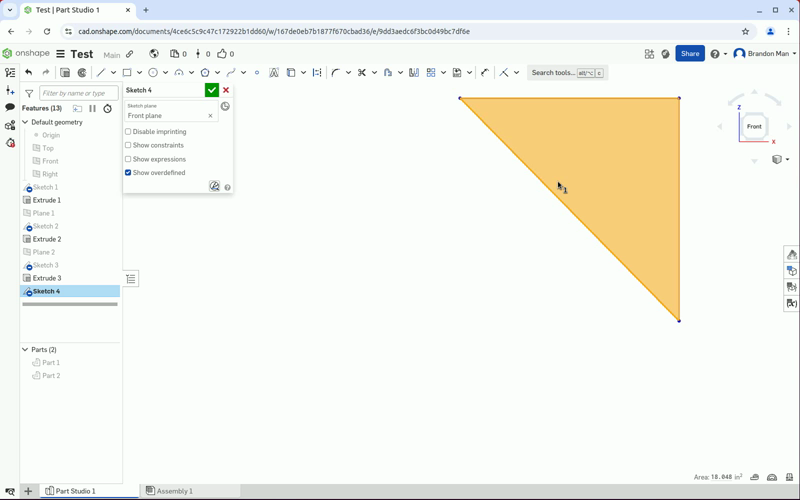
scroll(-6)
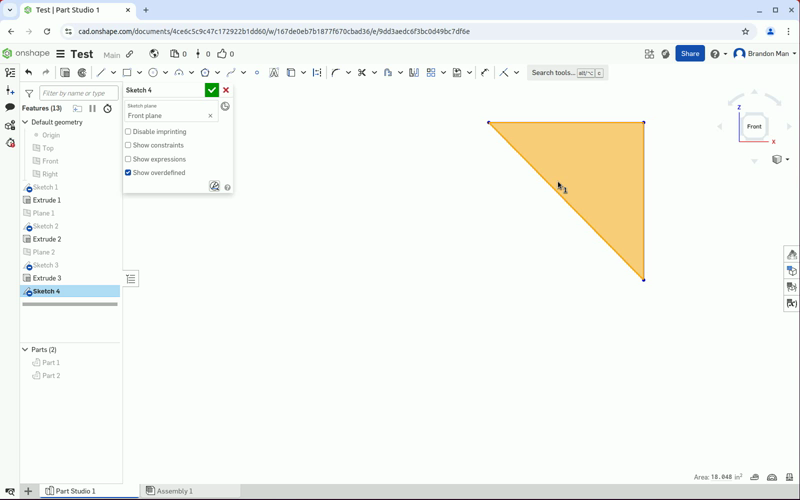
scroll(-6)
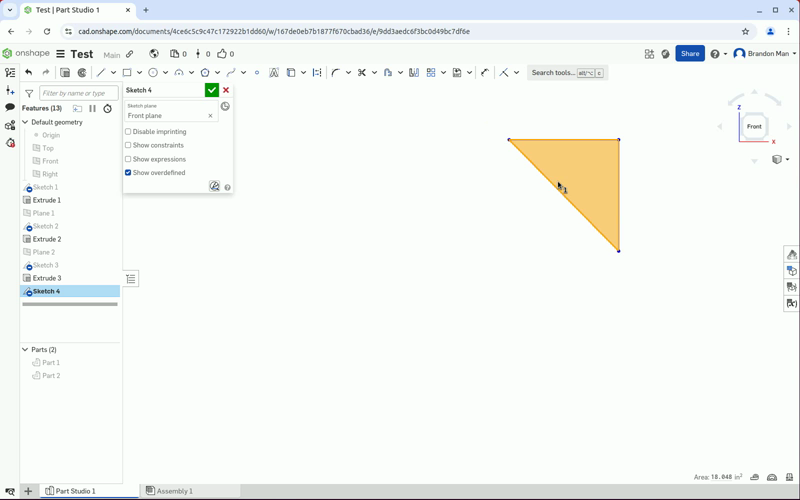
scroll(-6)
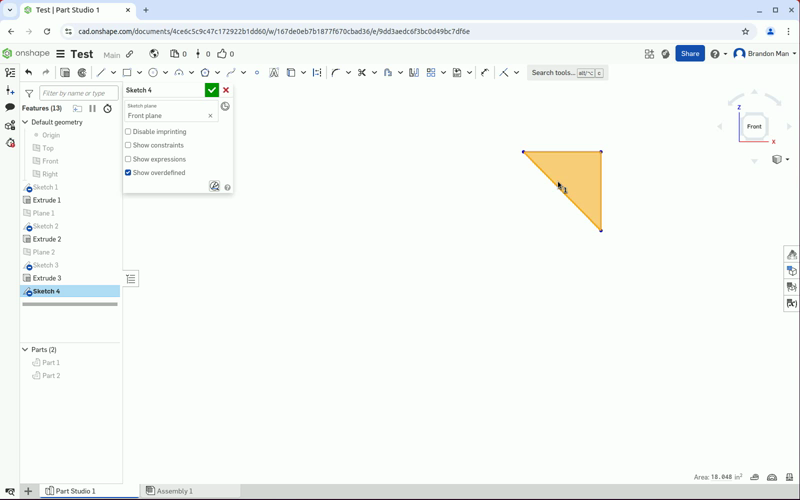
scroll(-6)
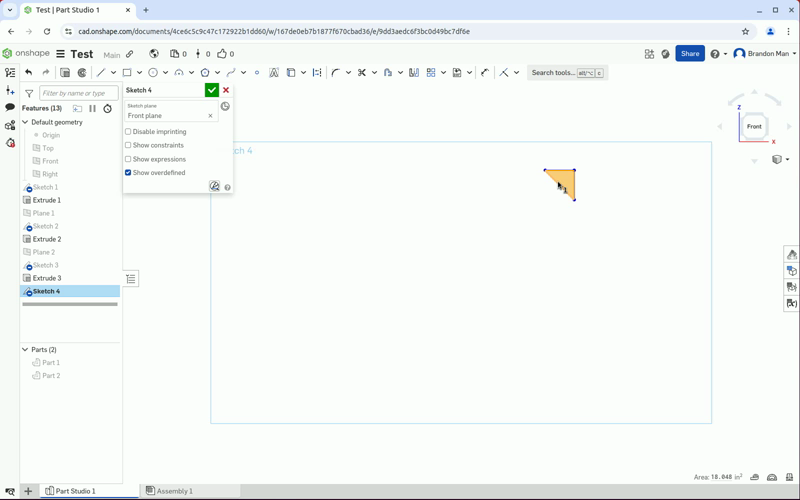
mouse_move(73, 352)
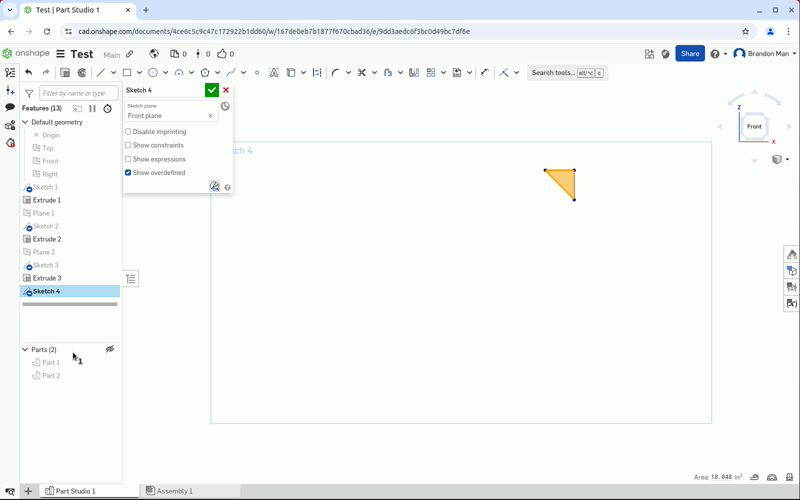
key(shift+y)
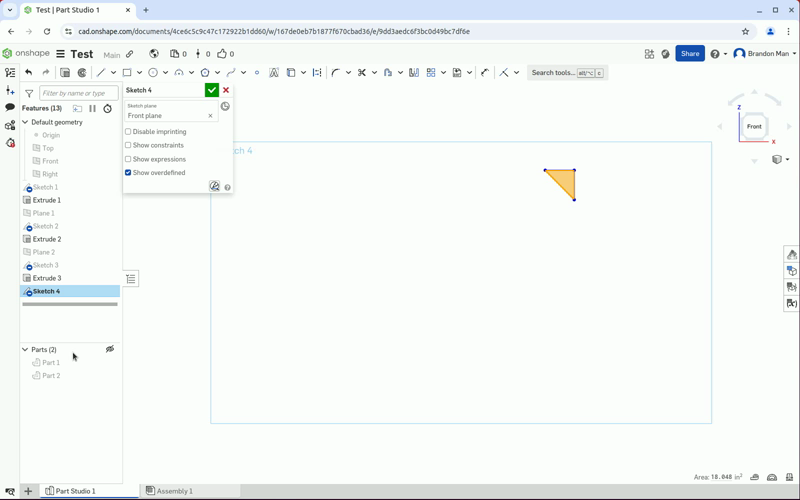
key(shift+e)
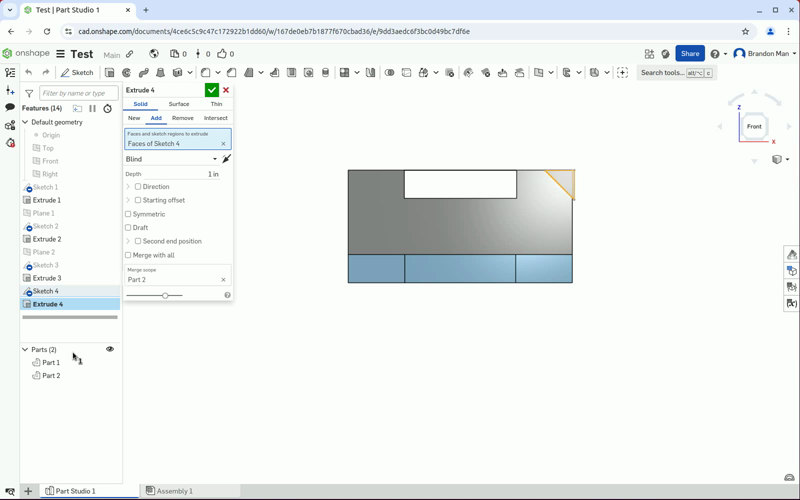
mouse_move(143, 106)
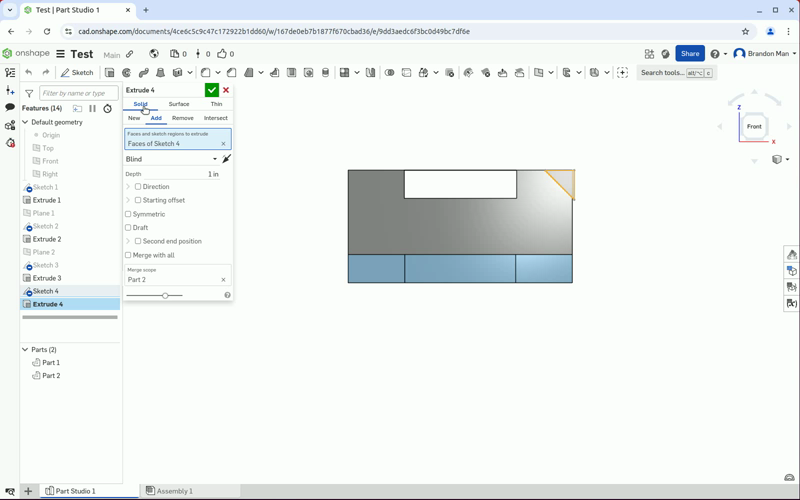
click(143, 106)
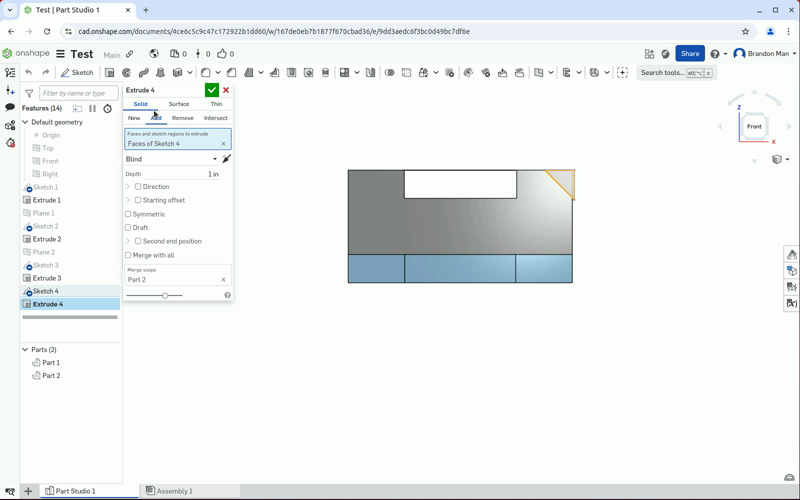
mouse_move(186, 120)
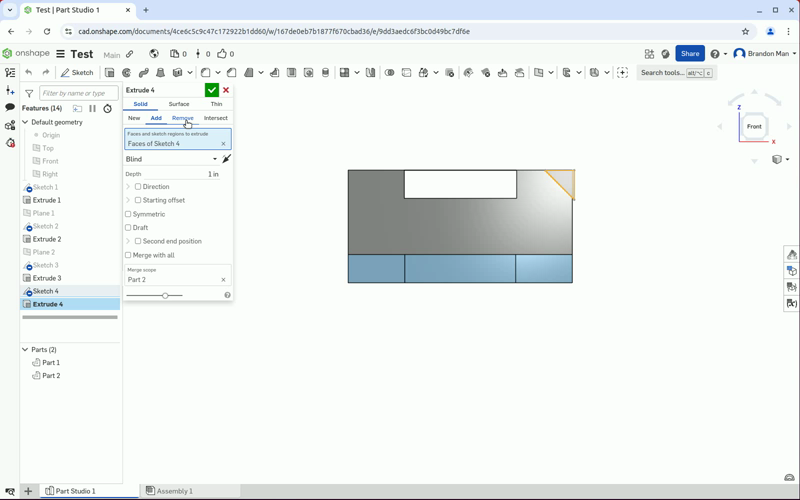
click(186, 120)
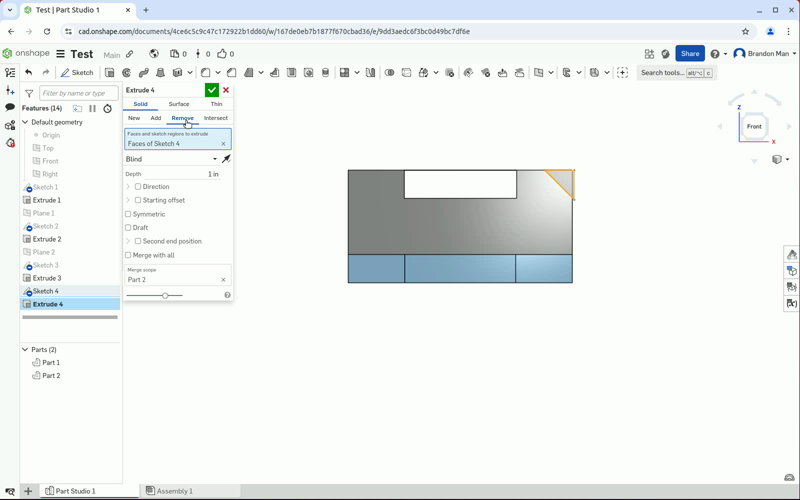
key(tab, 4)
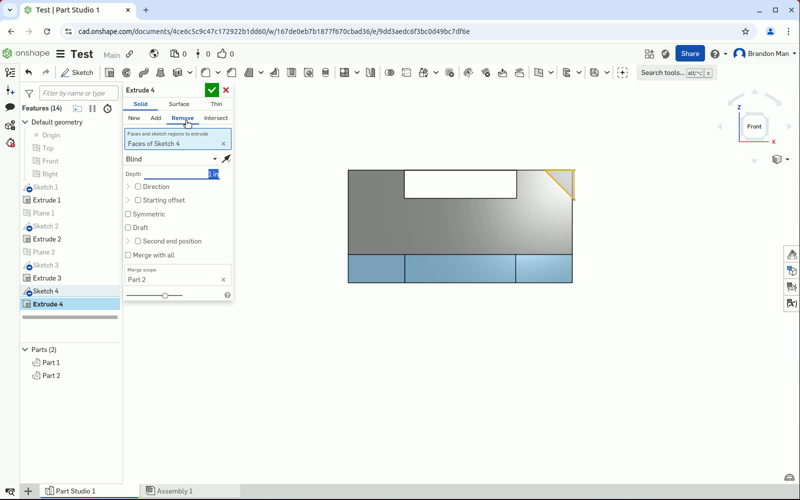
text(11.554)
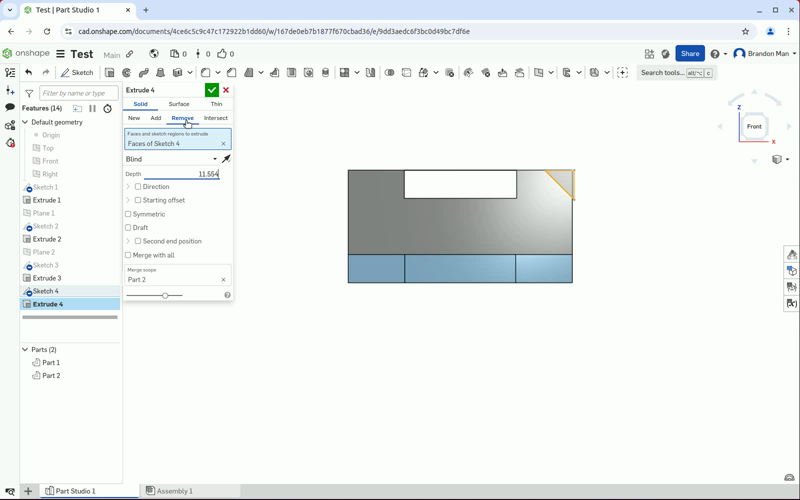
key(tab, 6)
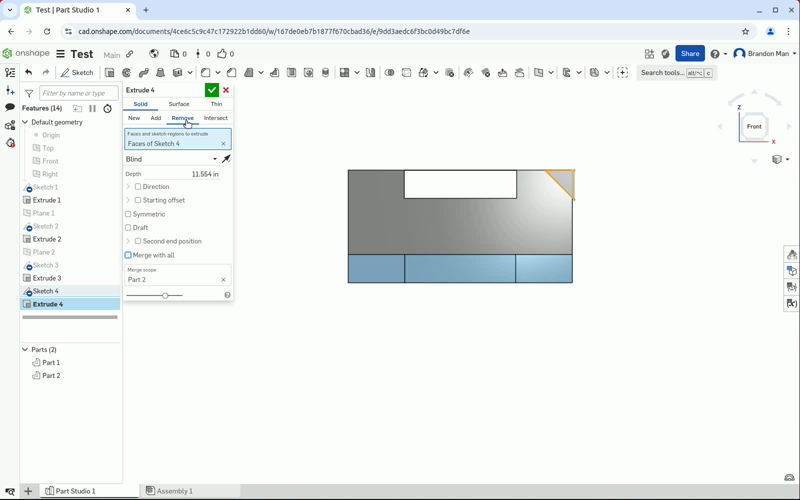
key(space)
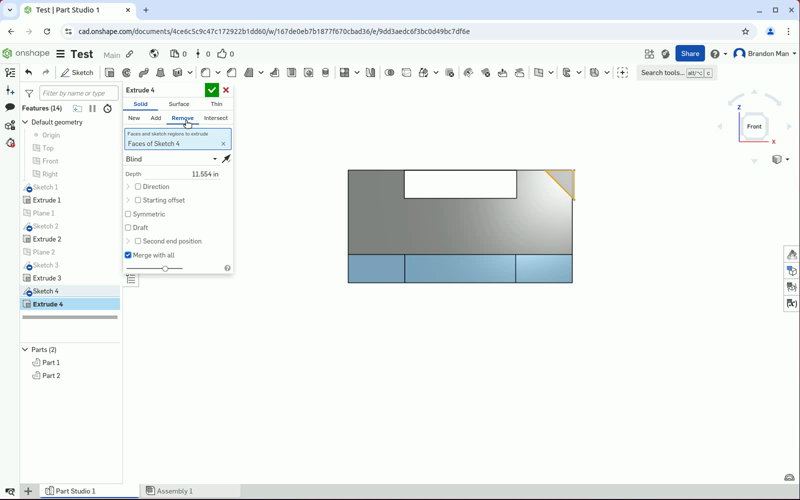
key(enter)
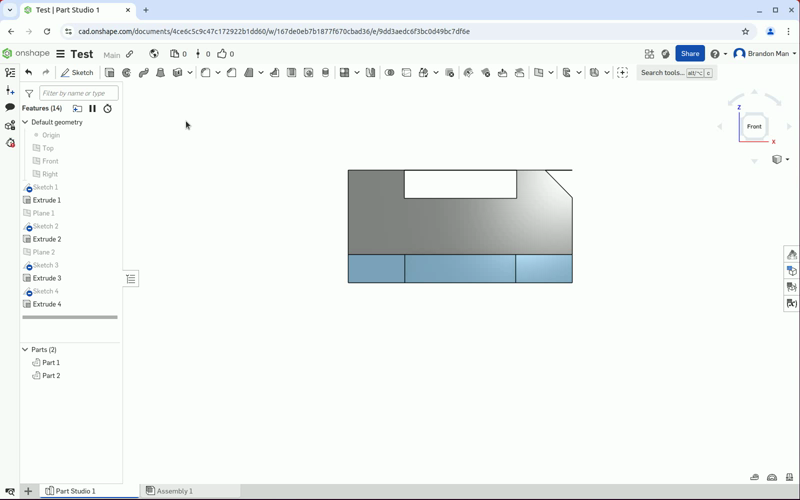
key(shift+h)
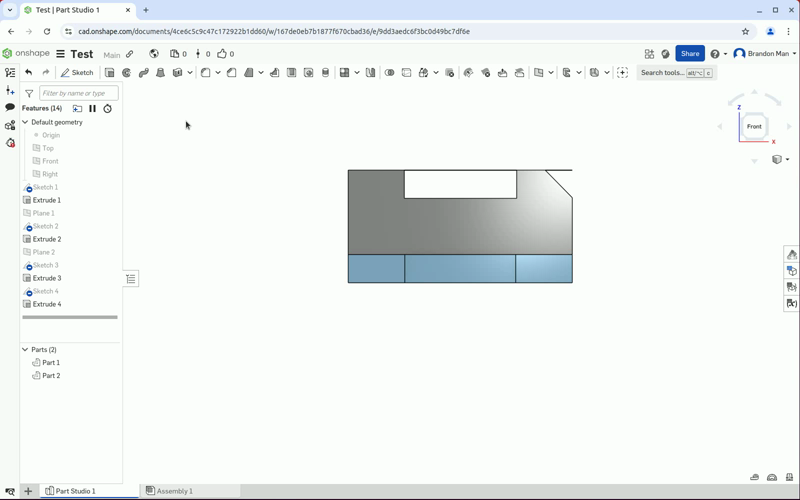
key(shift+h)
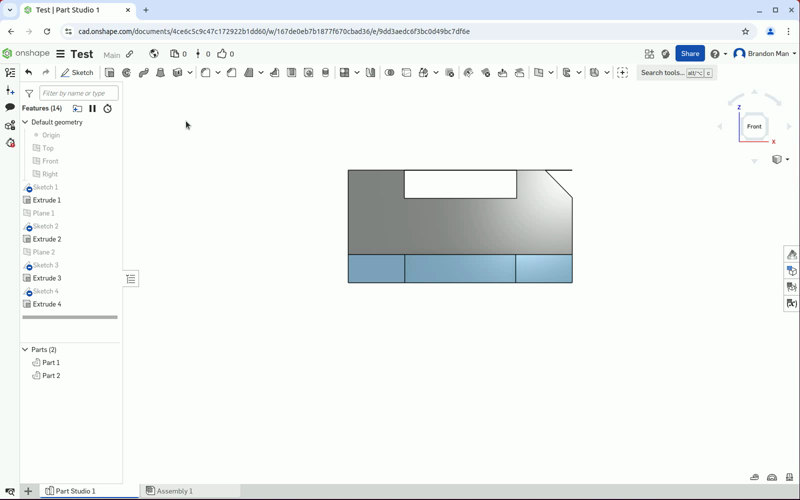
mouse_move(73, 189)
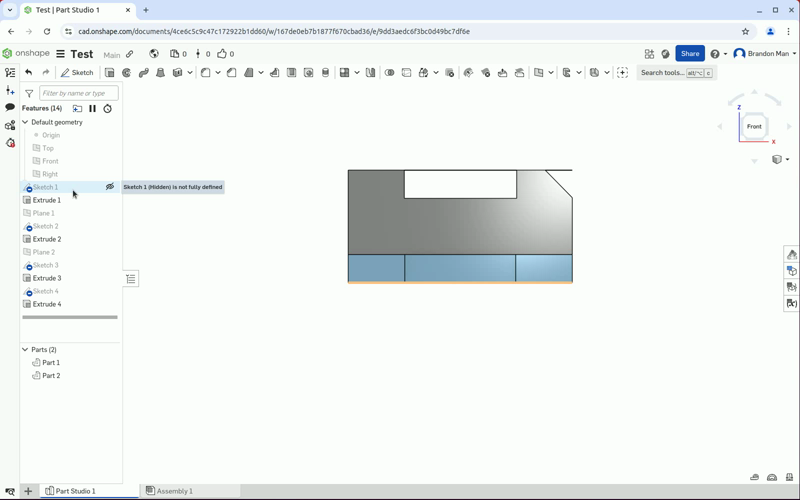
click(73, 189)
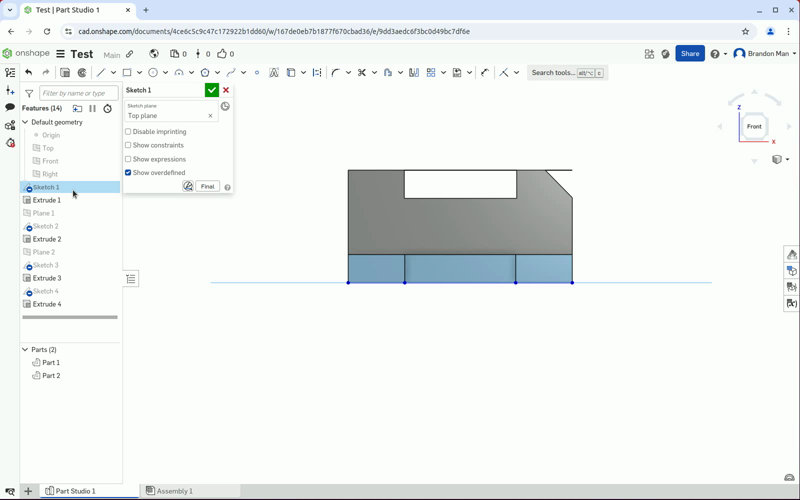
mouse_move(229, 92)
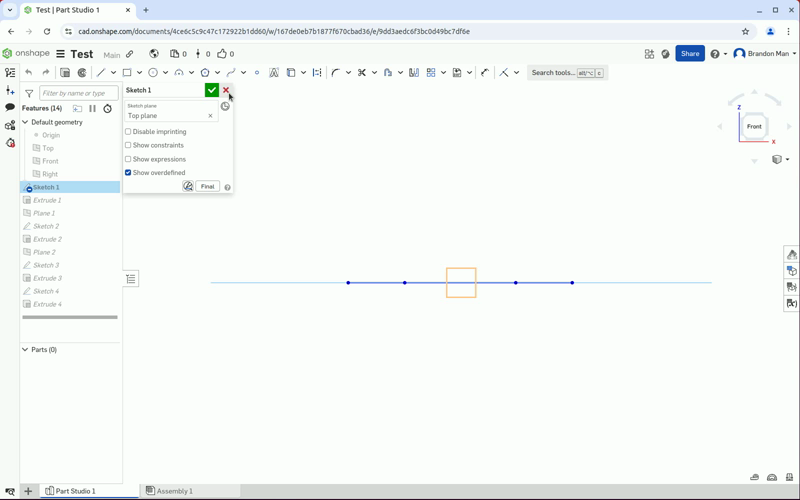
click(229, 92)
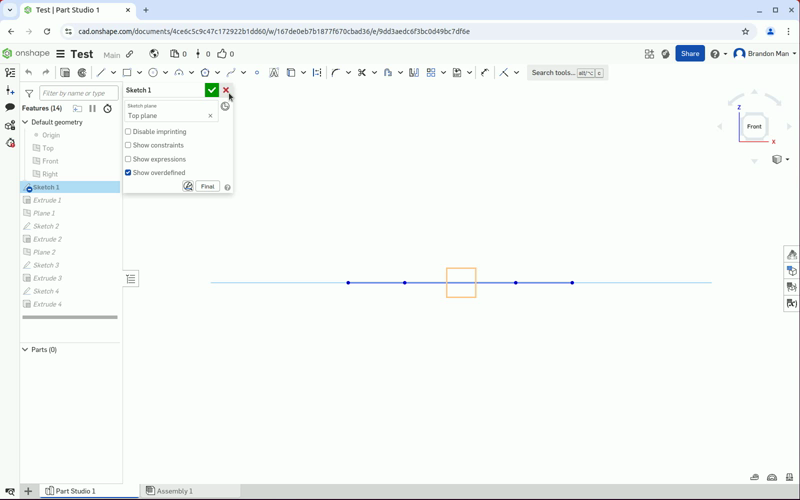
key(shift+s)
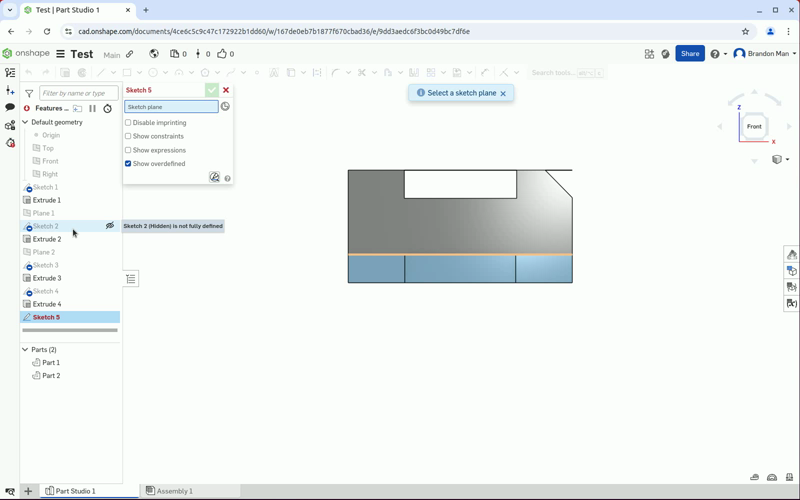
scroll(3)
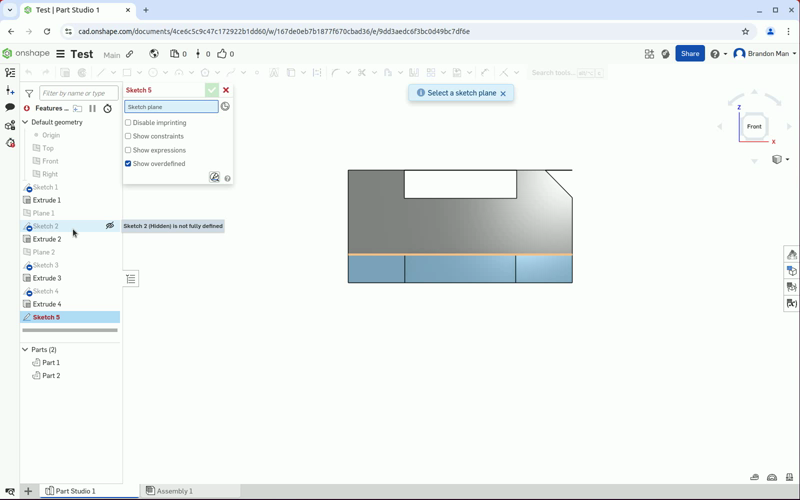
mouse_move(73, 163)
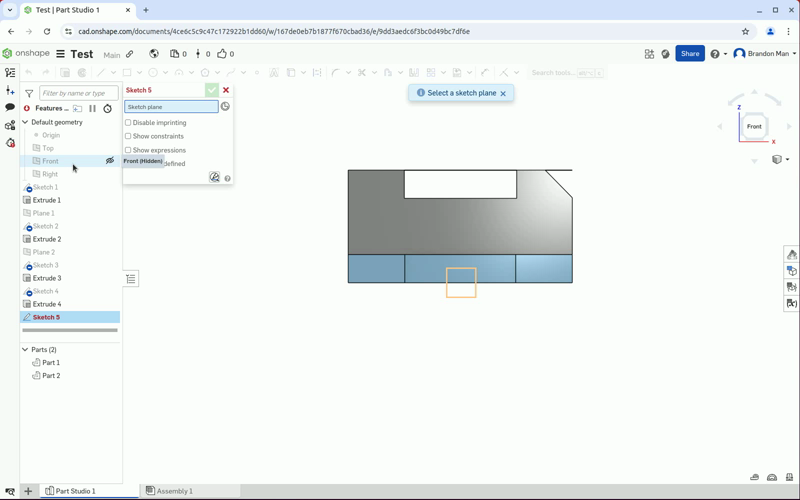
click(73, 163)
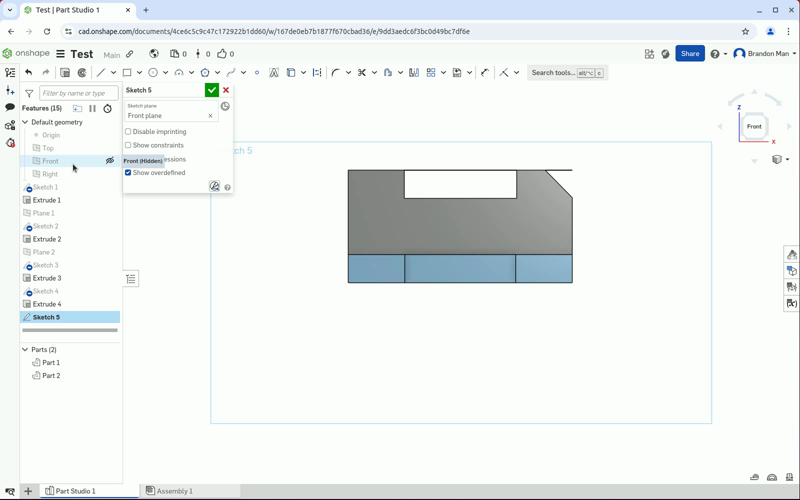
mouse_move(73, 352)
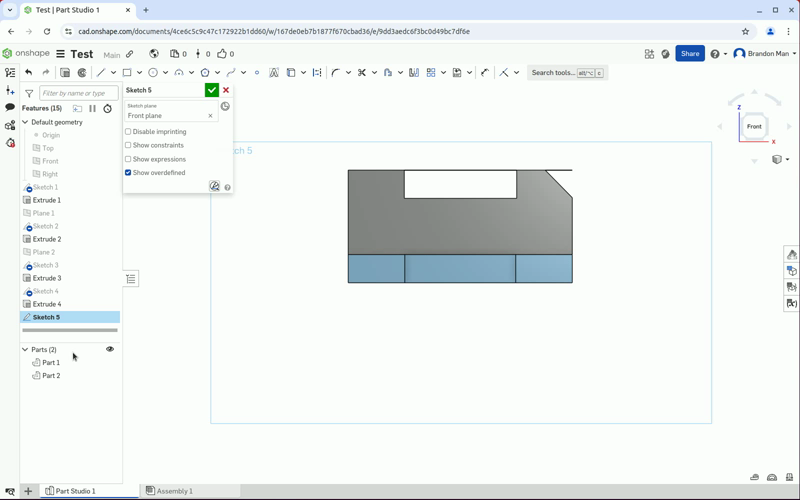
key(y)
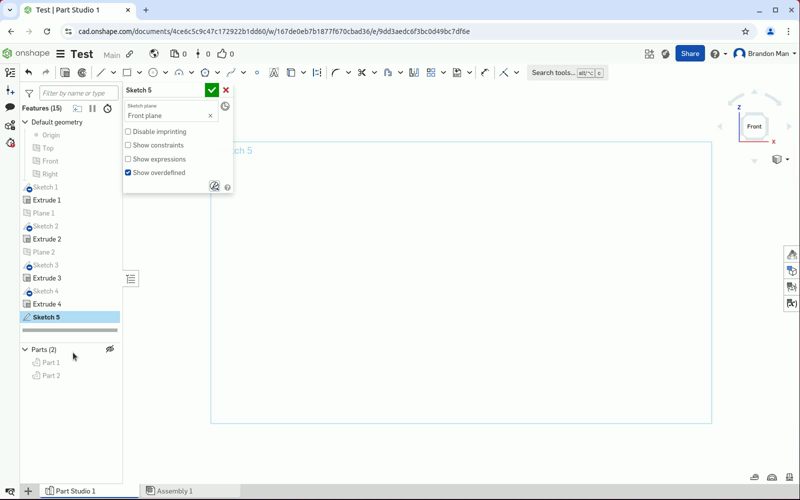
key(l)
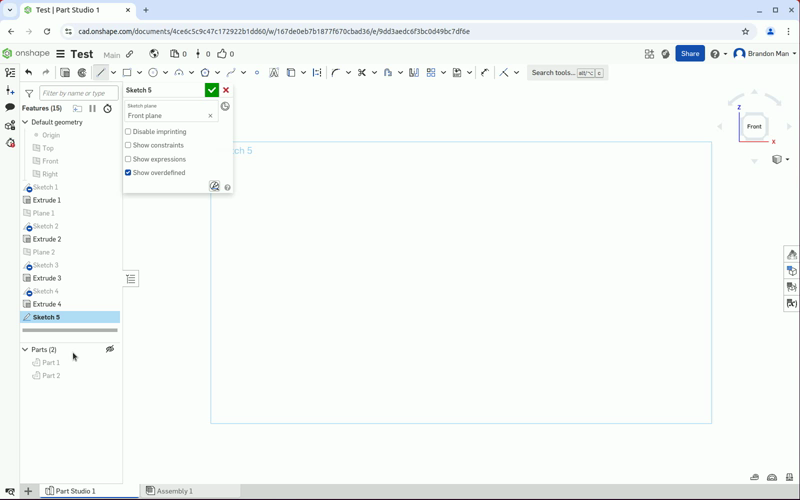
key_down(shift)
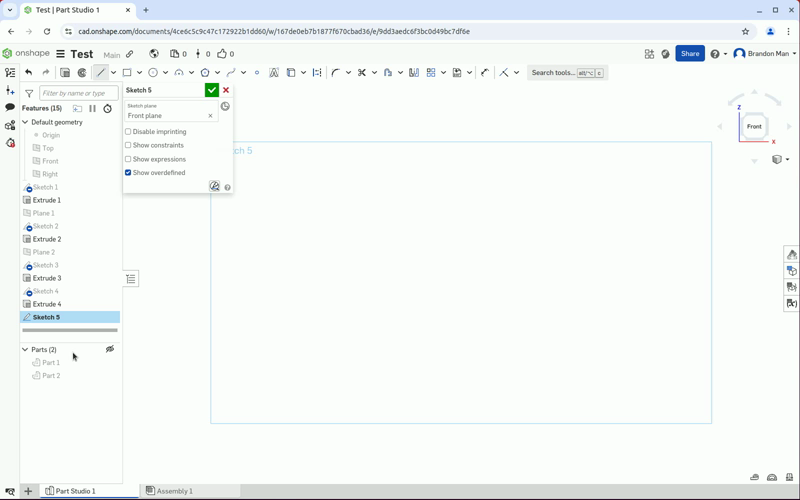
mouse_move(348, 198)
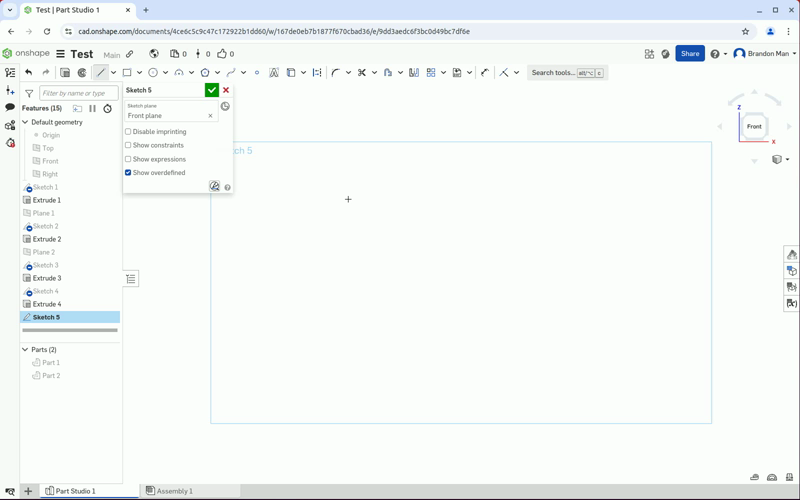
click(348, 198)
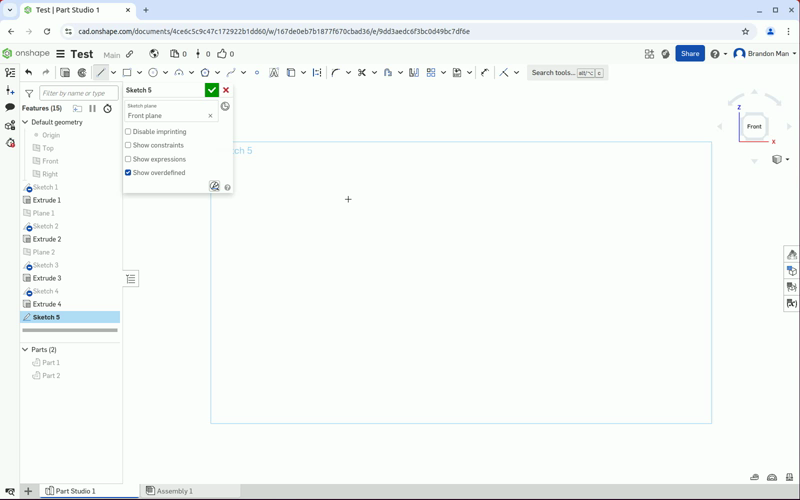
key_up(shift)
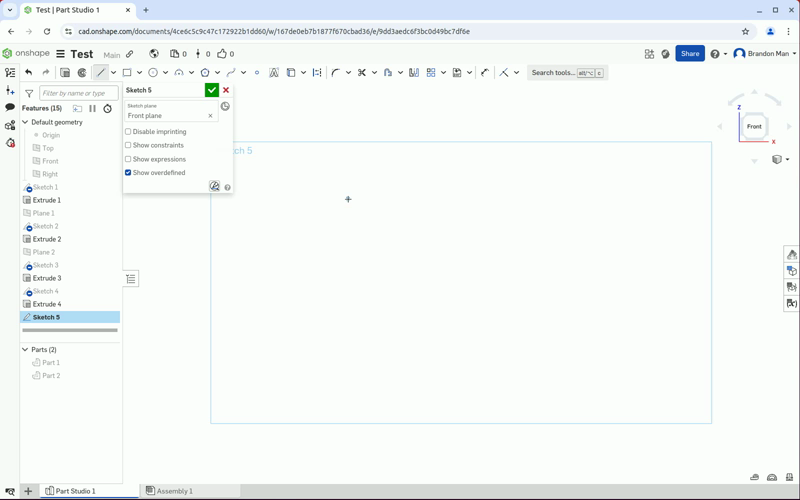
key_down(shift)
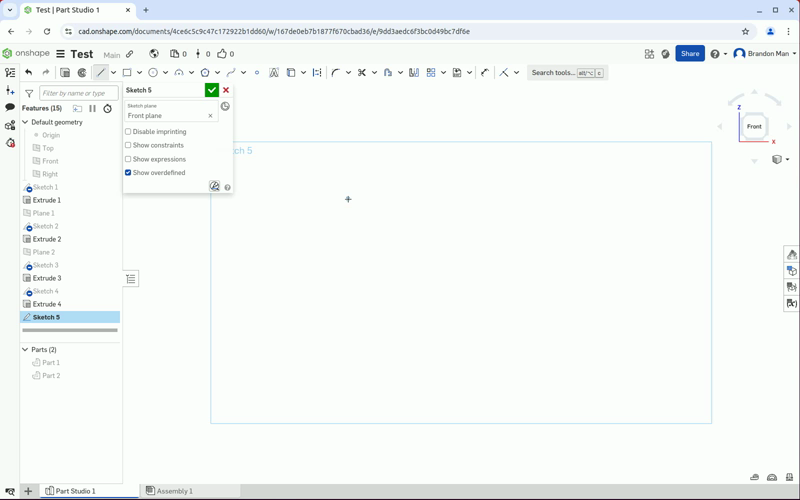
mouse_move(378, 198)
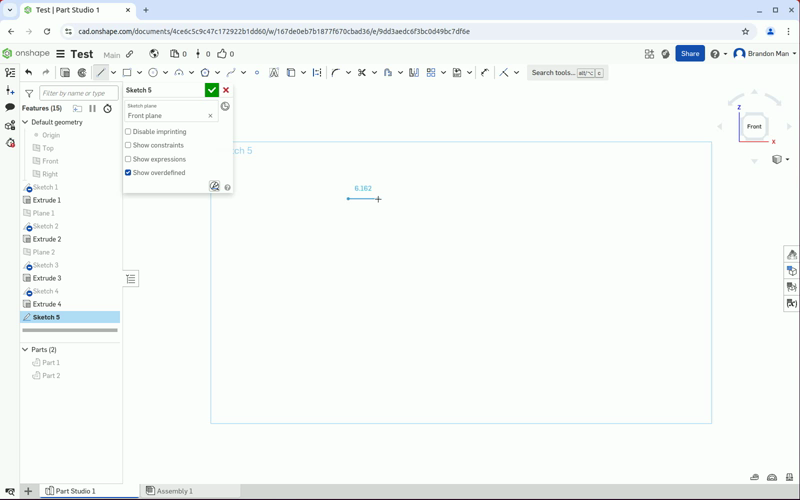
mouse_move(377, 169)
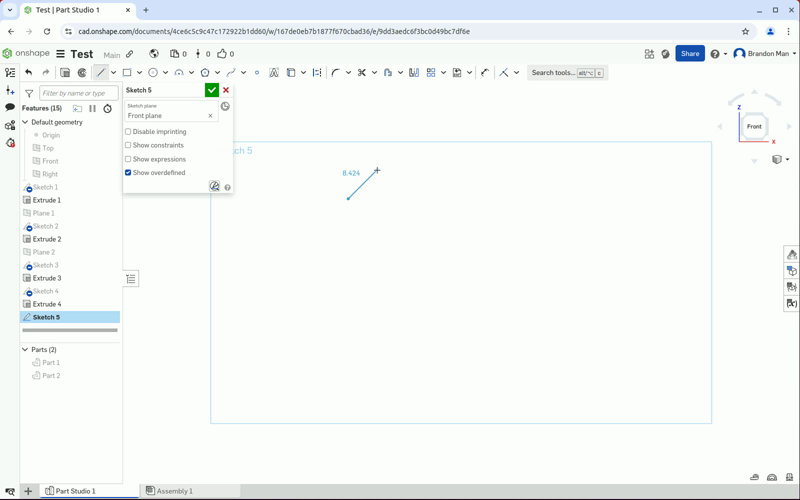
click(377, 169)
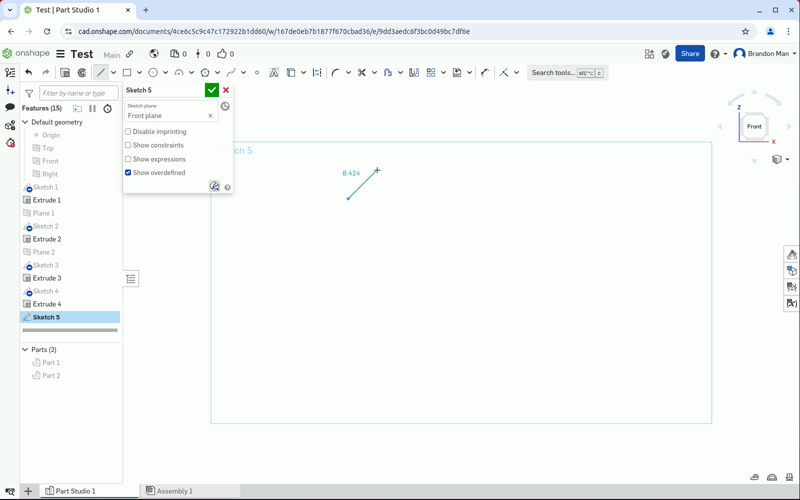
key_up(shift)
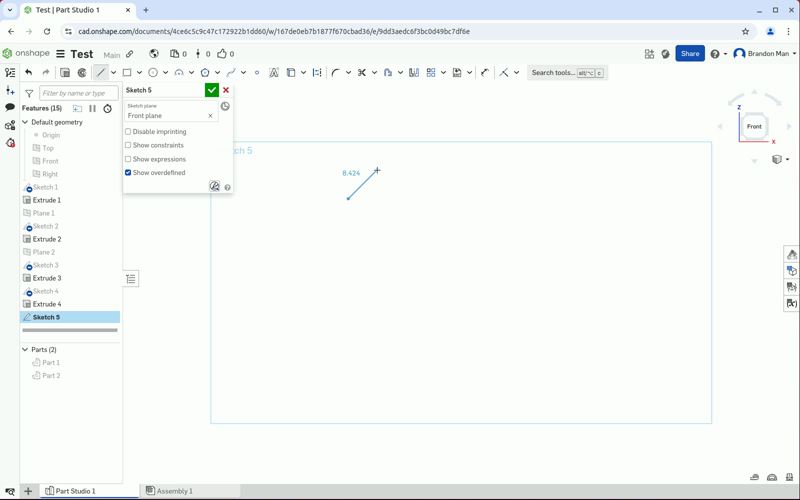
key_down(shift)
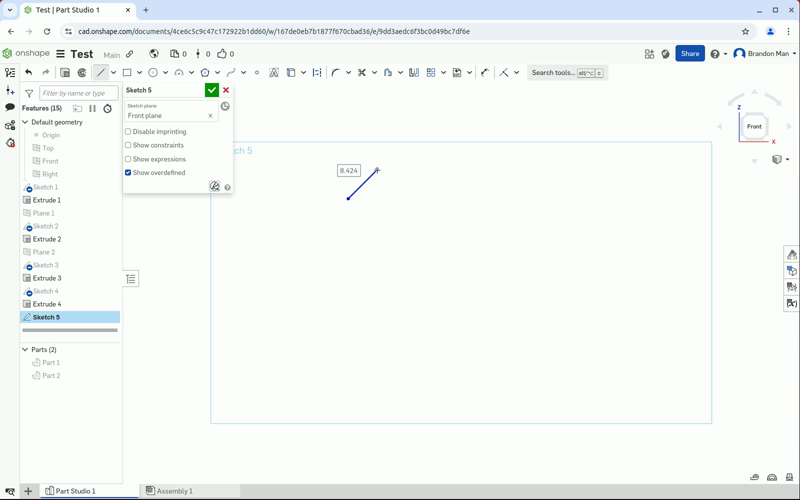
mouse_move(407, 169)
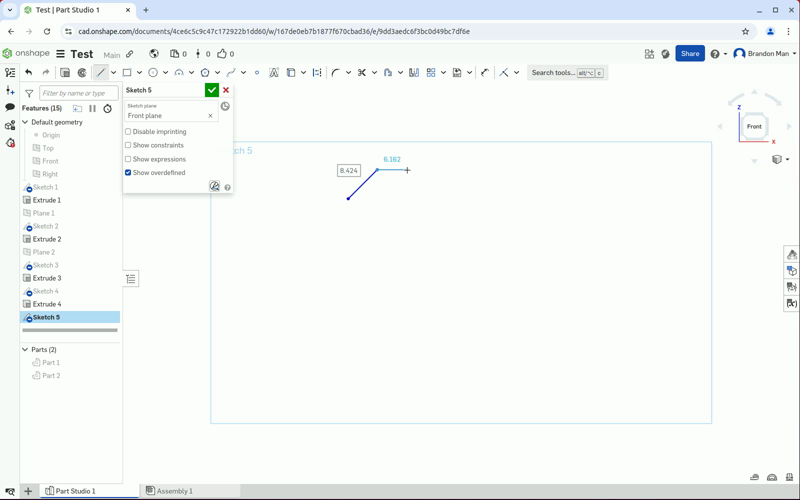
mouse_move(348, 169)
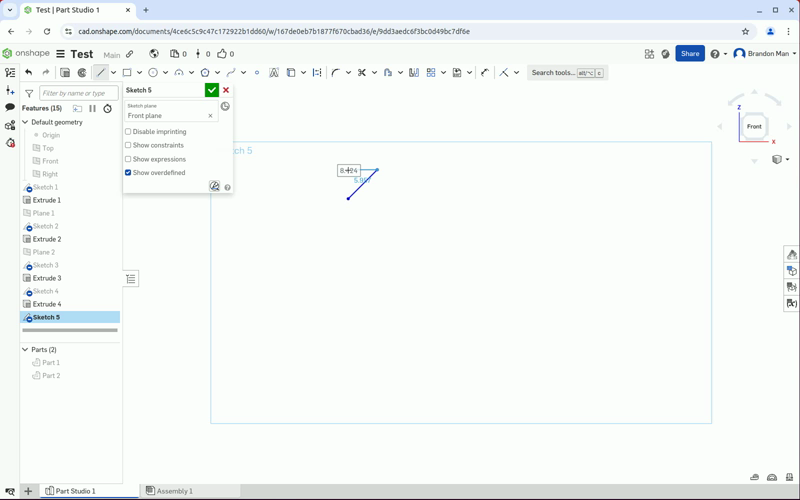
click(348, 169)
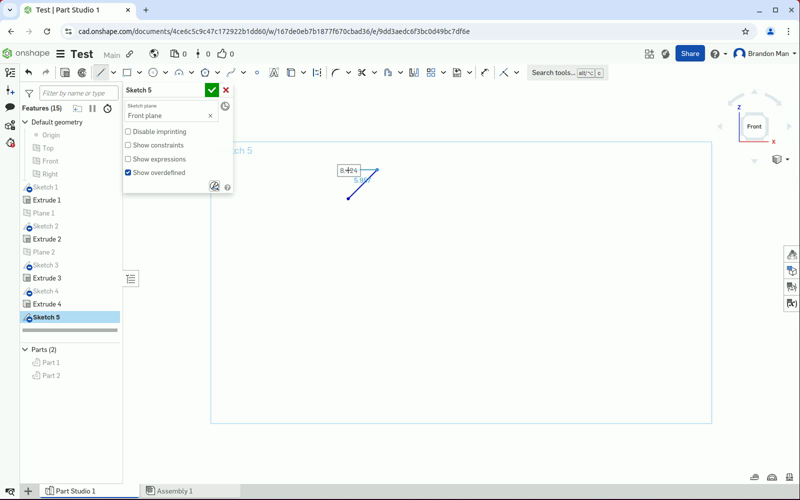
key_up(shift)
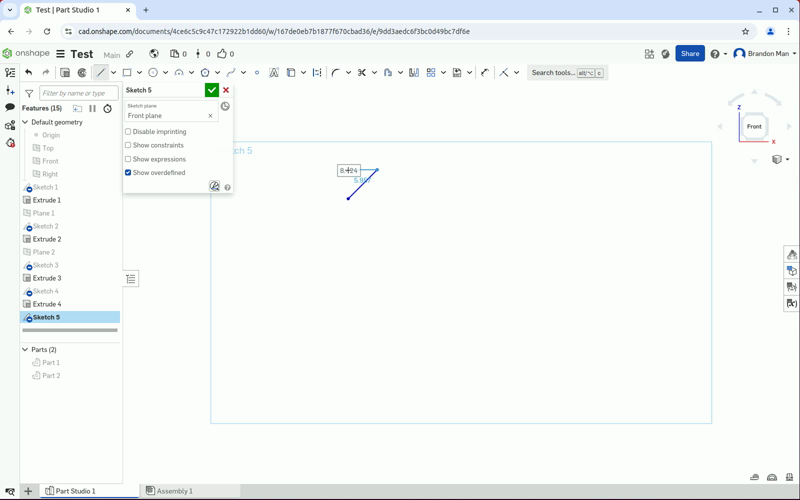
mouse_move(378, 169)
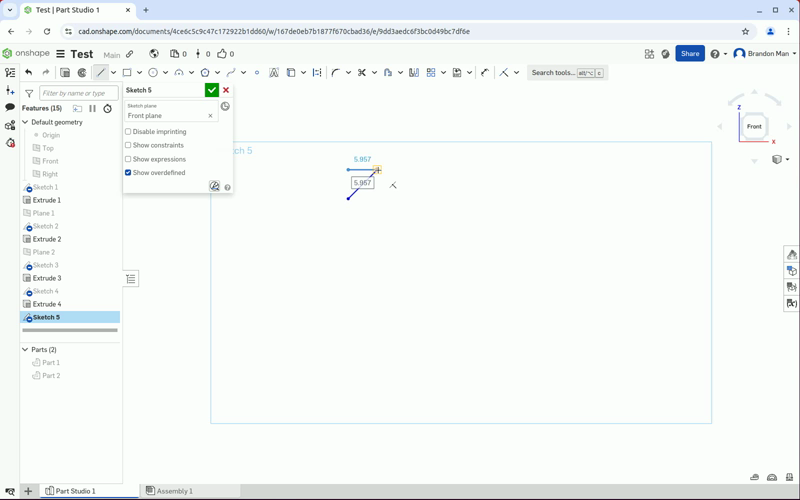
key_down(shift)
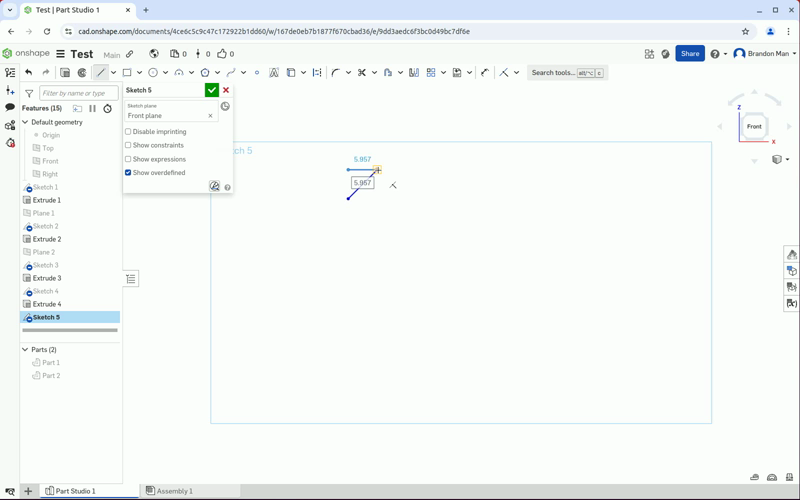
mouse_move(348, 198)
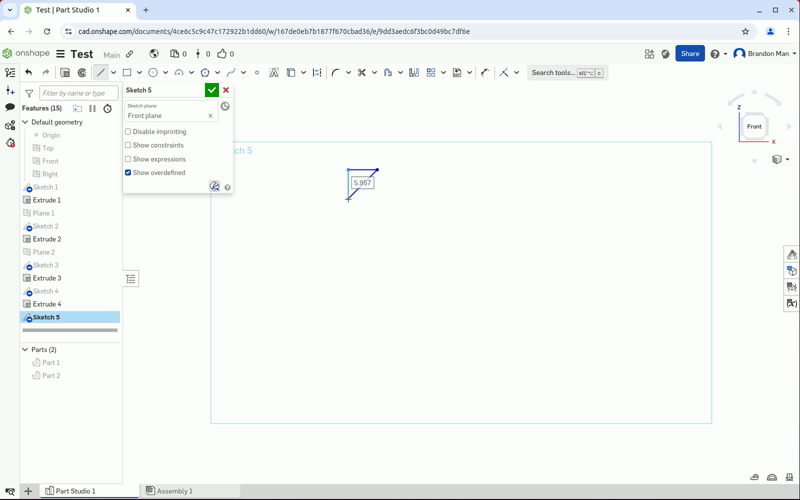
key_up(shift)
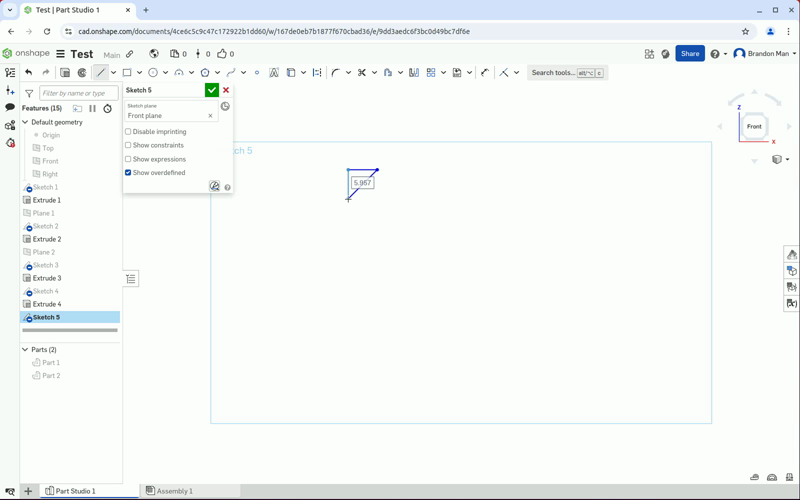
click(348, 198)
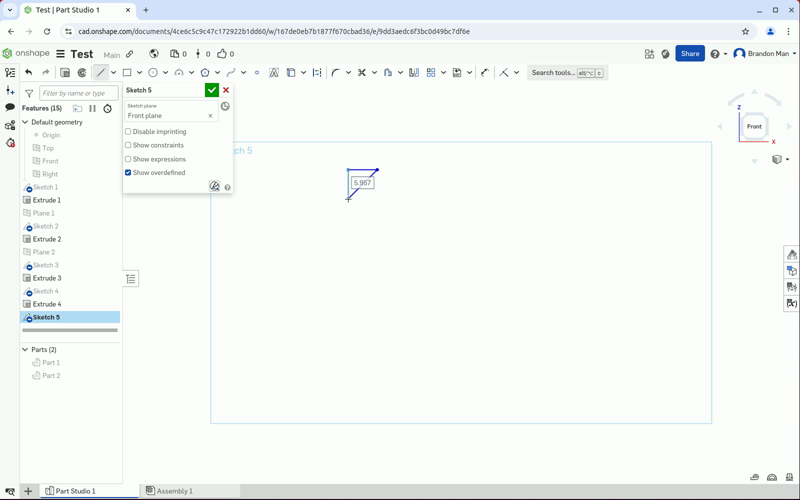
key(esc)
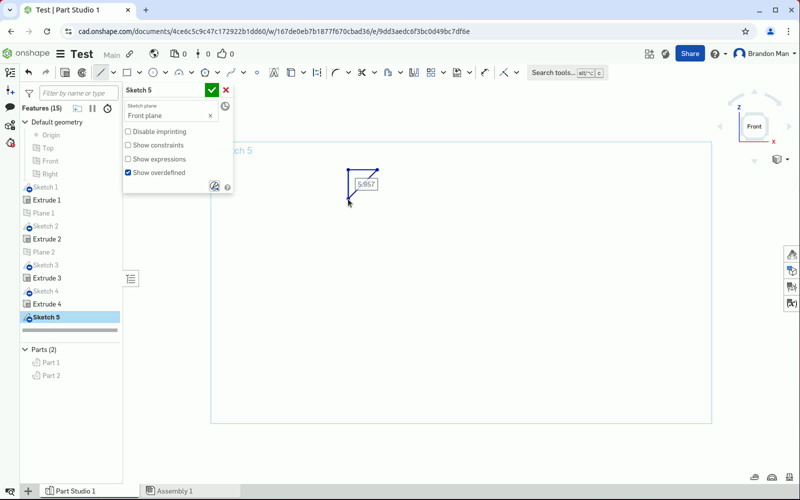
mouse_move(349, 196)
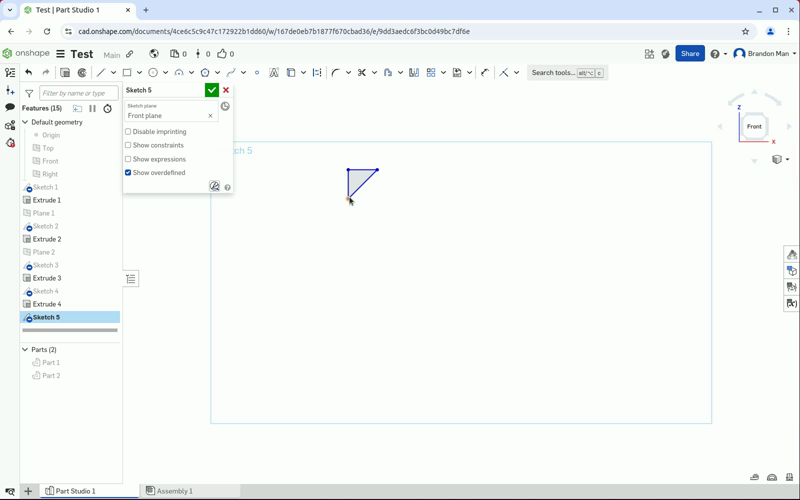
scroll(6)
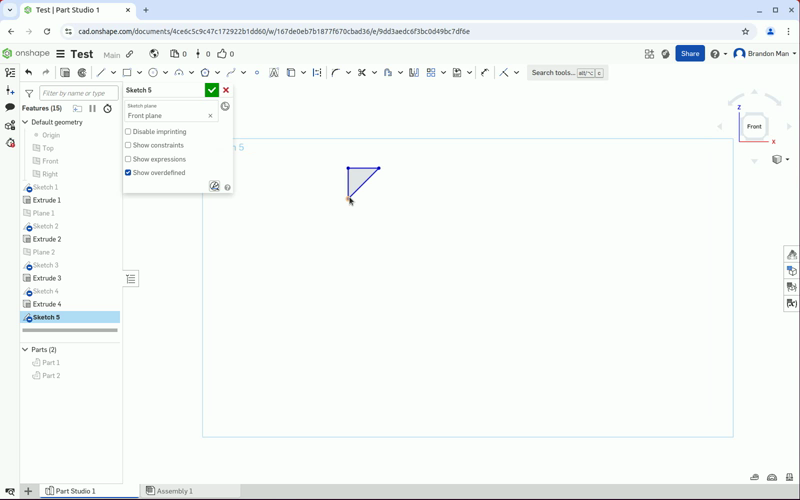
scroll(6)
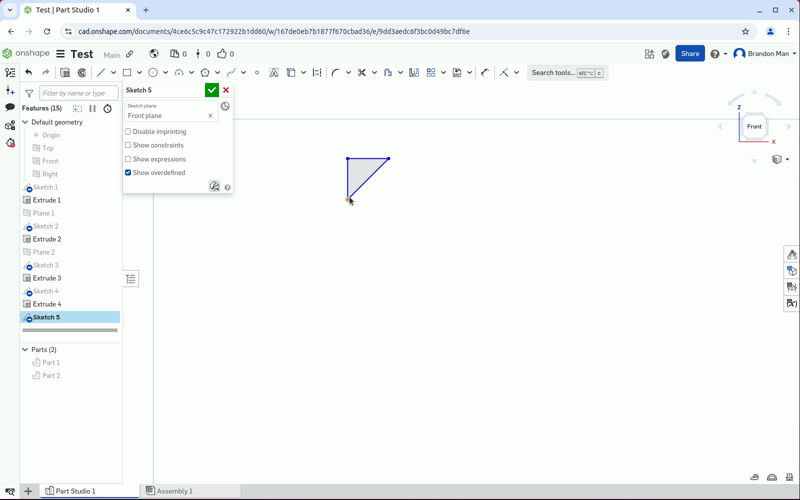
scroll(6)
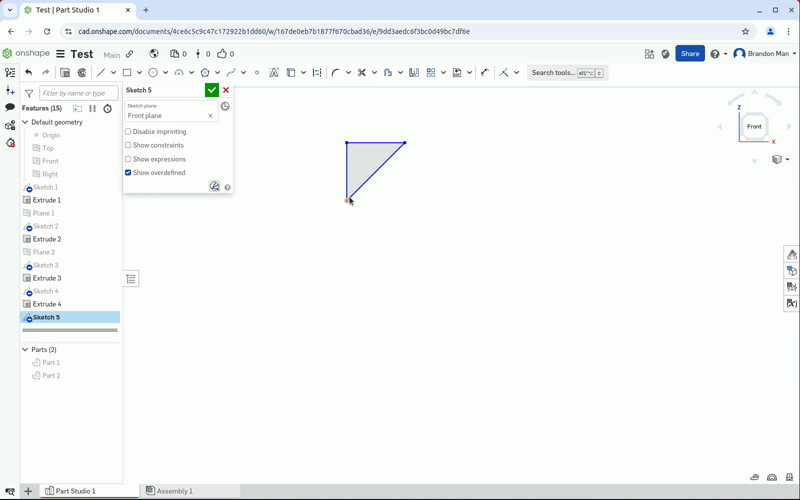
scroll(6)
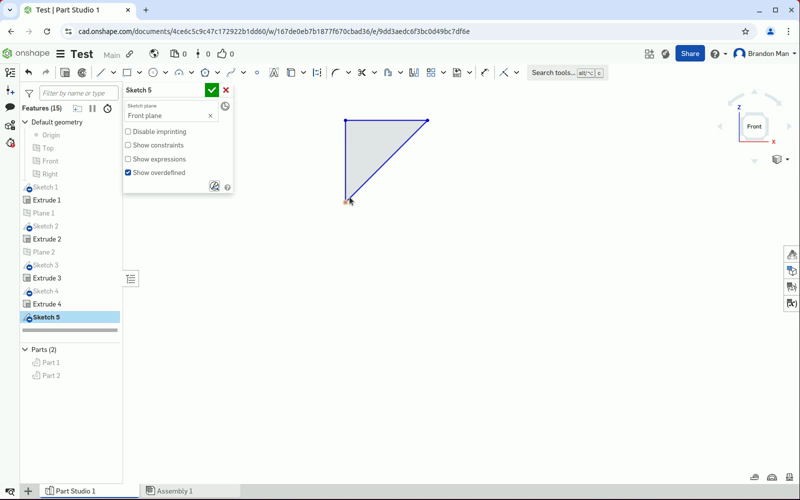
scroll(6)
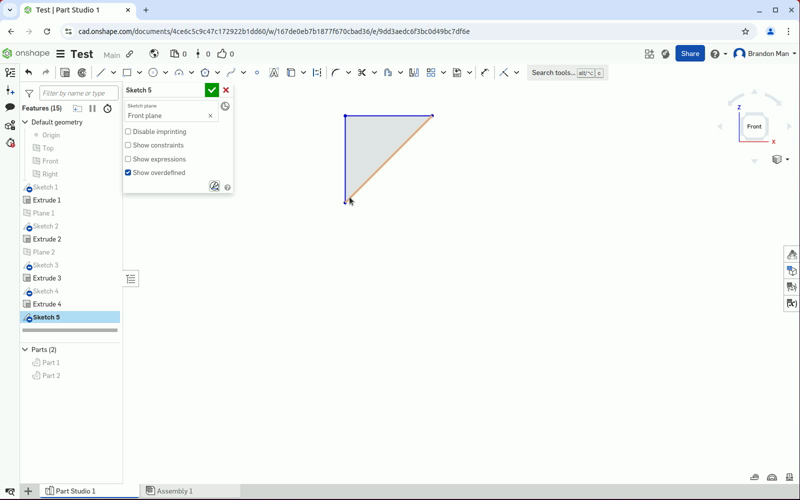
scroll(6)
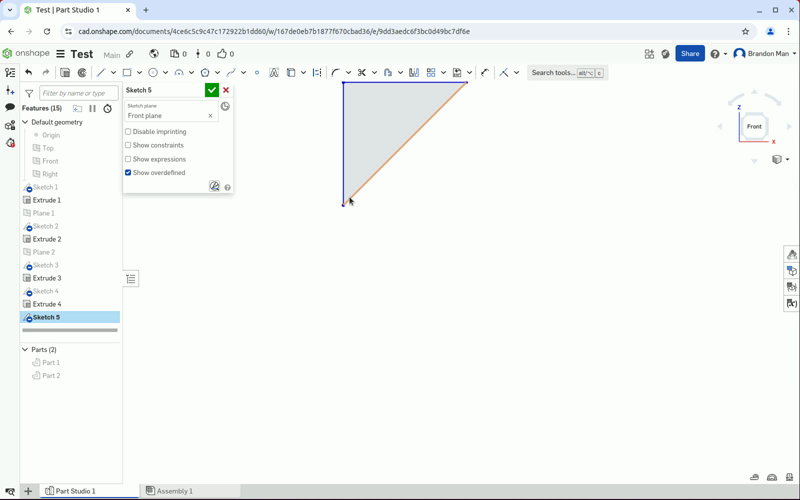
scroll(6)
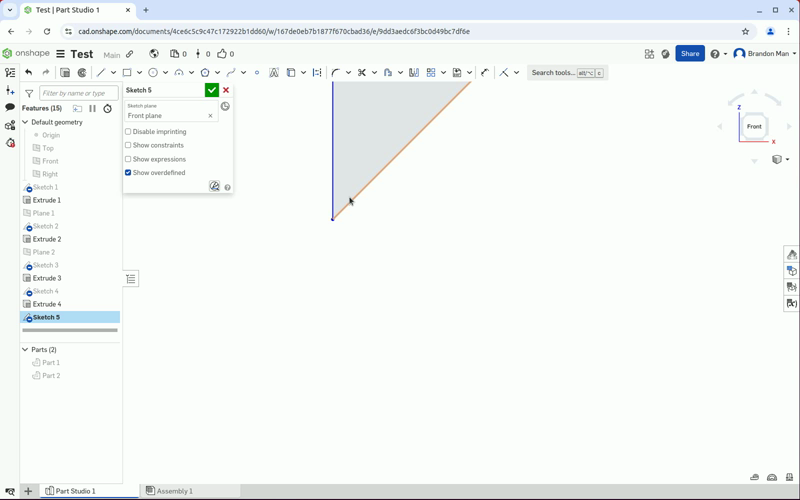
click(349, 196)
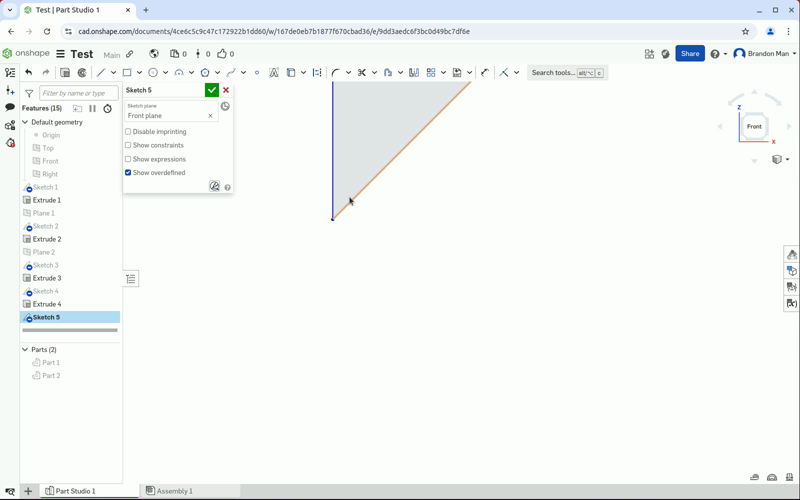
scroll(-6)
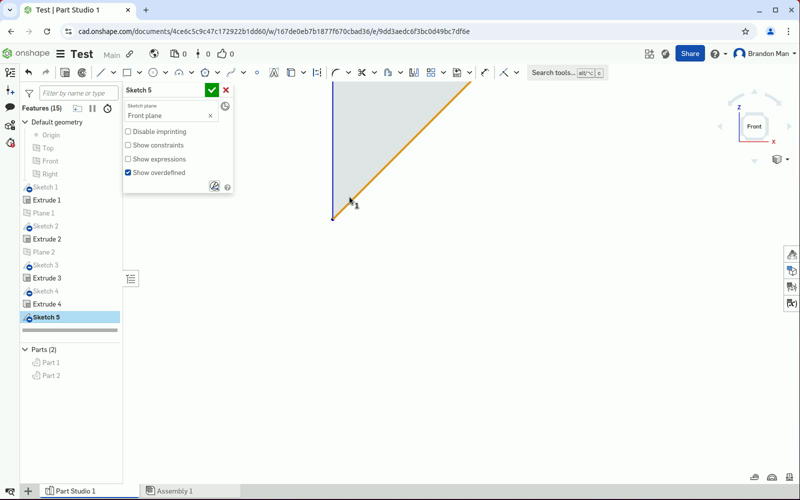
scroll(-6)
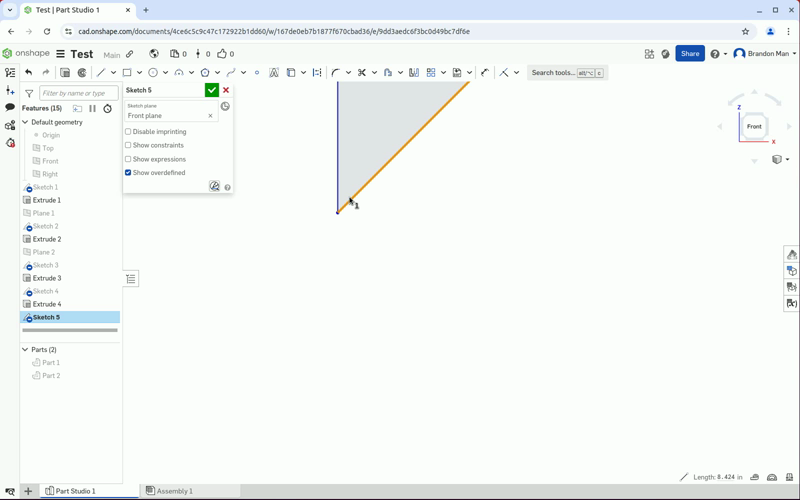
scroll(-6)
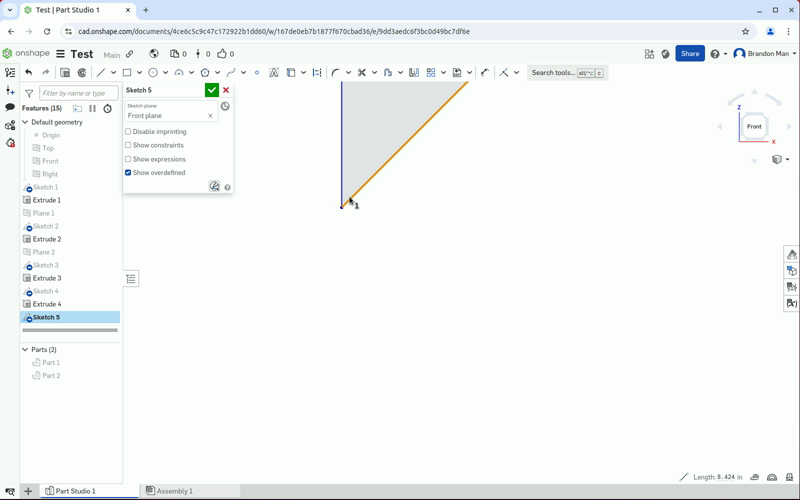
scroll(-6)
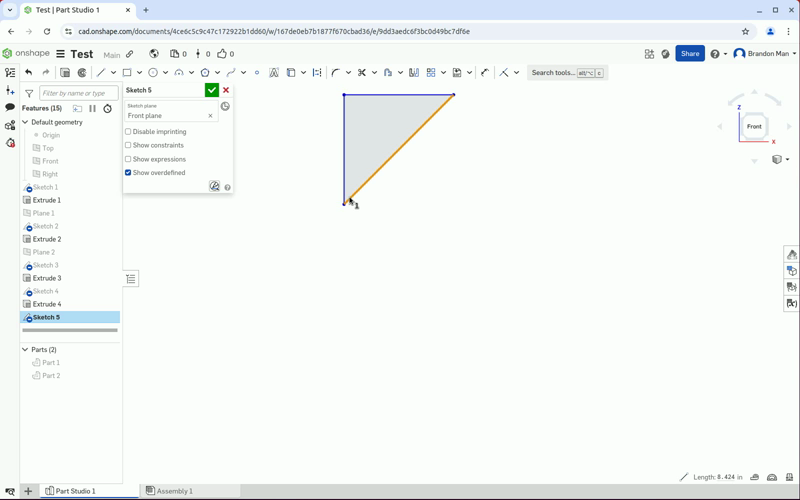
scroll(-6)
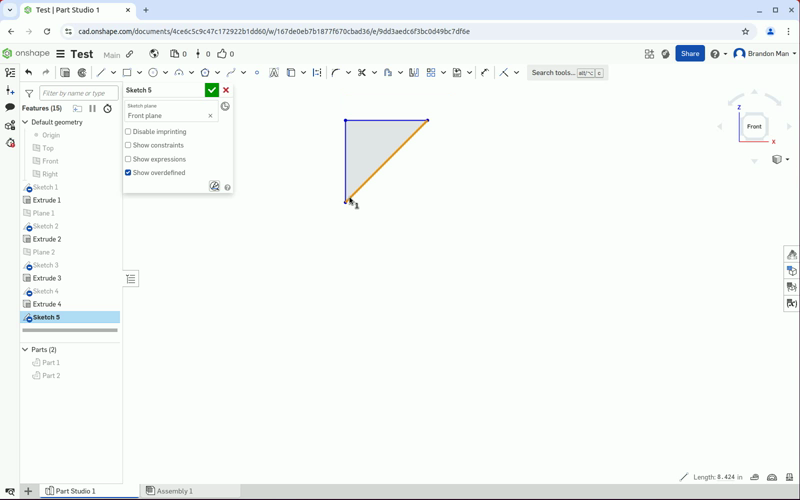
scroll(-6)
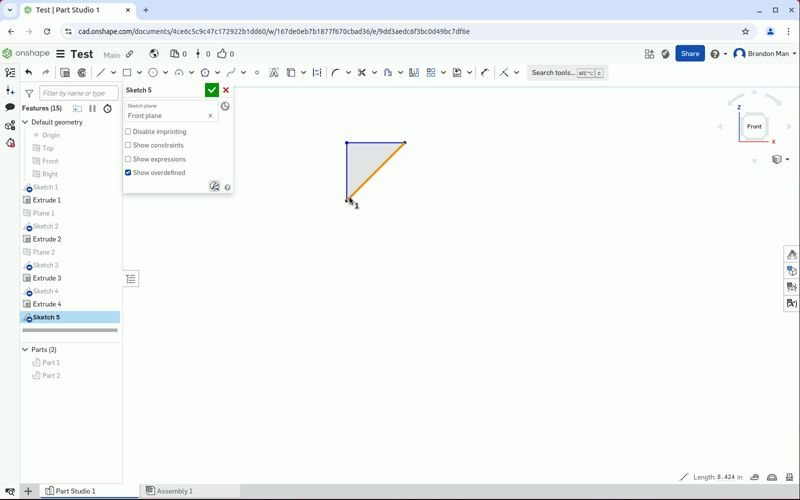
scroll(-6)
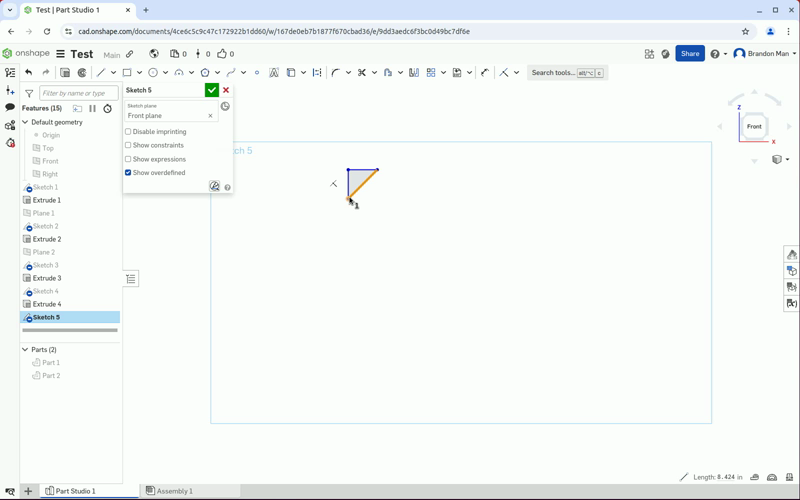
mouse_move(73, 352)
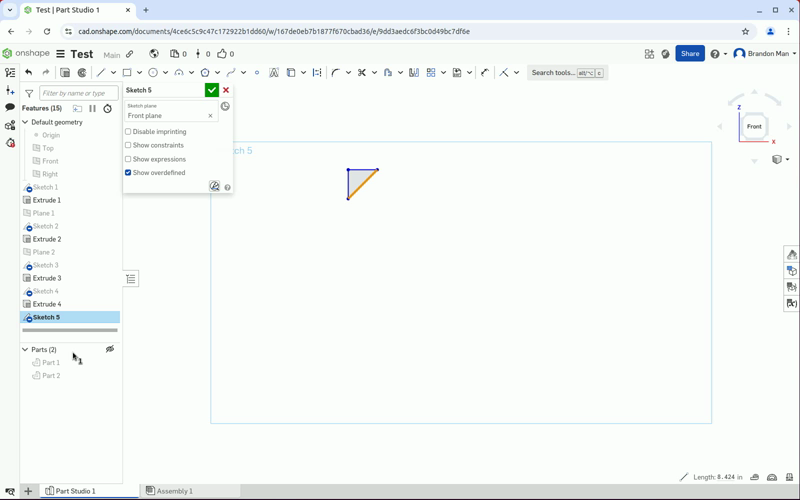
key(shift+y)
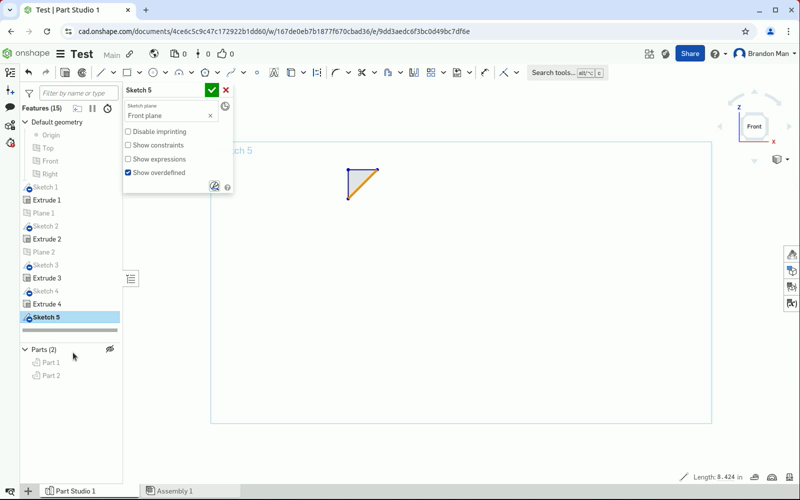
key(shift+e)
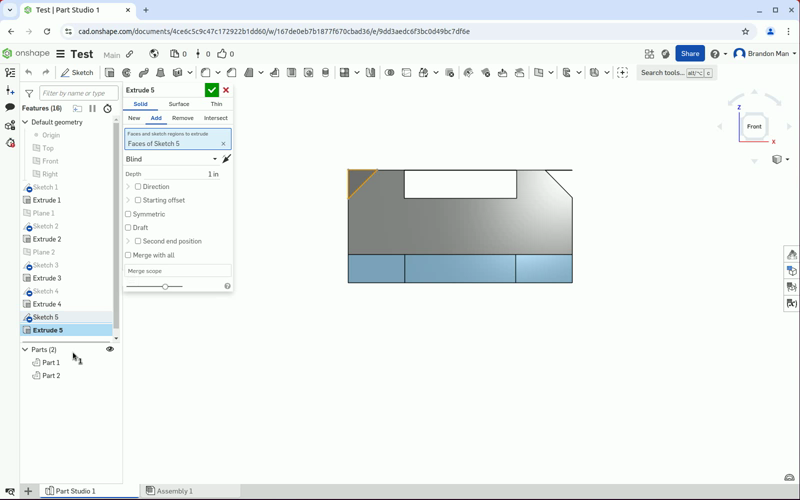
mouse_move(143, 106)
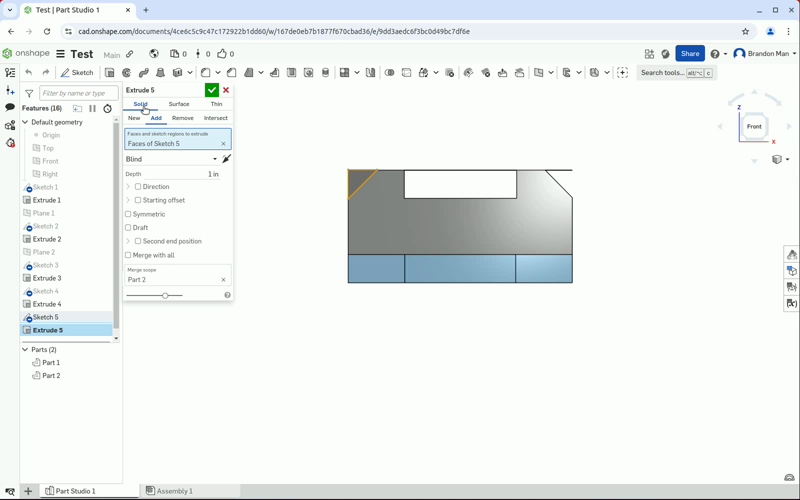
click(143, 106)
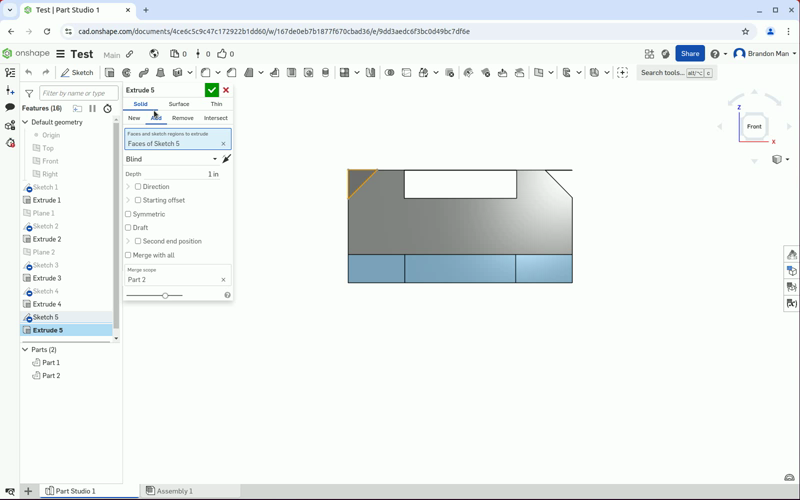
mouse_move(186, 120)
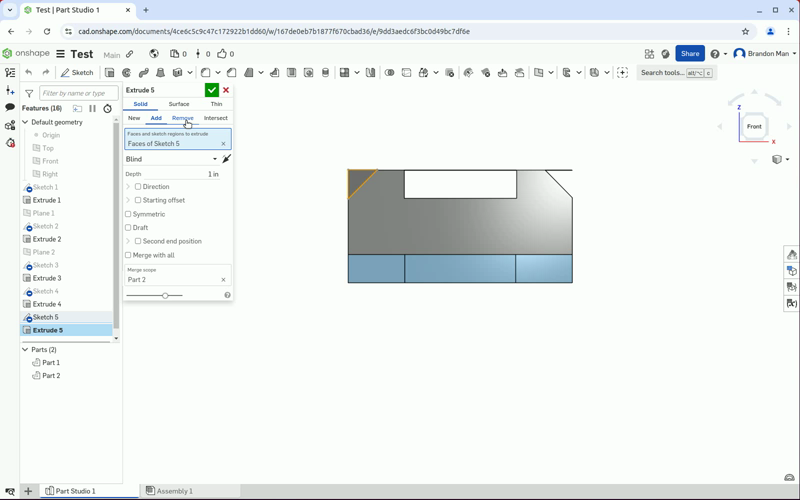
click(186, 120)
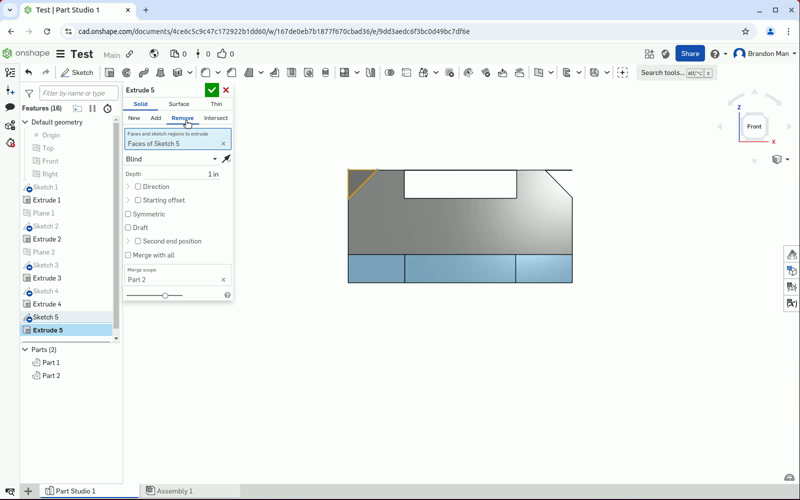
key(tab, 4)
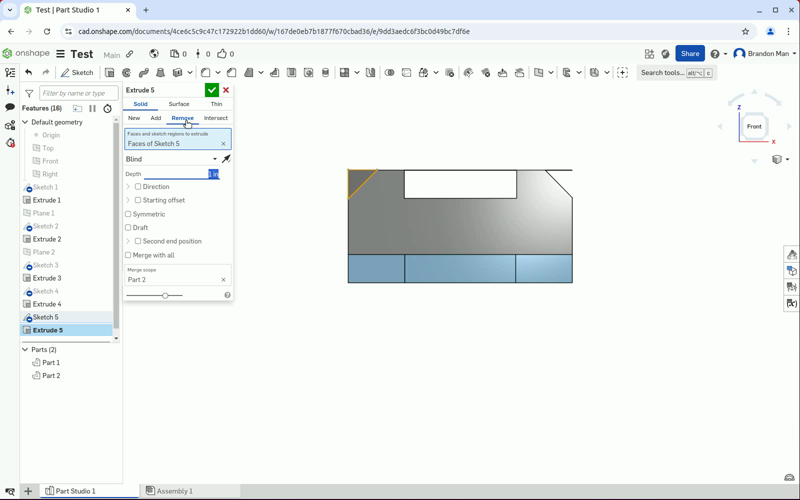
text(11.554)
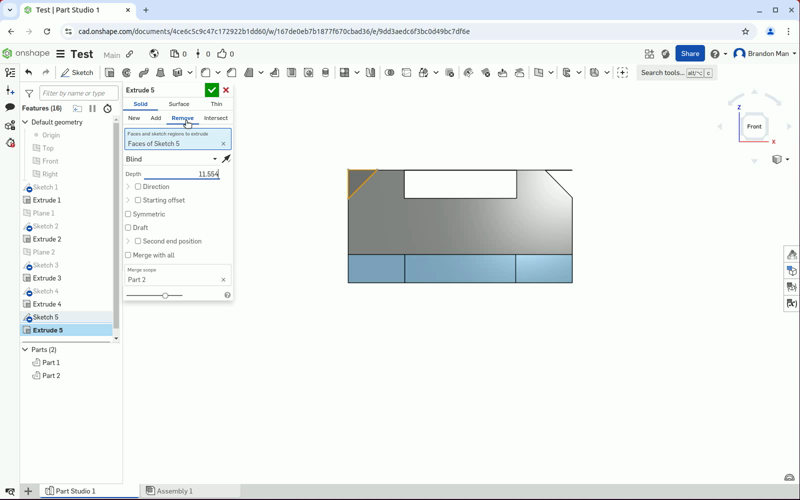
key(tab, 6)
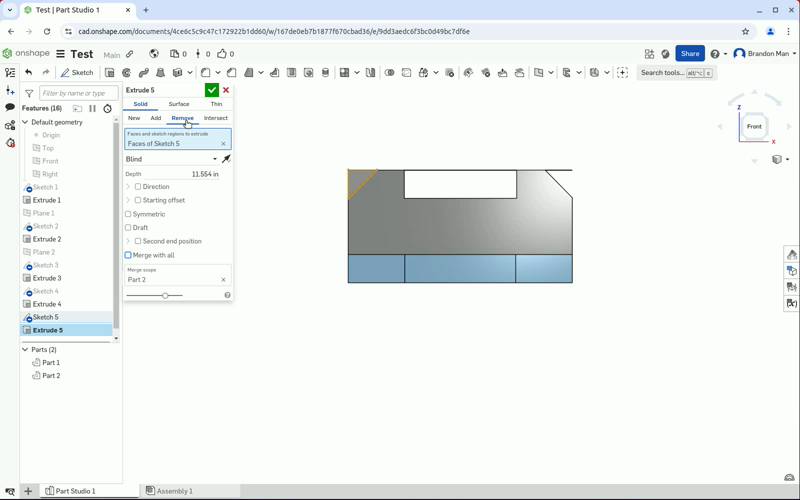
key(space)
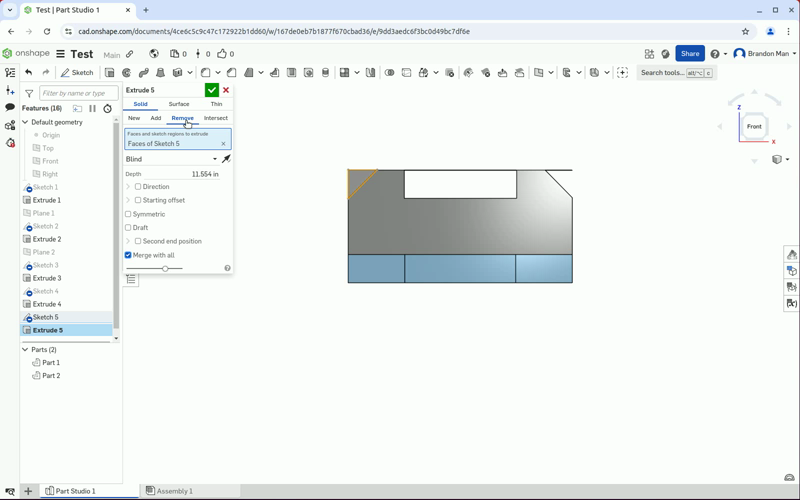
key(enter)
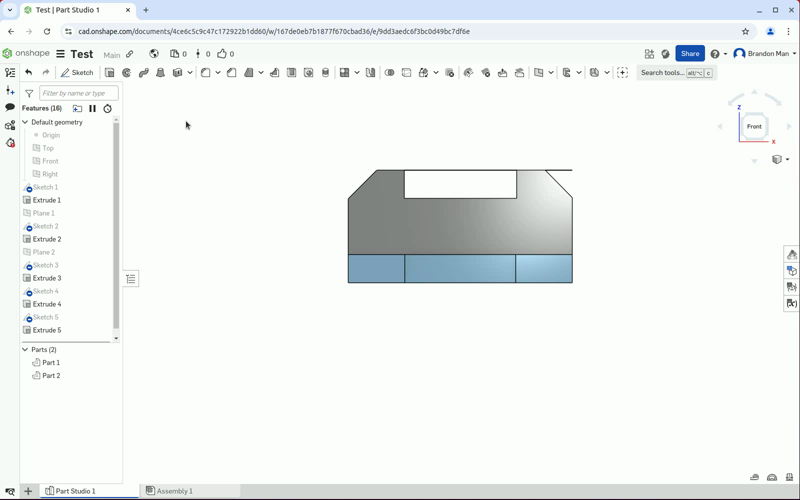
key(shift+h)
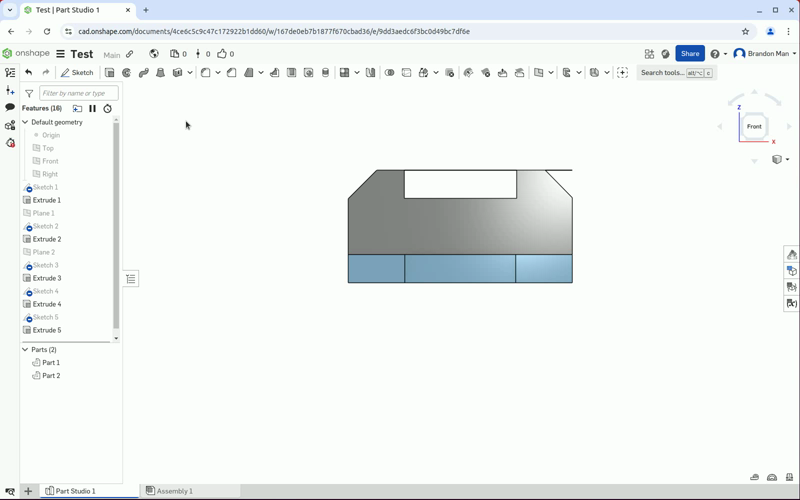
key(shift+h)
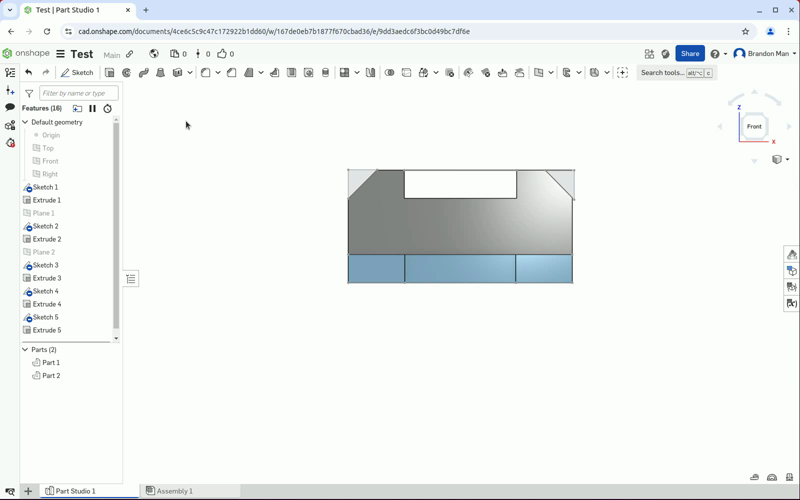
key(shift+7)
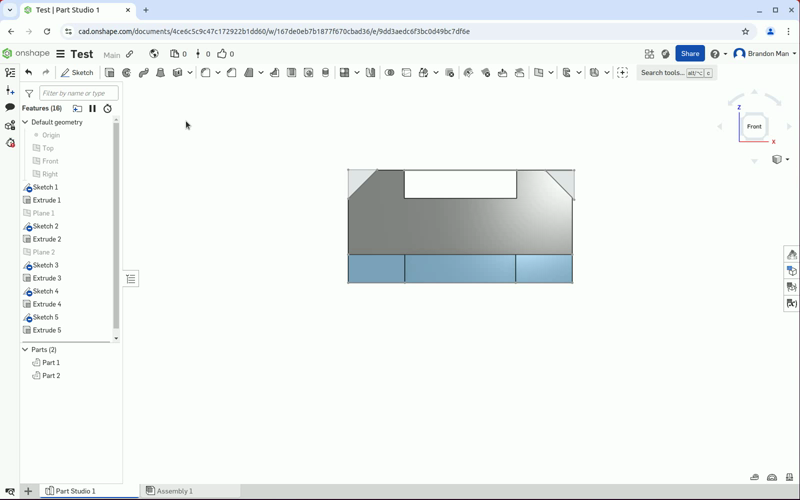
key(left, 2)
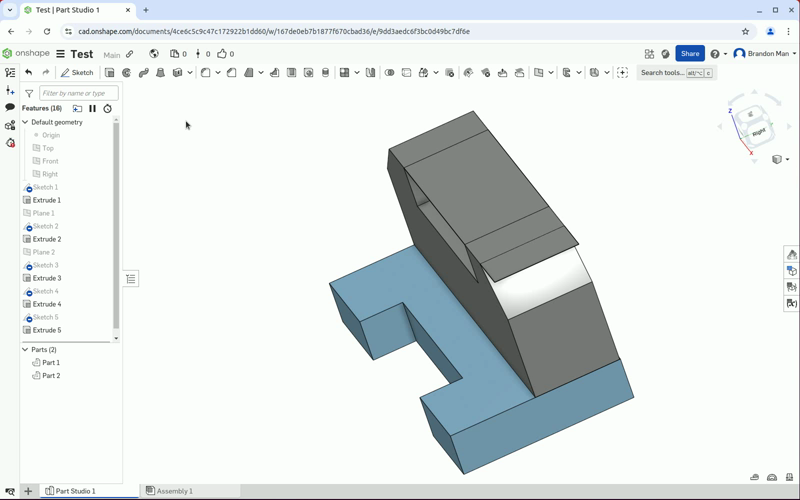
key(down, 2)
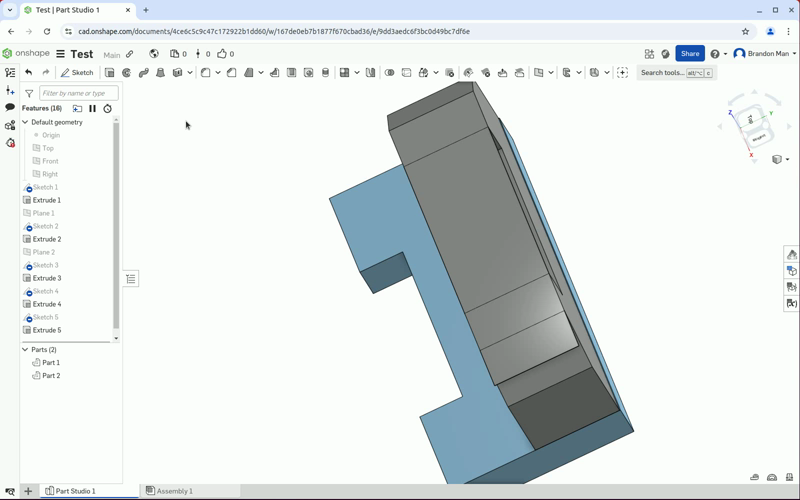
key(up, 2)
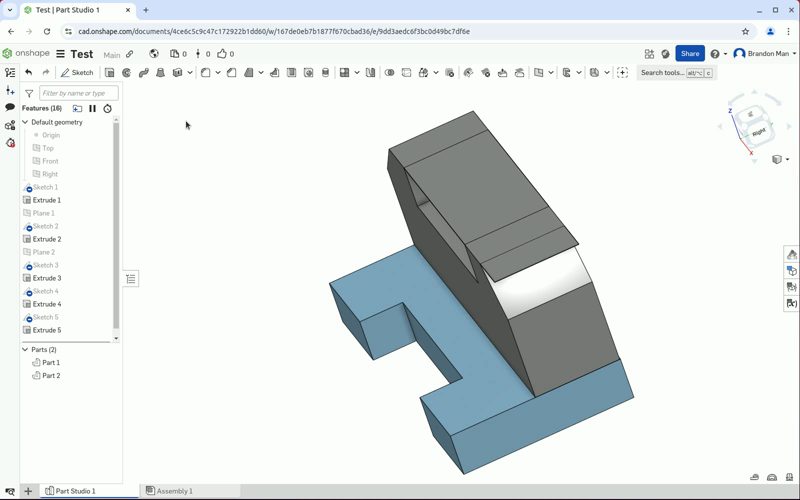
key(right, 2)
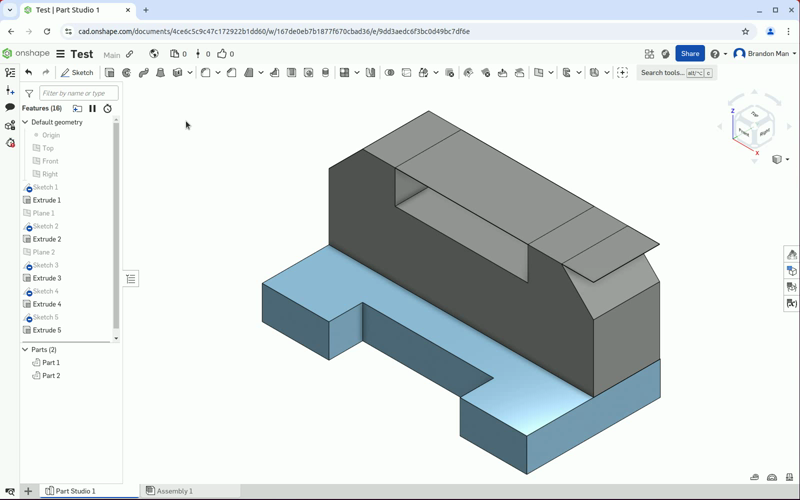
mouse_move(69, 189)
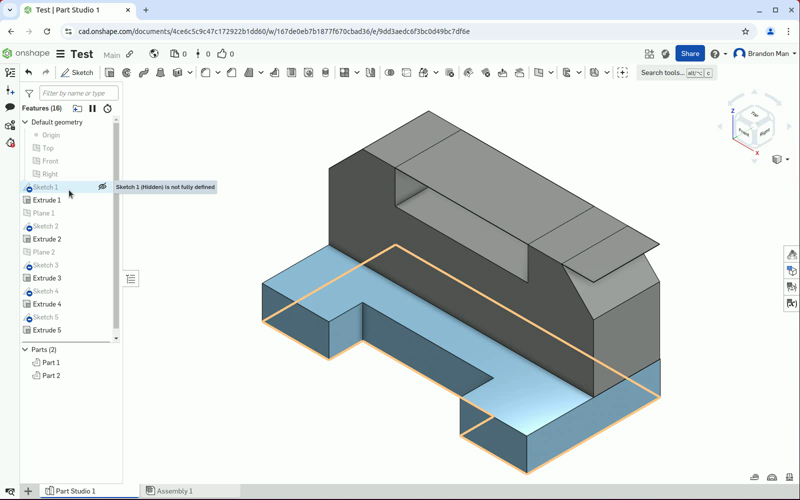
click(69, 189)